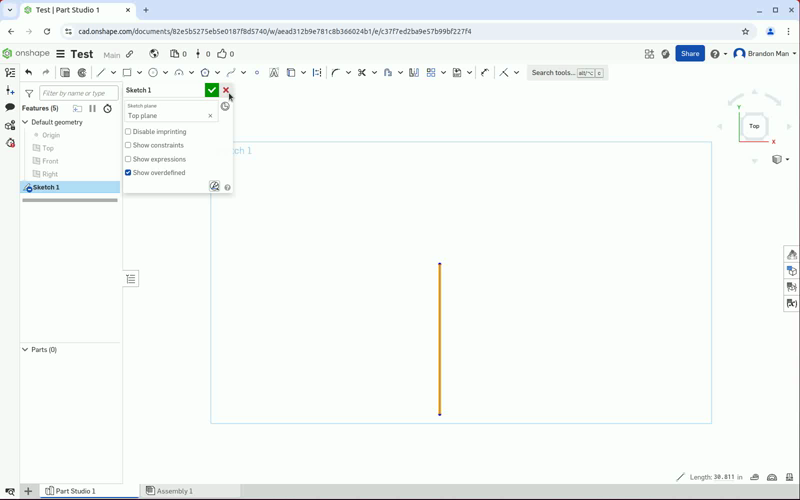
key(shift+h)
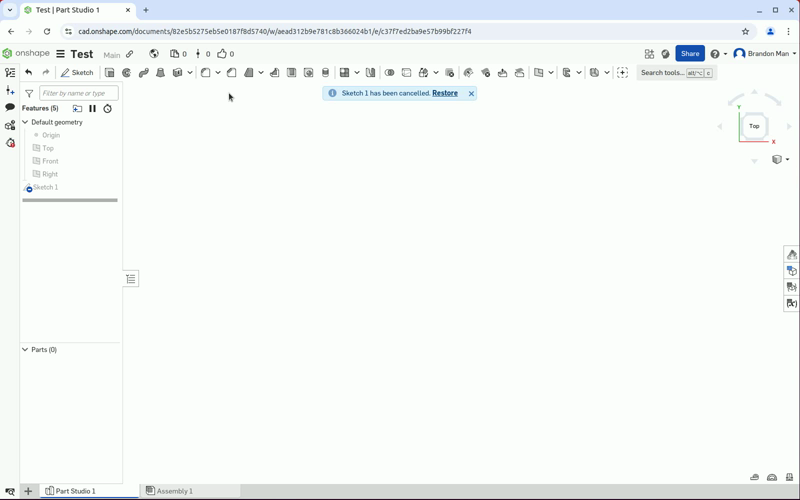
mouse_move(73, 352)
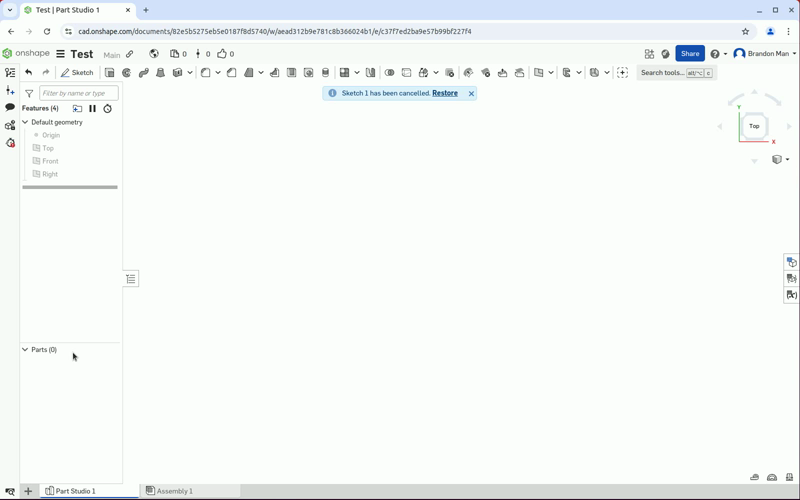
key(y)
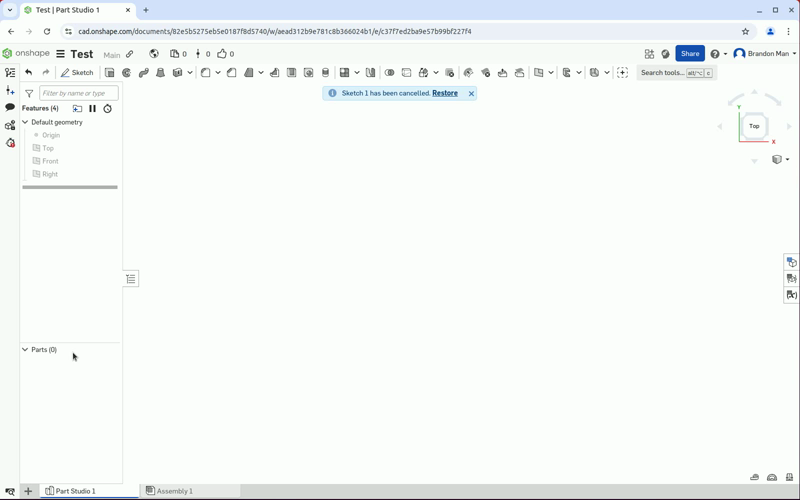
key(shift+p)
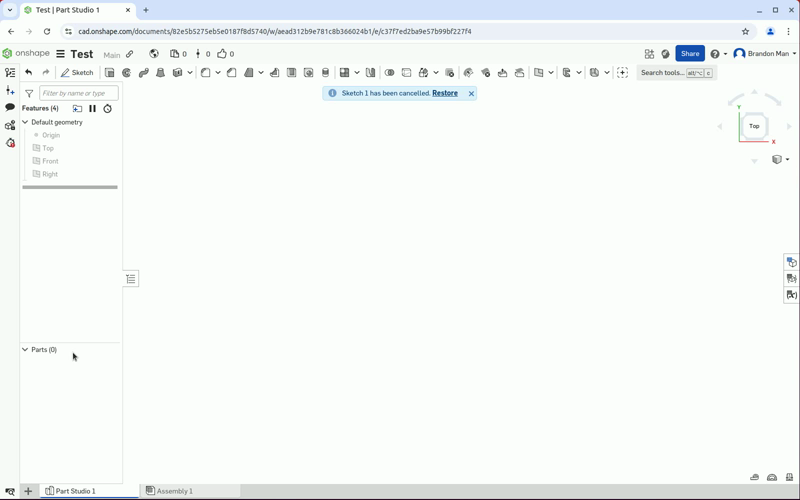
key(space)
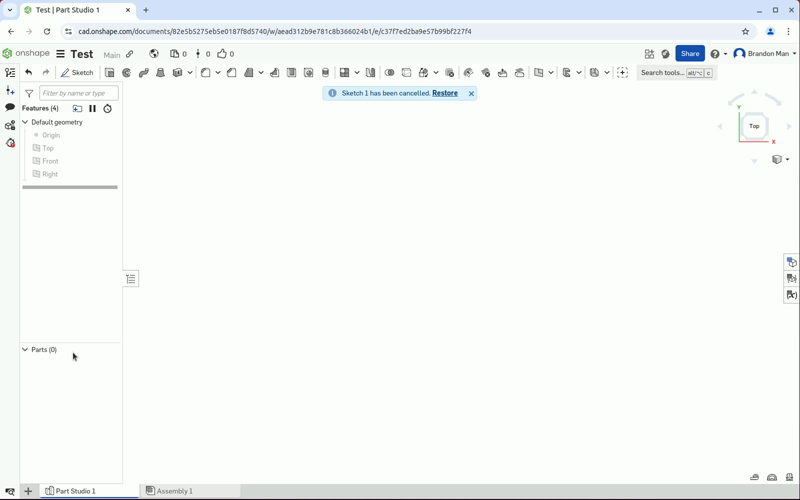
key_down(shift)
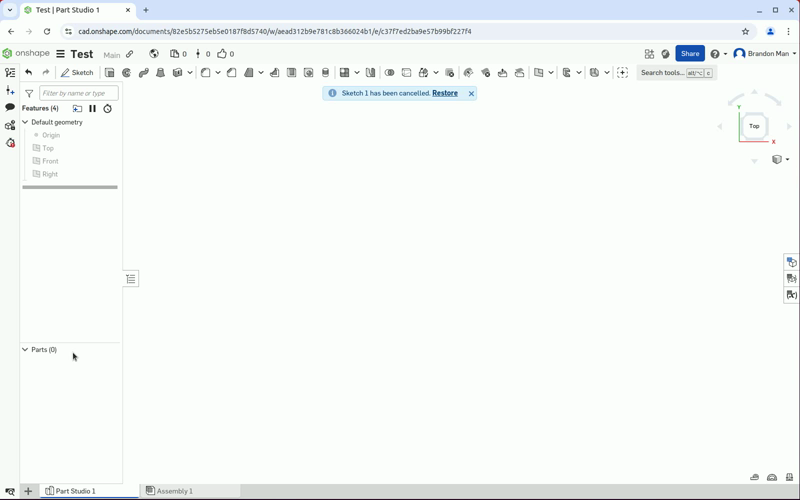
key(up)
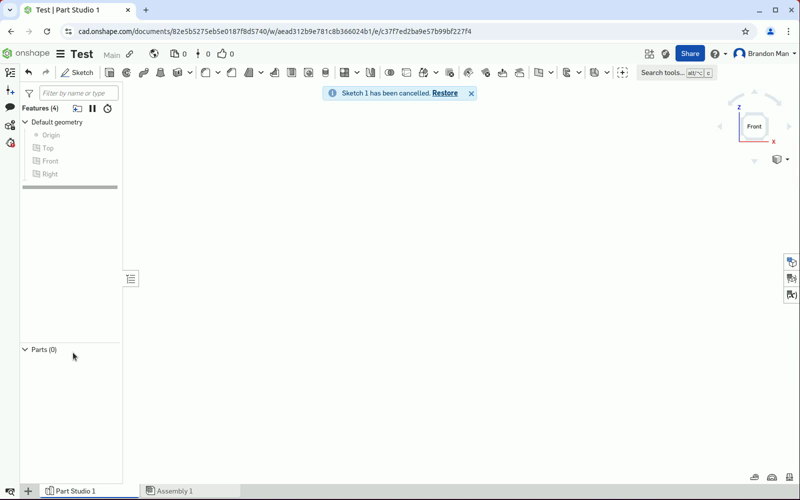
key_up(shift)
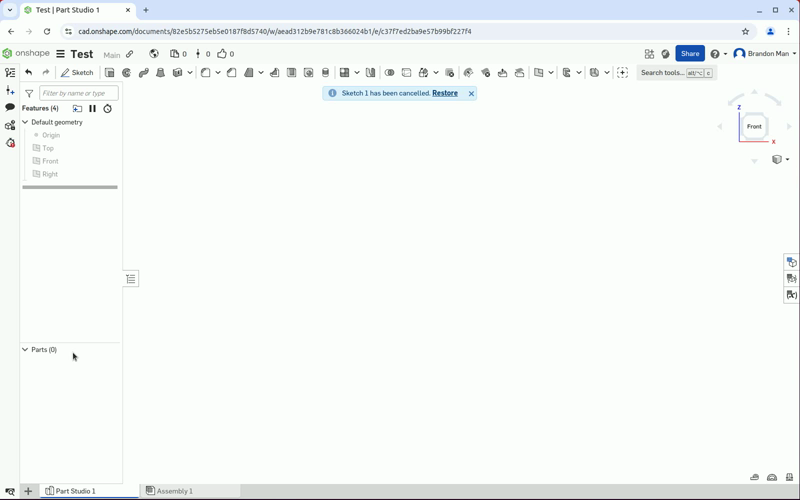
mouse_move(73, 352)
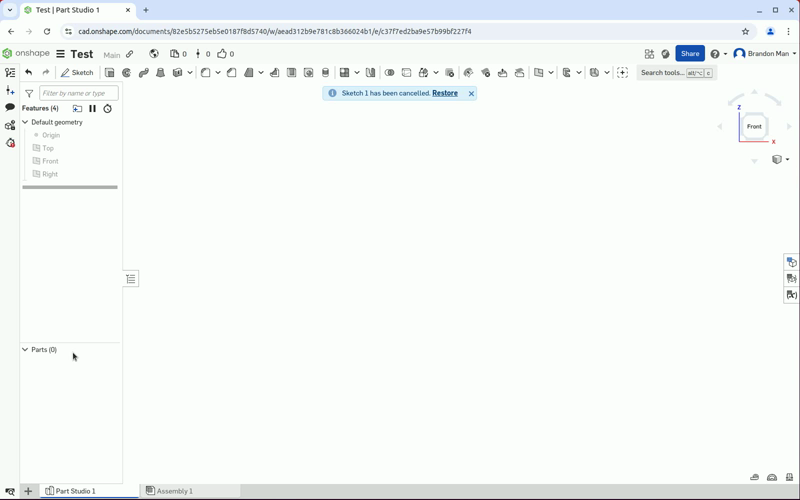
key(shift+y)
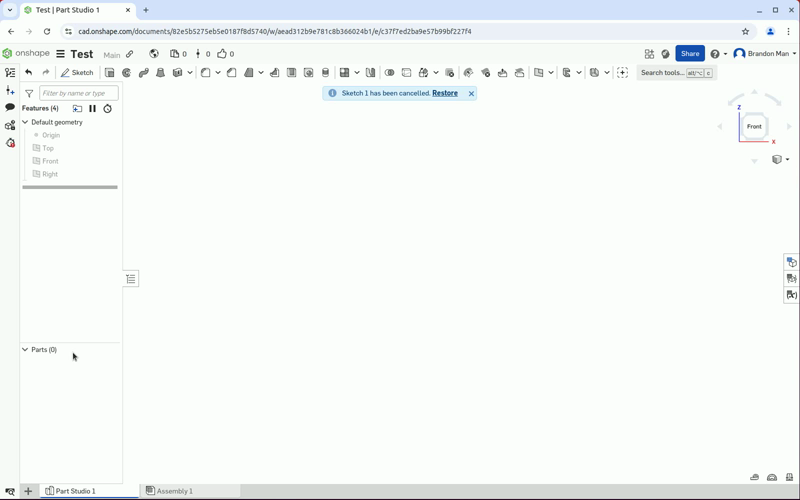
key(shift+s)
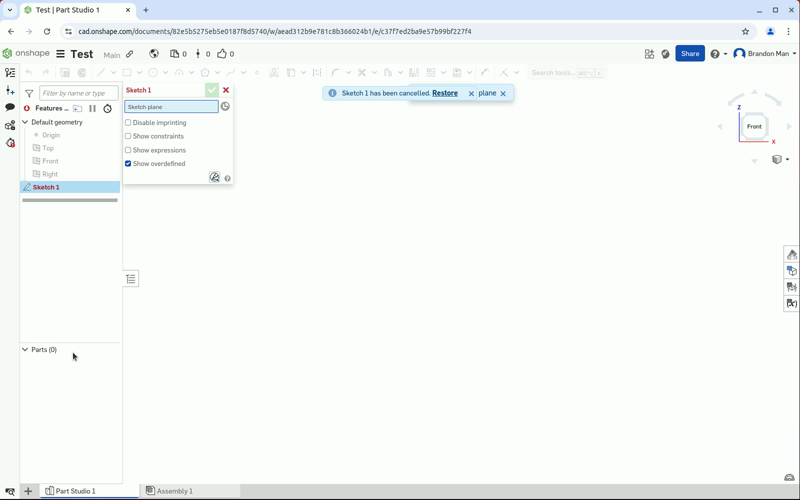
mouse_move(73, 163)
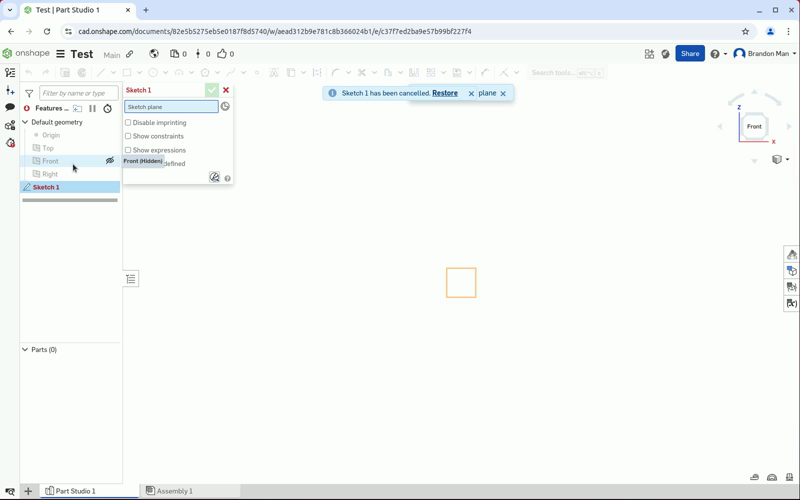
click(73, 163)
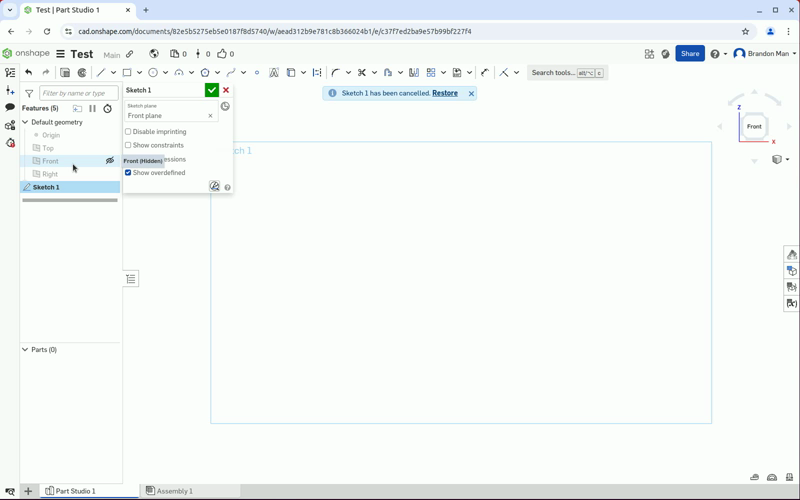
mouse_move(73, 352)
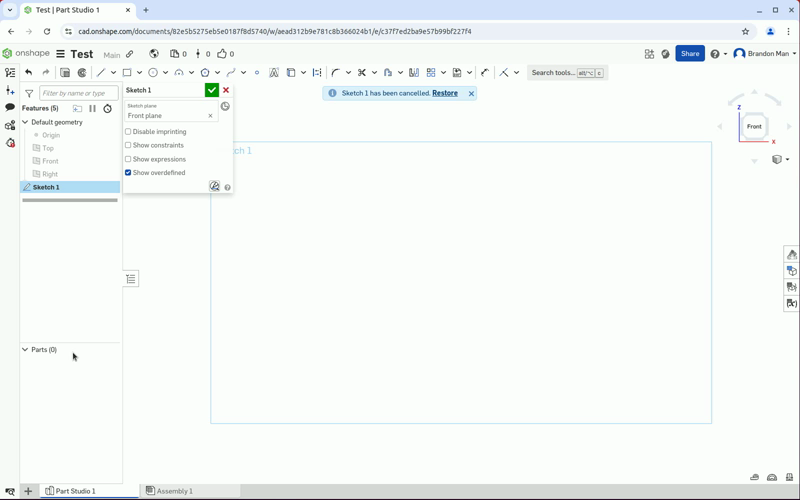
key(y)
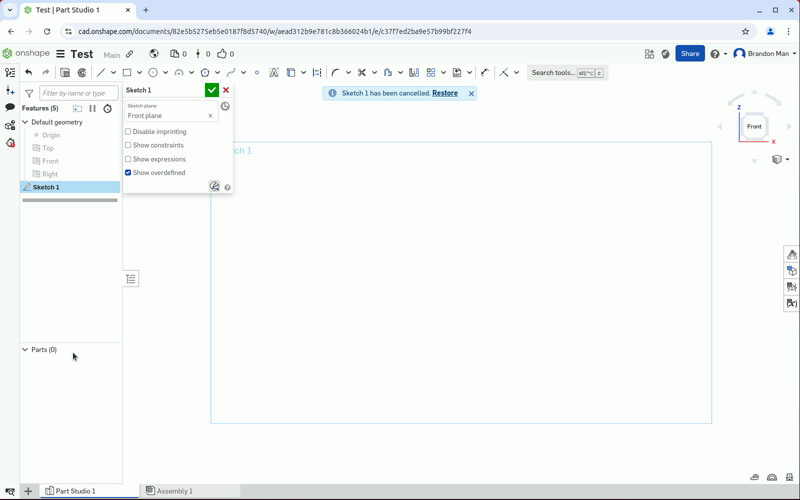
key(l)
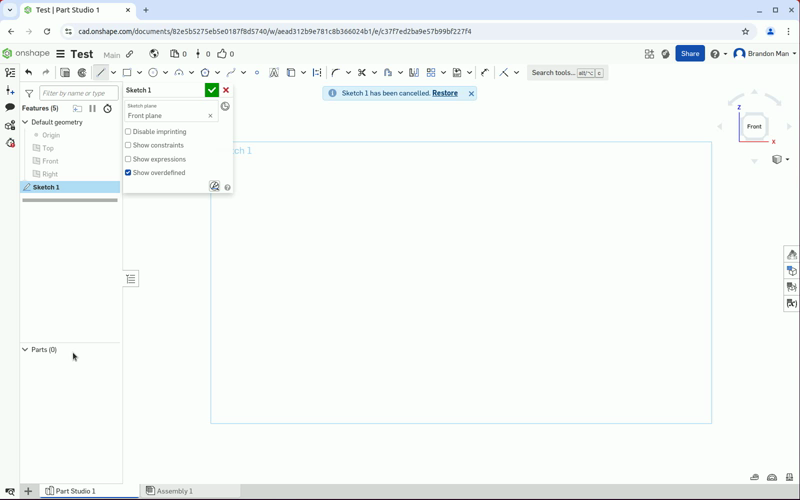
key_down(shift)
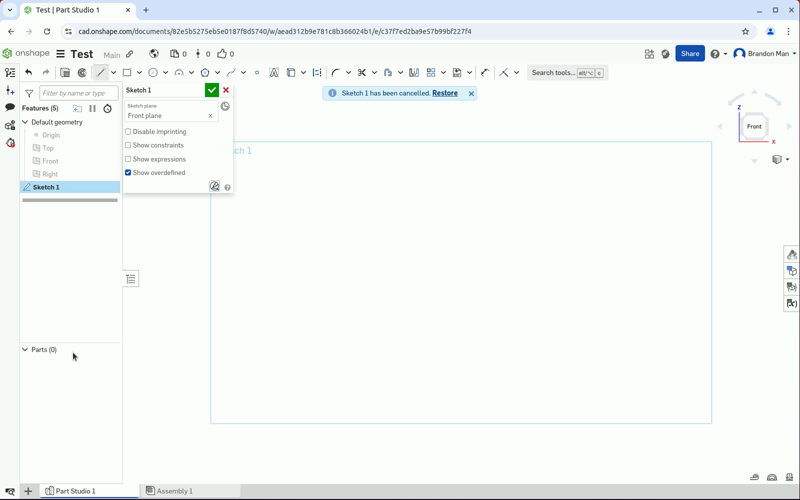
mouse_move(348, 339)
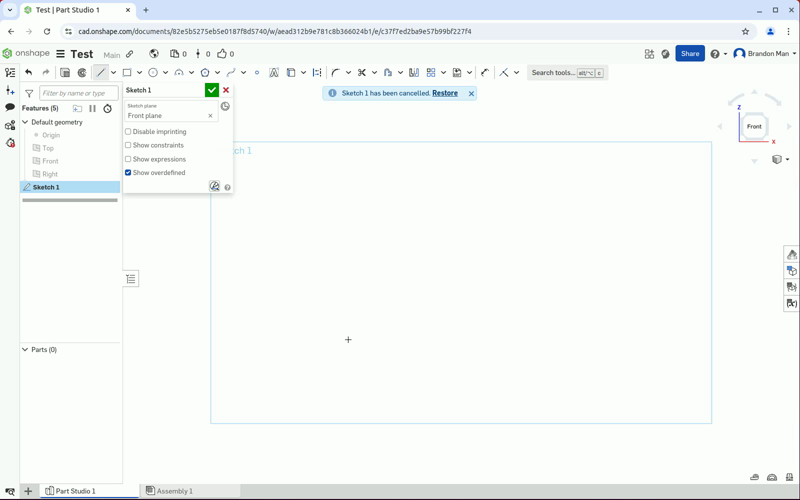
click(348, 339)
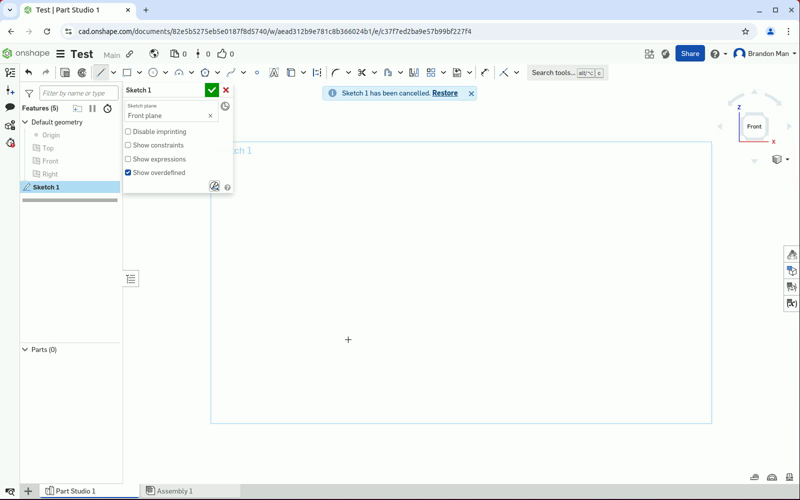
key_up(shift)
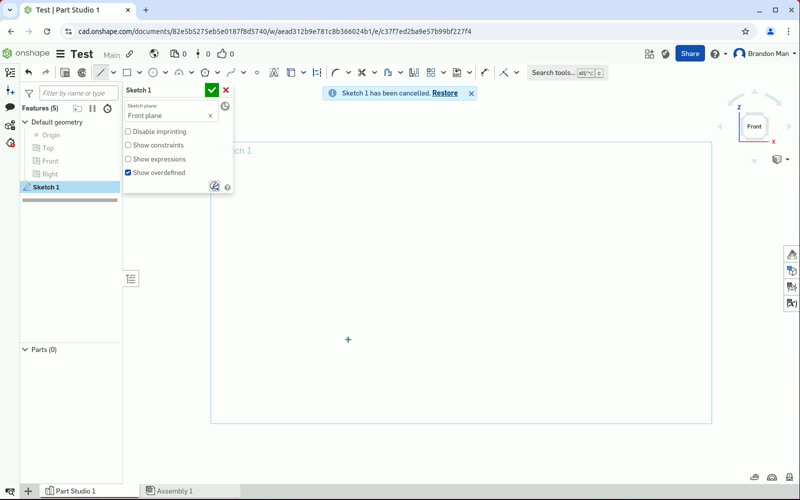
key_down(shift)
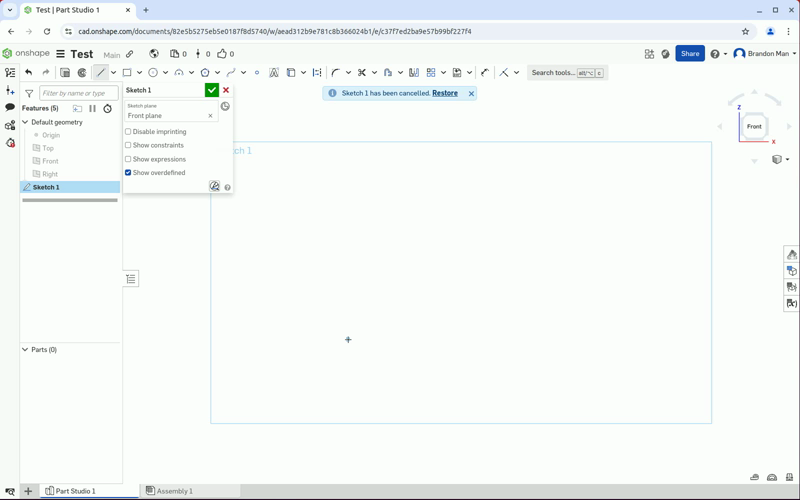
mouse_move(378, 339)
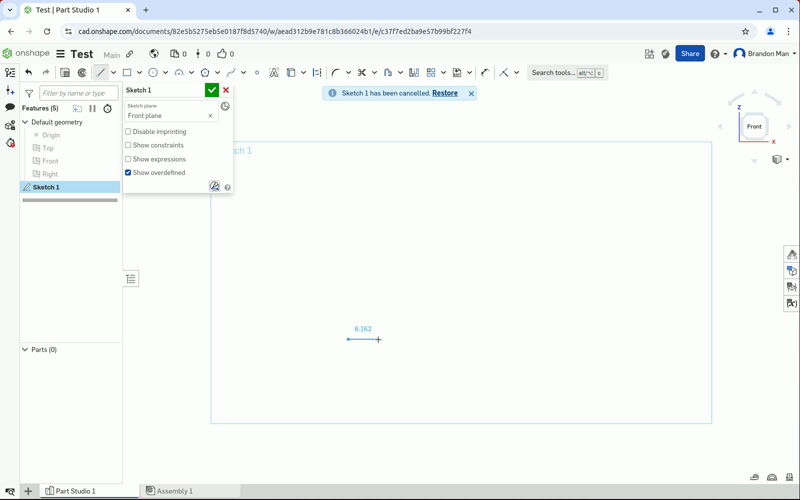
mouse_move(404, 339)
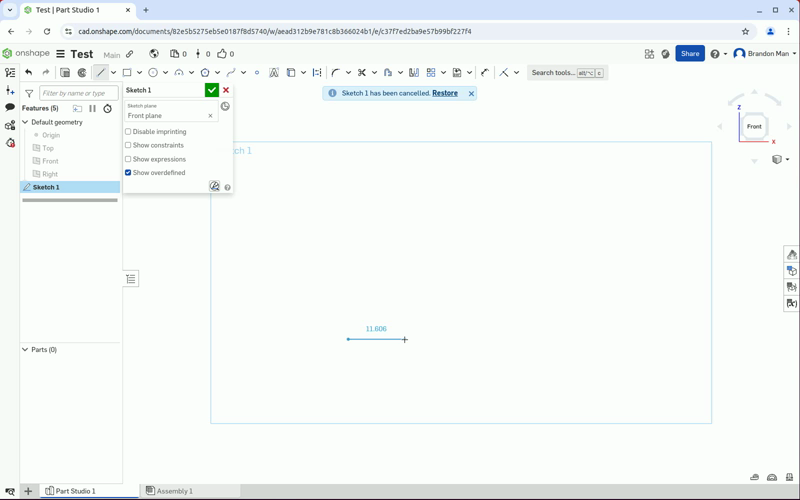
click(404, 339)
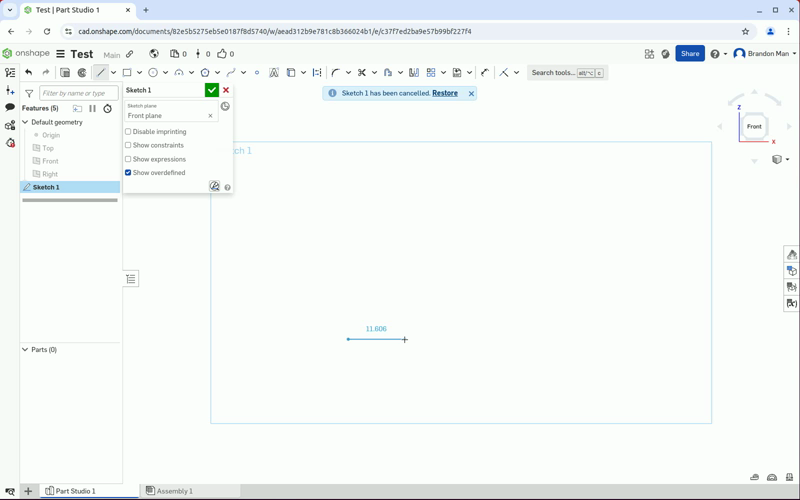
key_up(shift)
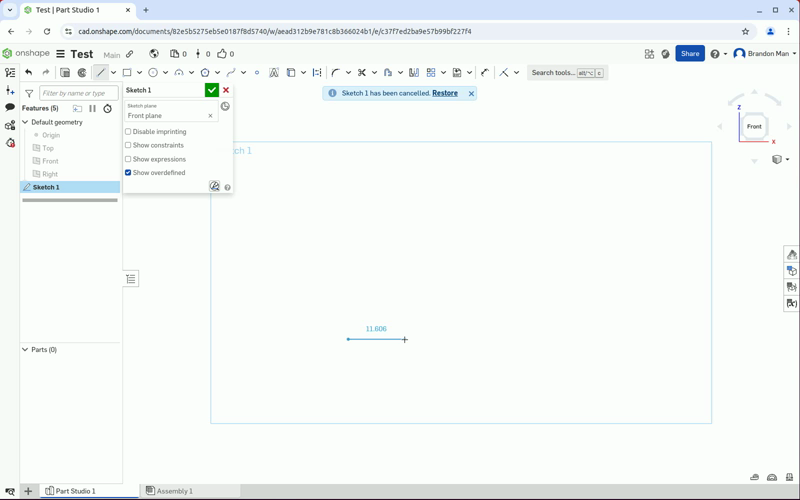
key_down(shift)
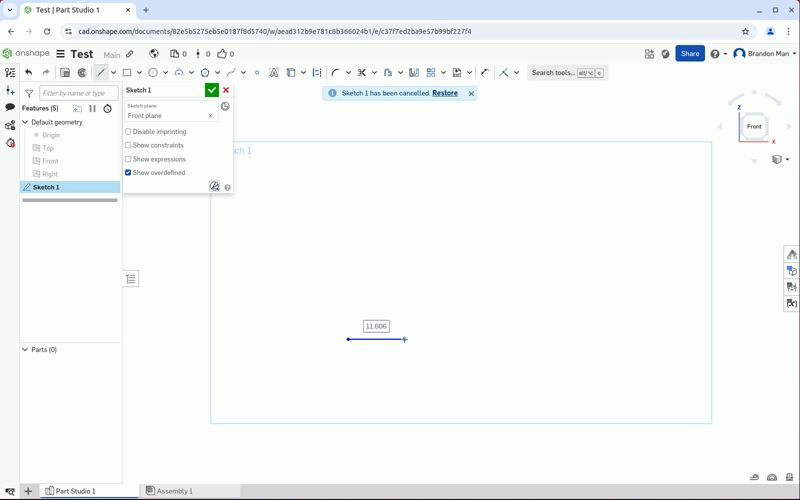
mouse_move(434, 339)
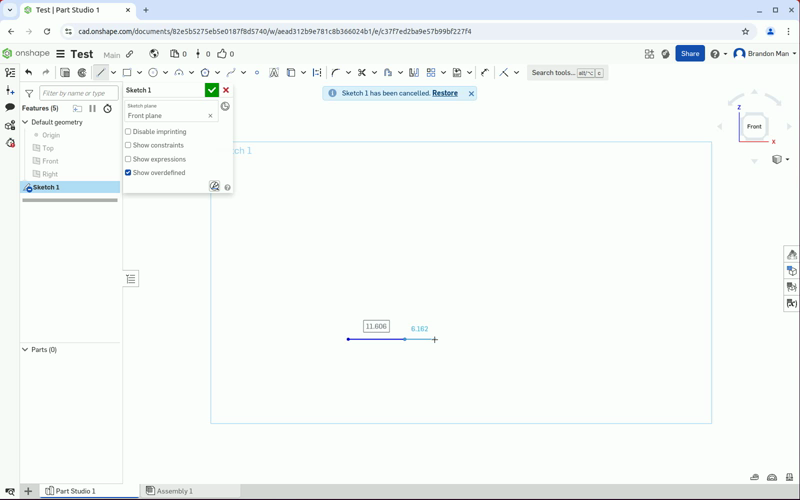
mouse_move(404, 282)
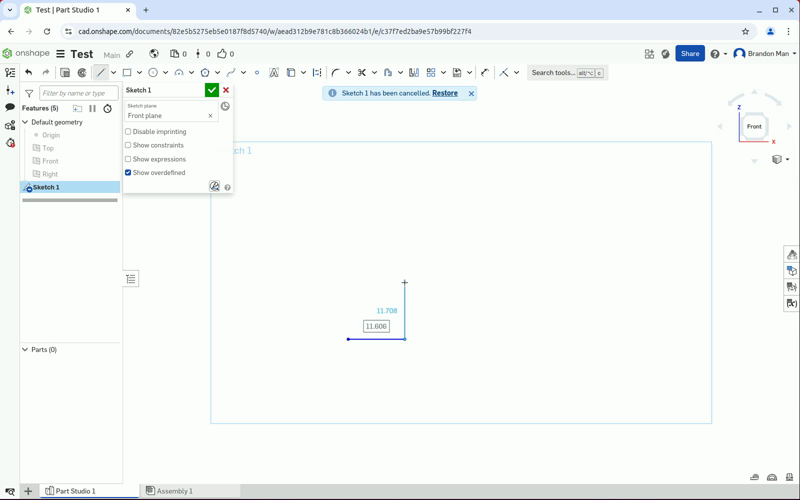
click(404, 282)
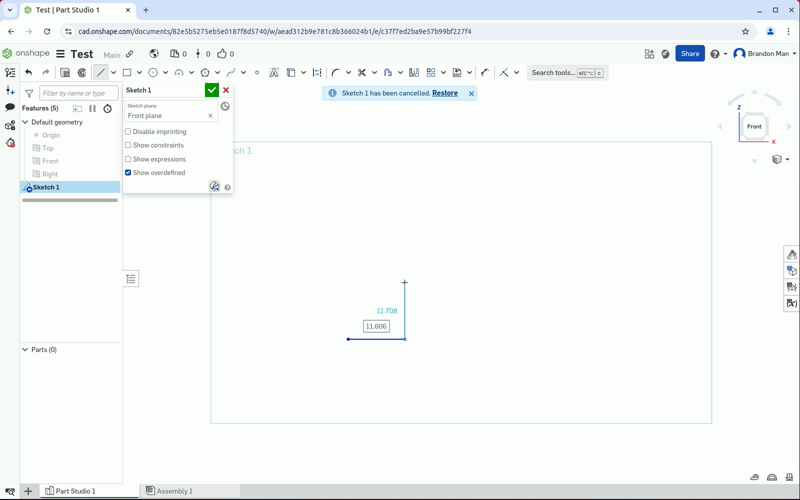
key_up(shift)
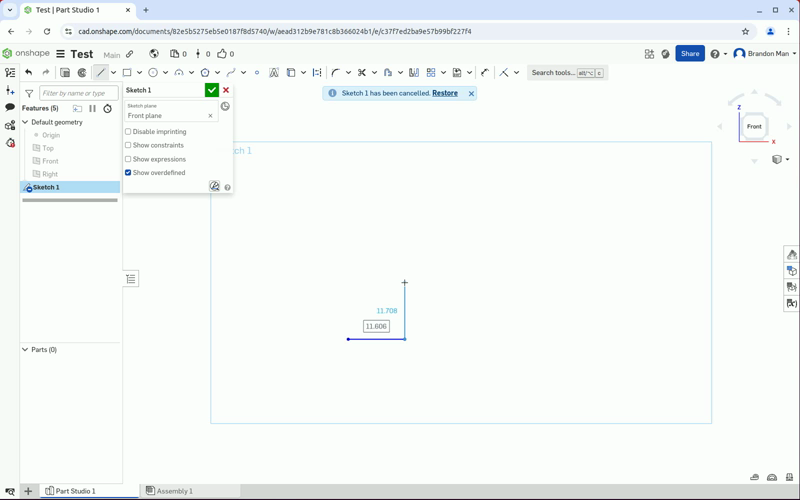
key_down(shift)
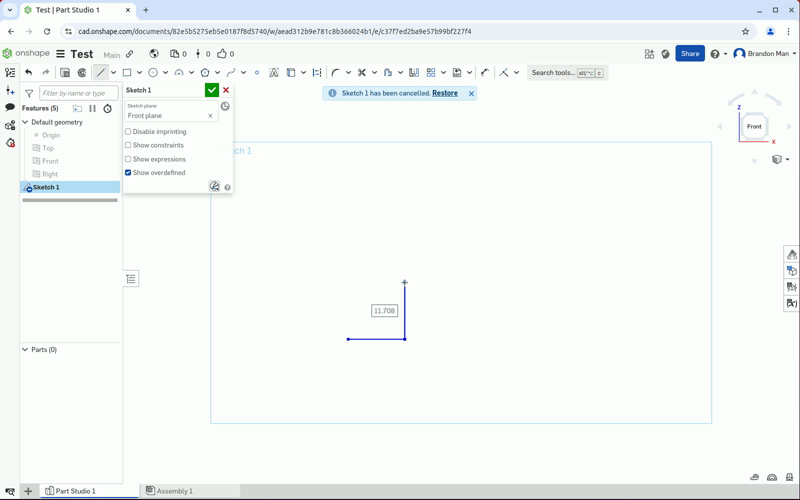
mouse_move(434, 282)
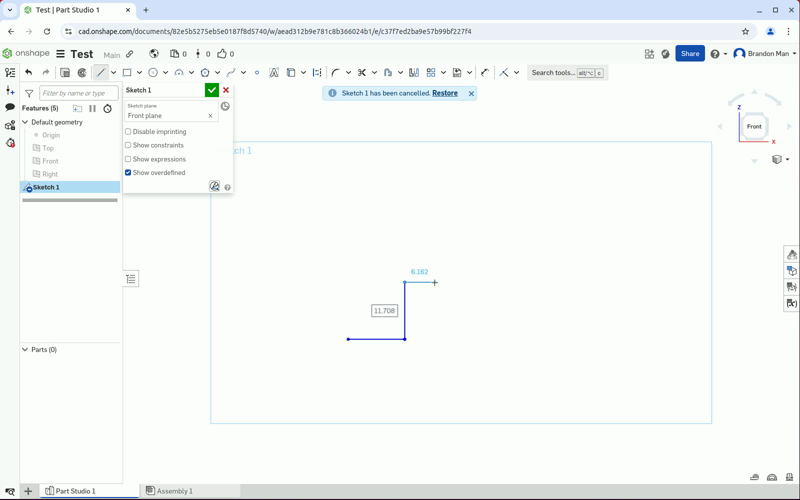
mouse_move(348, 282)
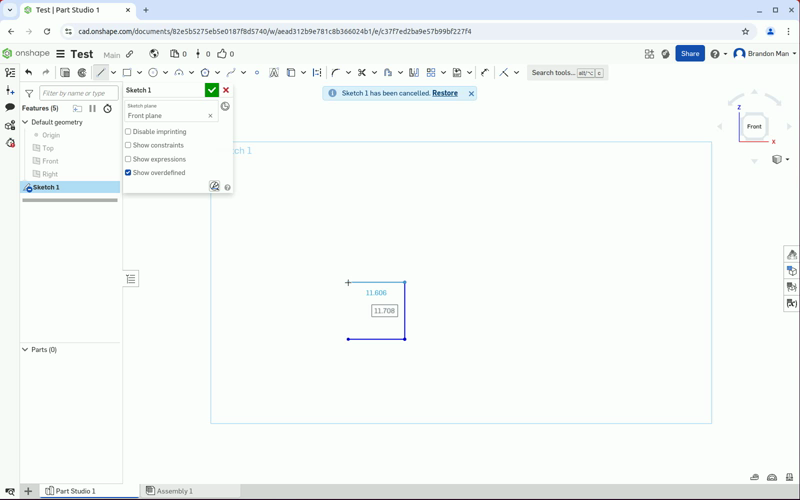
click(348, 282)
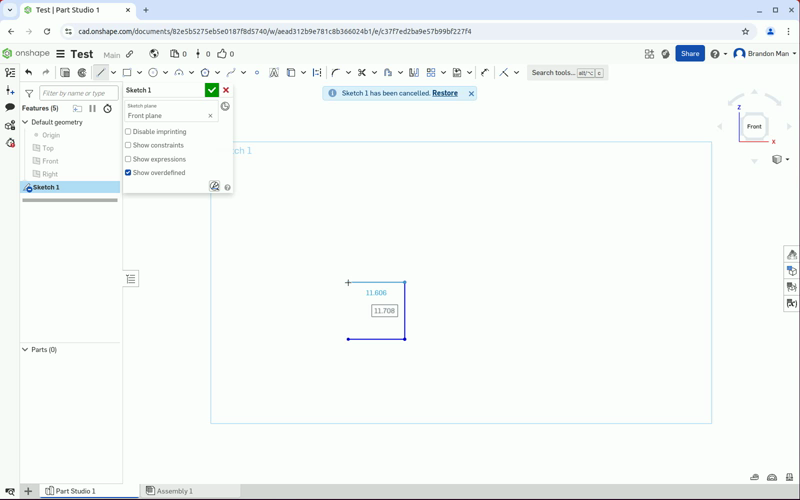
key_up(shift)
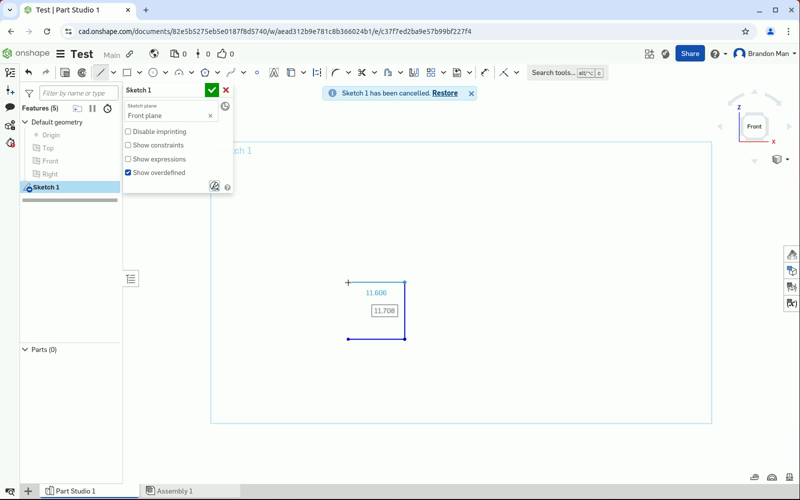
mouse_move(378, 282)
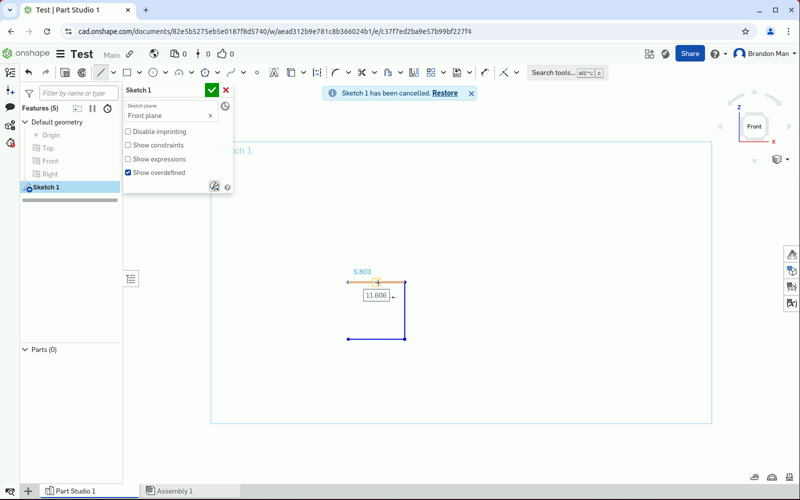
key_down(shift)
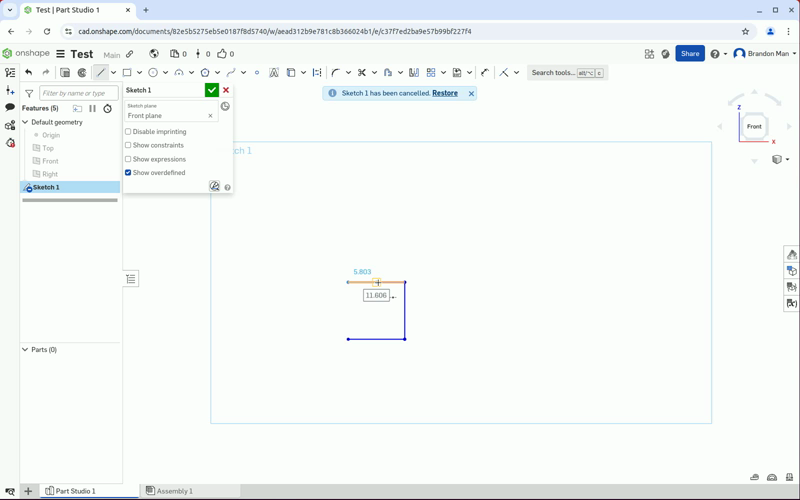
mouse_move(348, 339)
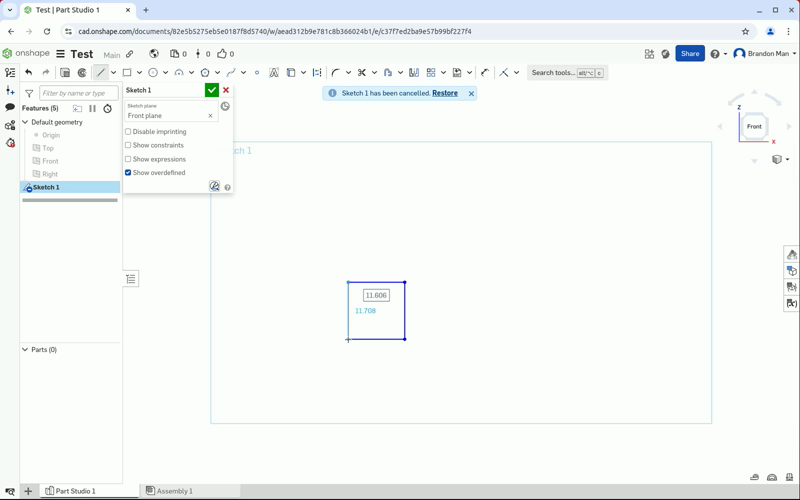
key_up(shift)
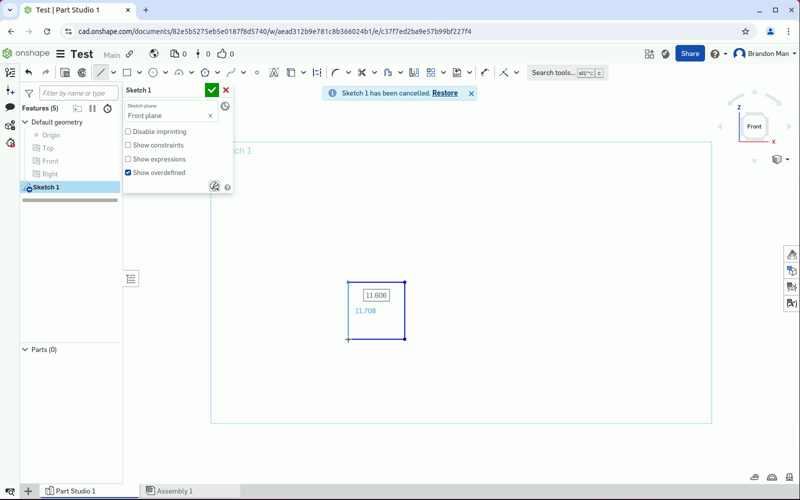
click(348, 339)
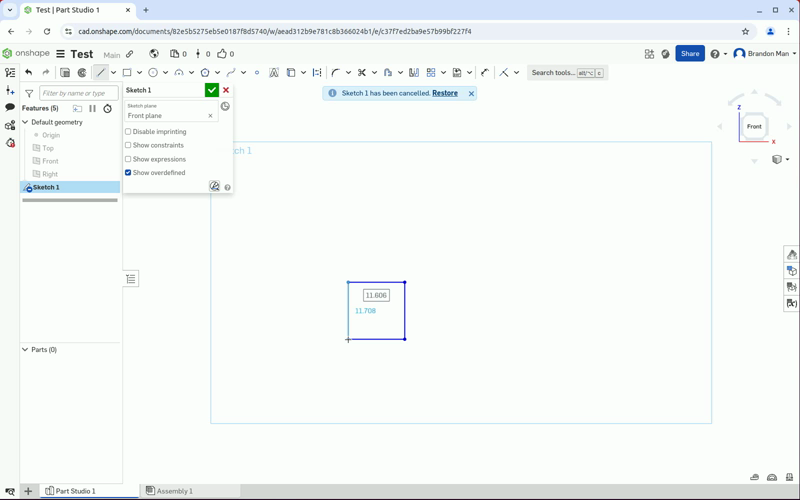
key(esc)
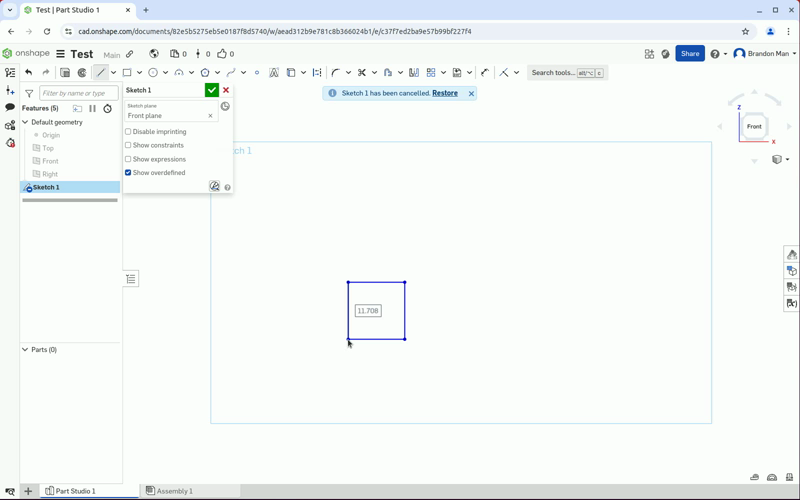
mouse_move(371, 334)
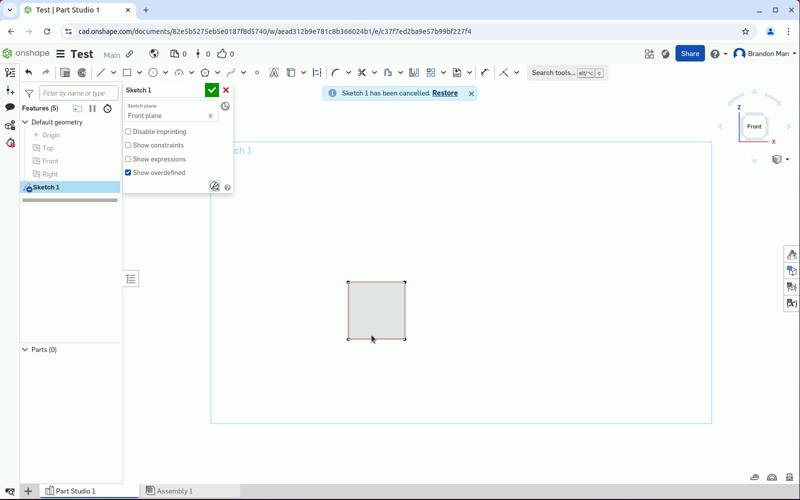
click(371, 334)
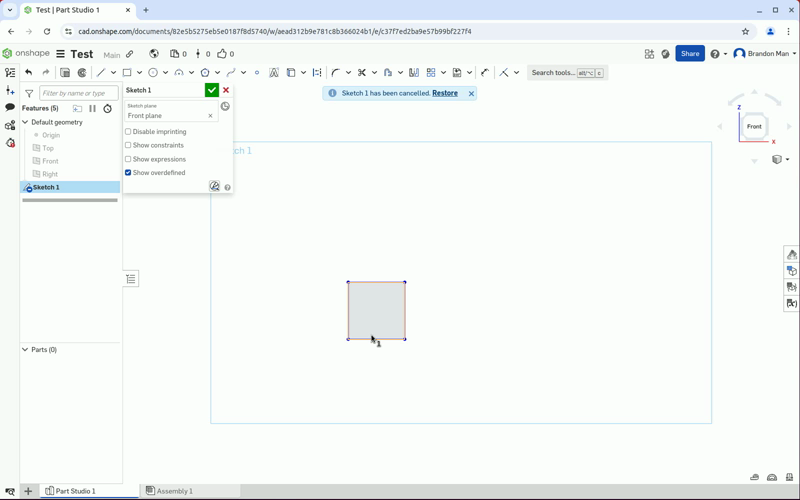
mouse_move(73, 352)
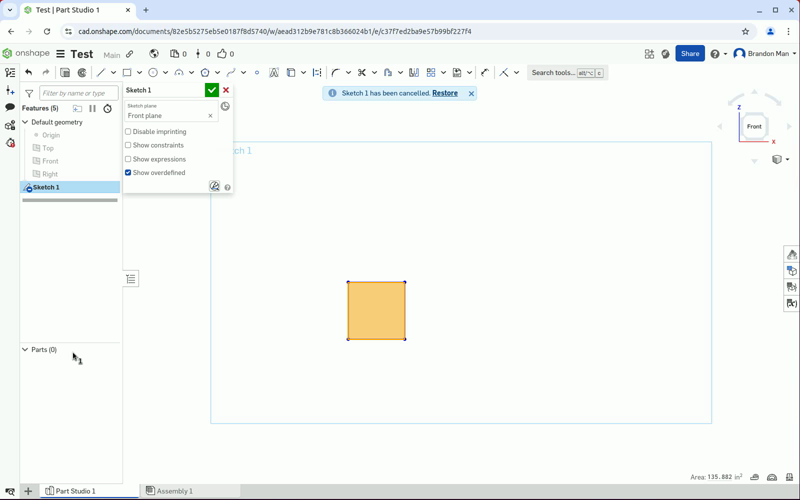
key(shift+y)
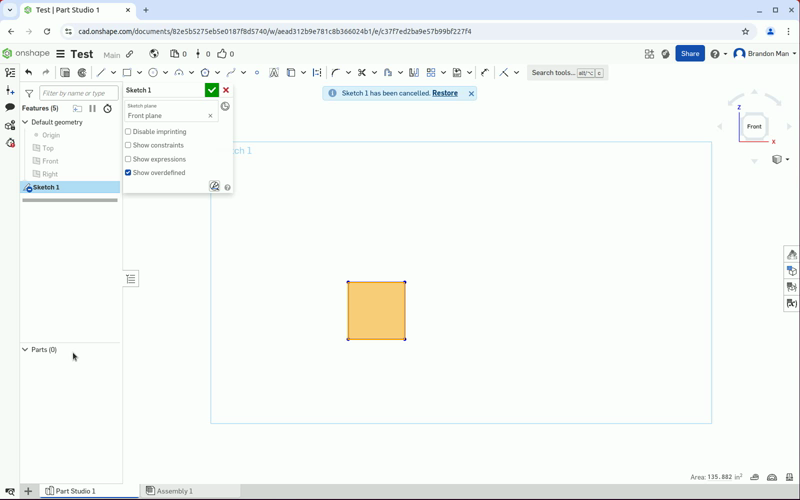
key(shift+e)
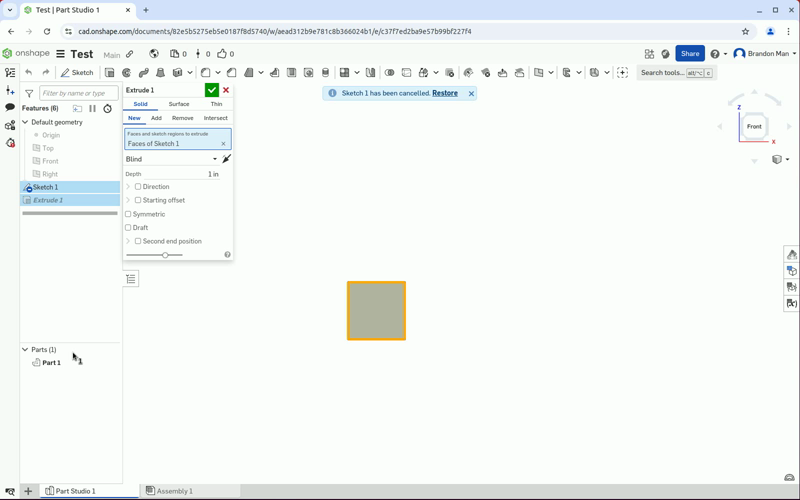
mouse_move(143, 106)
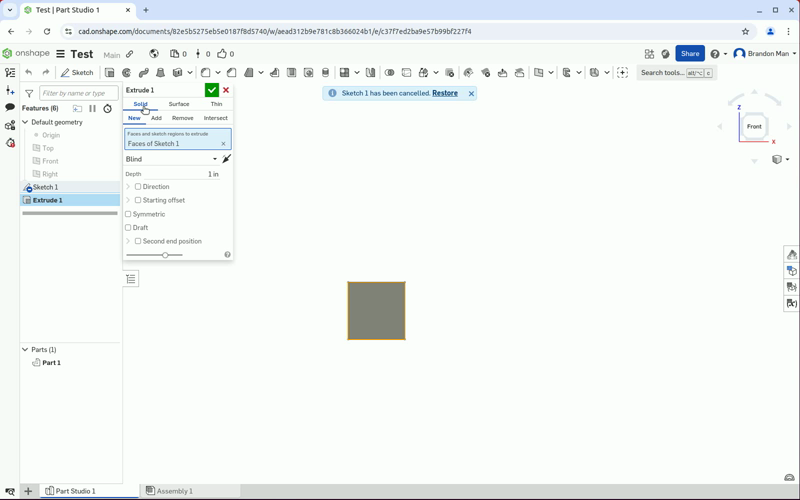
click(143, 106)
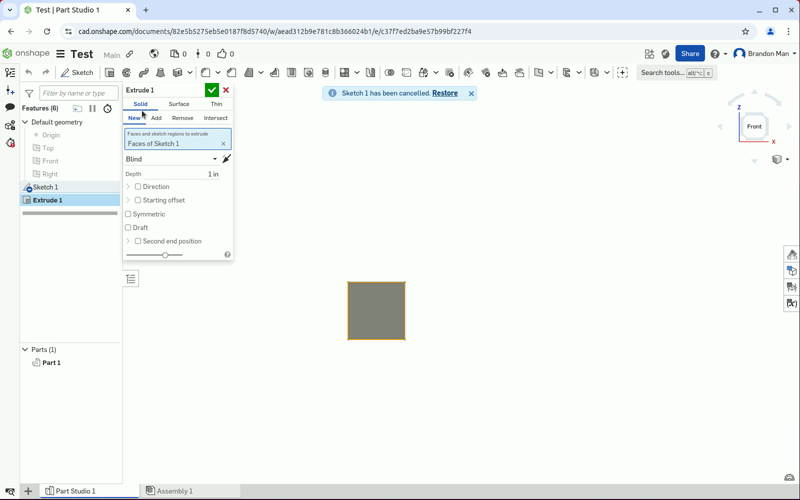
mouse_move(137, 120)
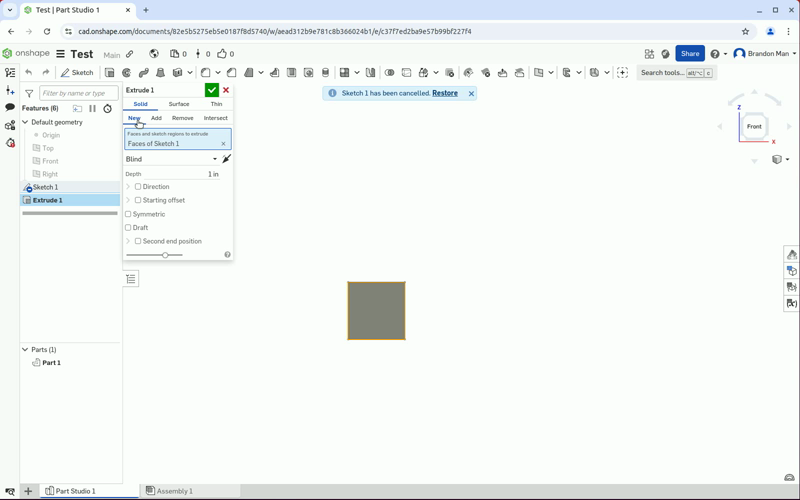
click(137, 120)
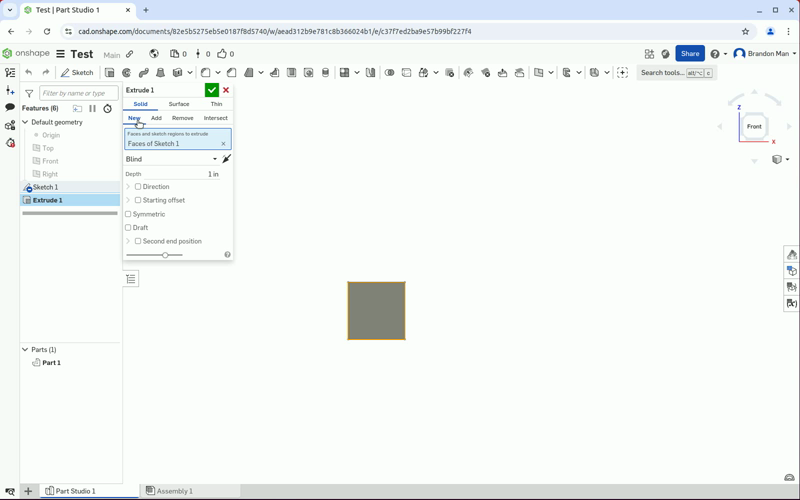
key(tab, 4)
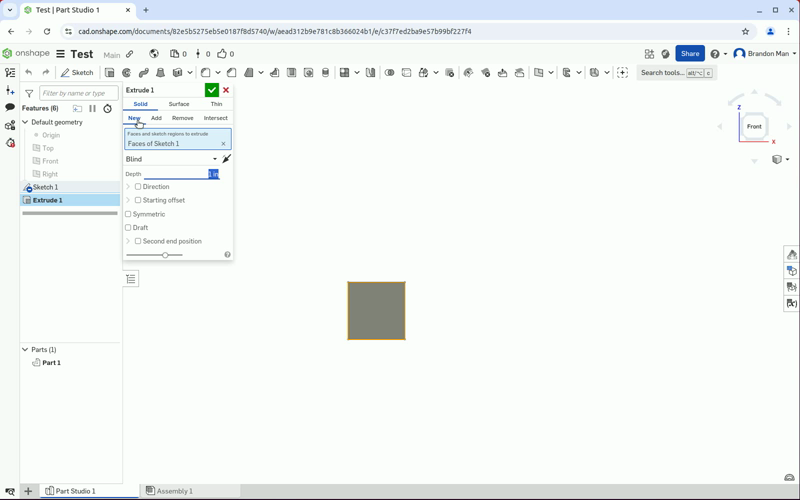
text(11.554)
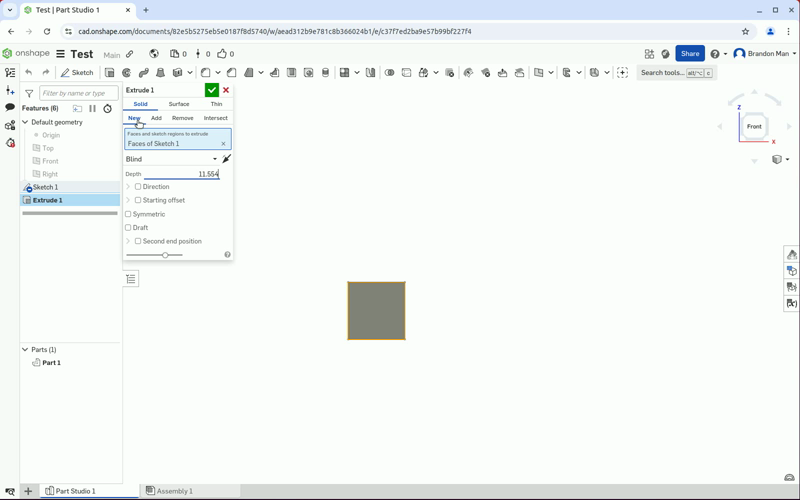
key(enter)
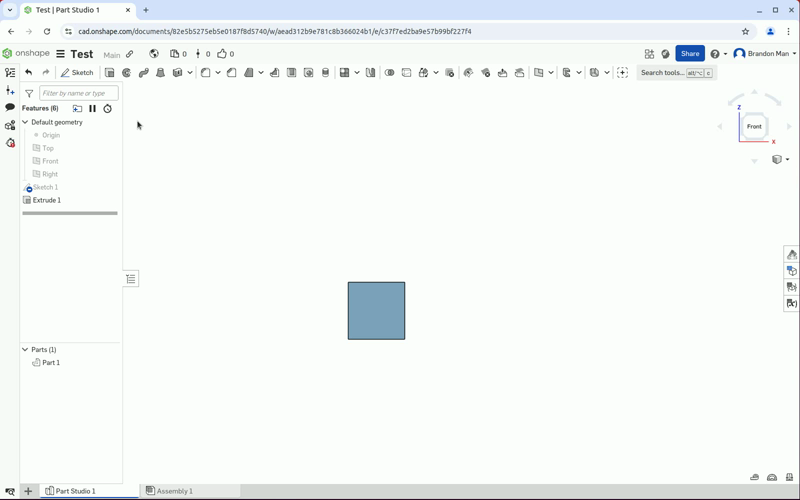
key(shift+h)
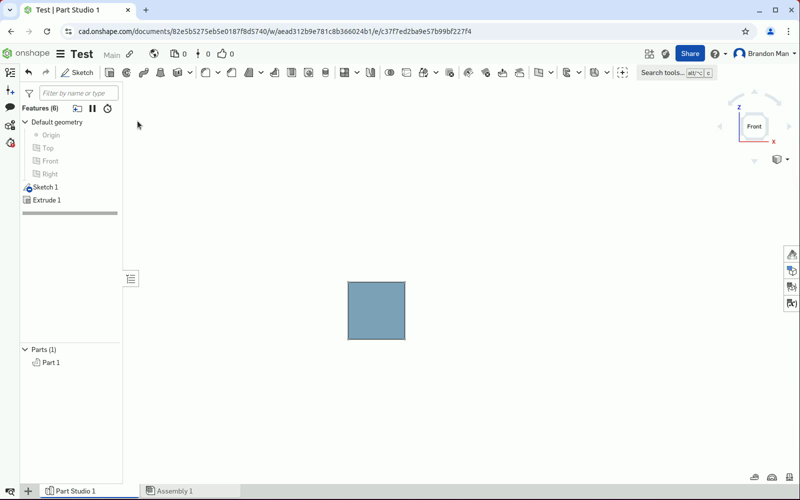
key(shift+h)
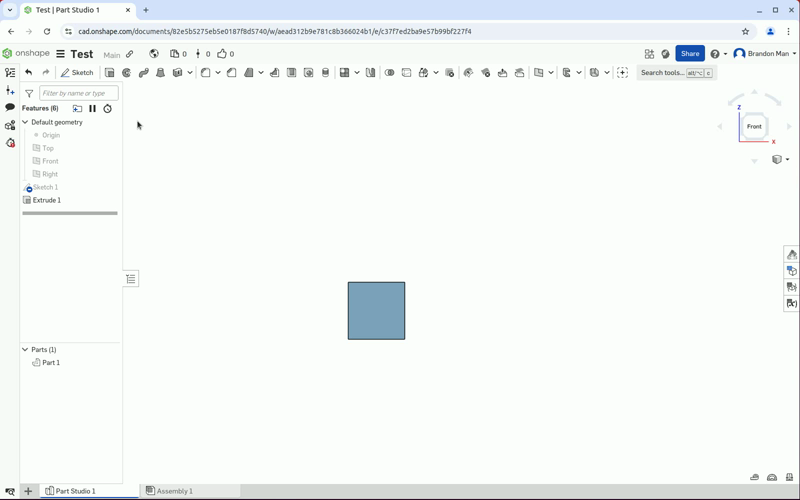
mouse_move(73, 189)
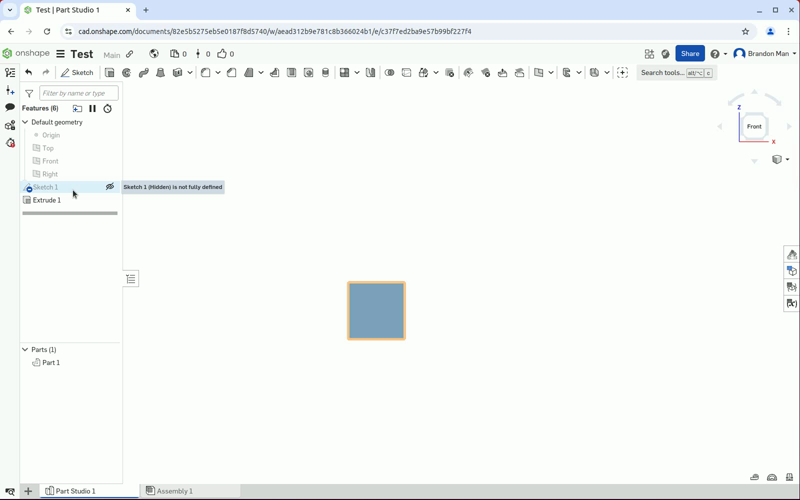
click(73, 189)
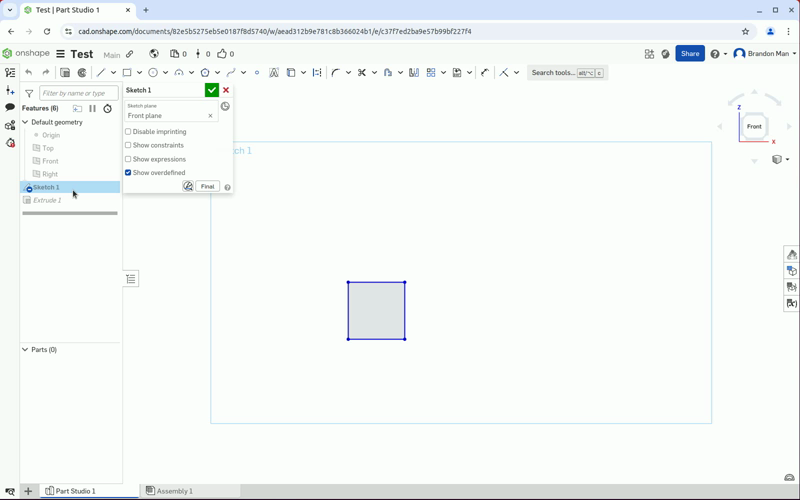
mouse_move(229, 92)
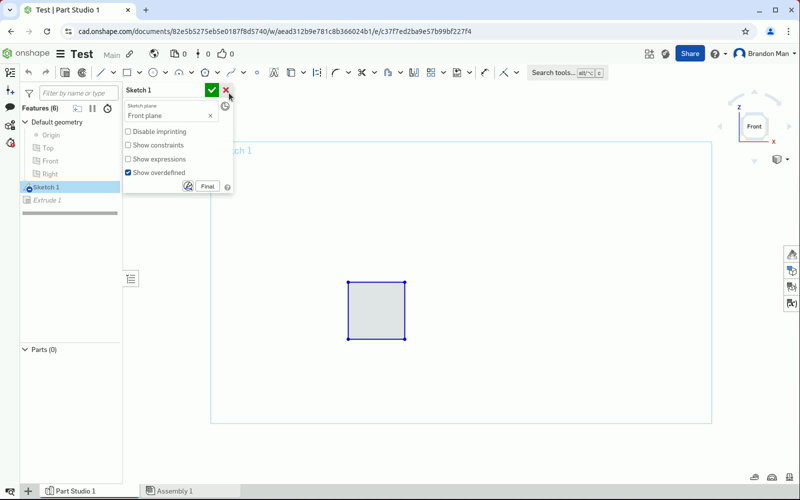
click(229, 92)
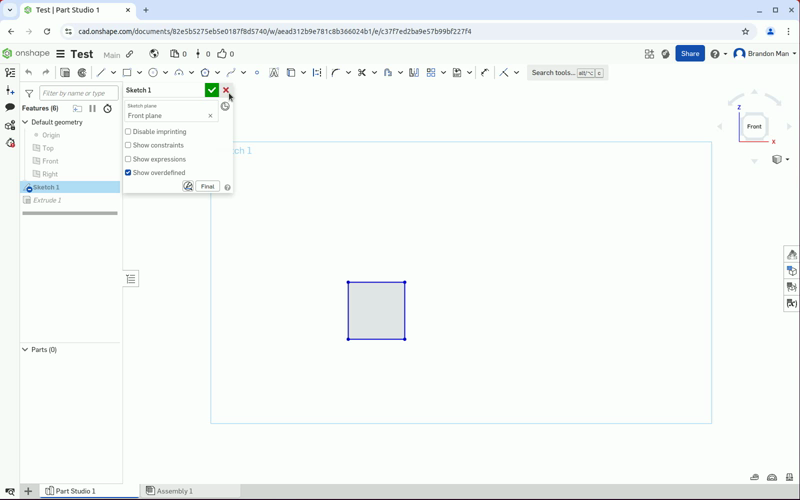
key(shift+s)
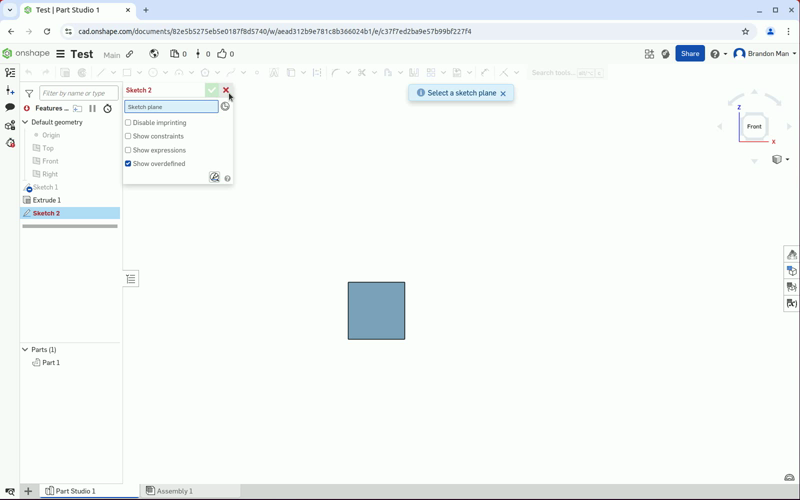
mouse_move(73, 163)
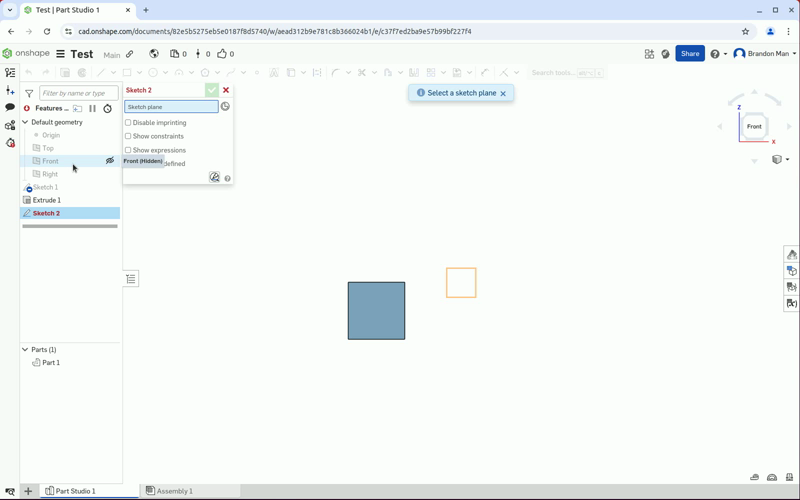
click(73, 163)
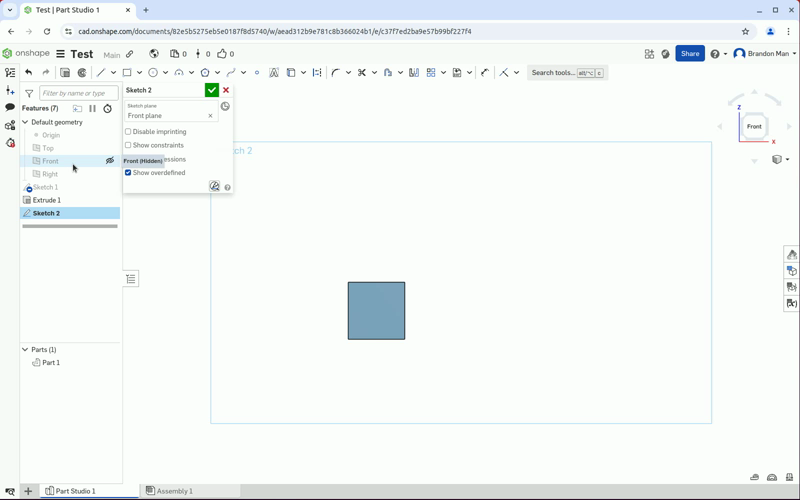
mouse_move(73, 352)
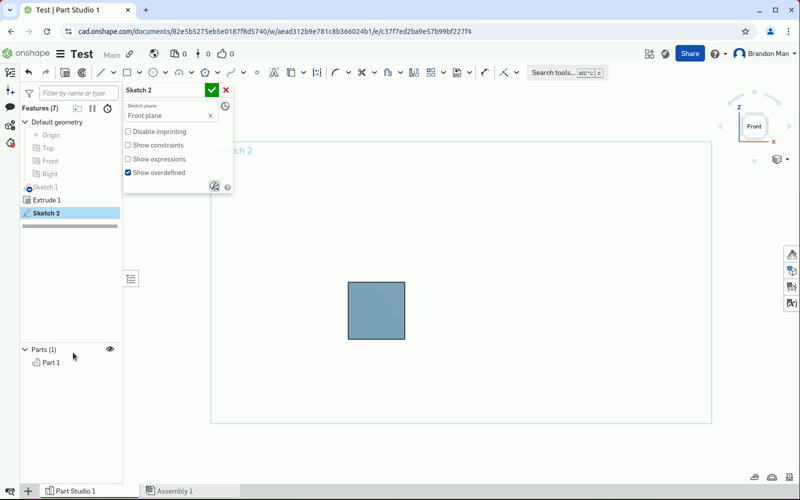
key(y)
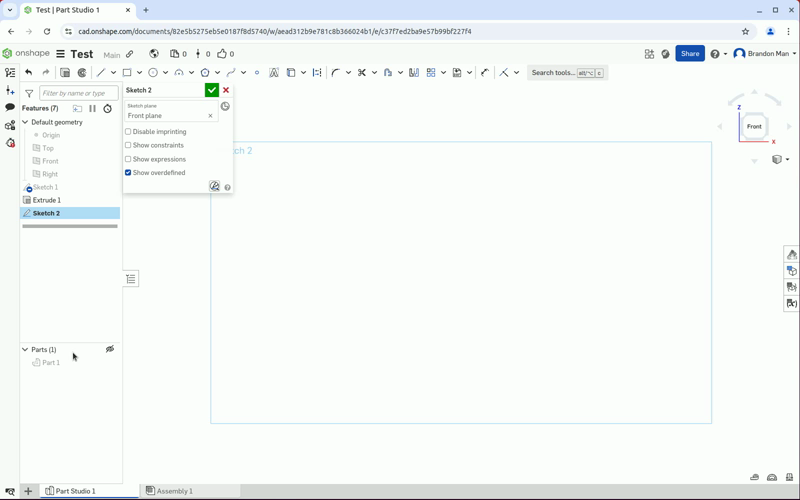
key(l)
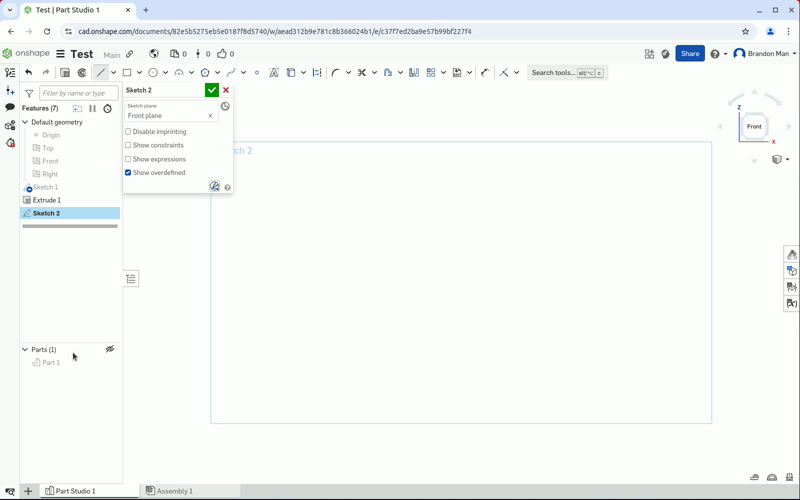
key_down(shift)
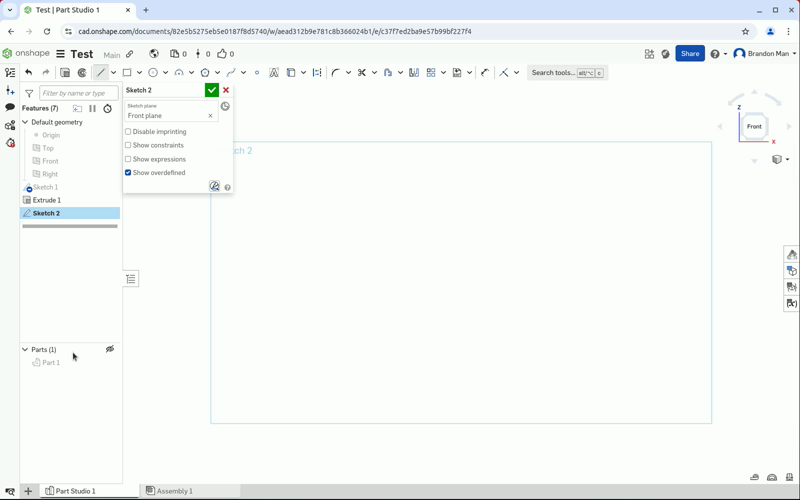
mouse_move(460, 226)
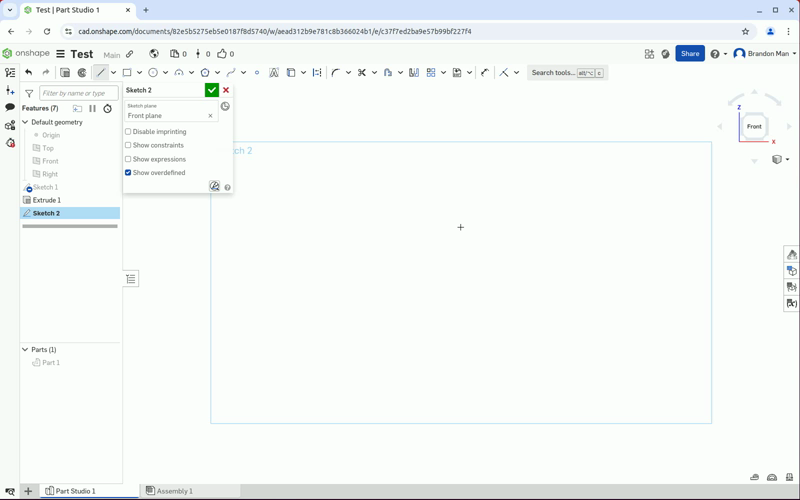
click(460, 226)
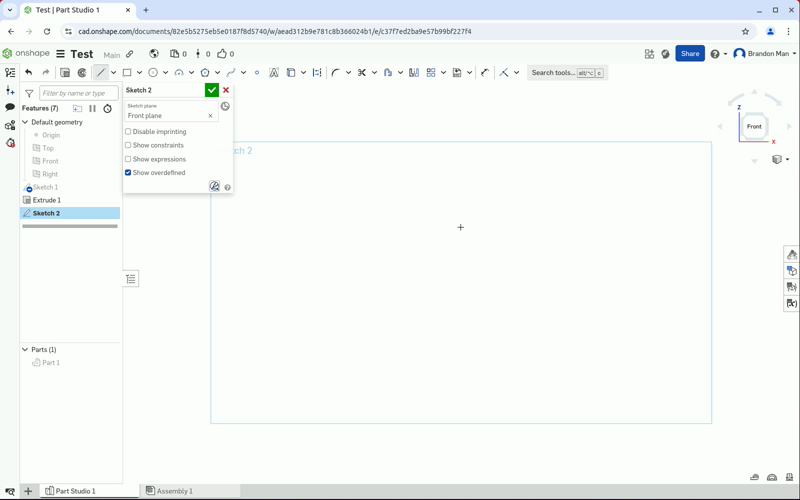
key_up(shift)
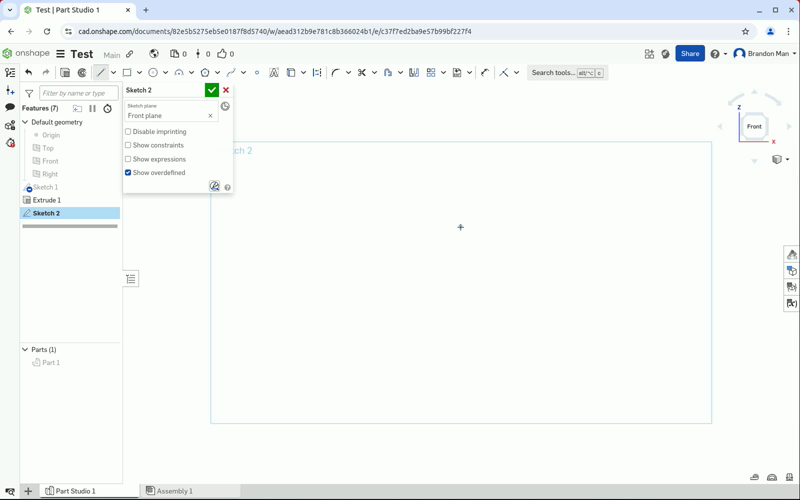
key_down(shift)
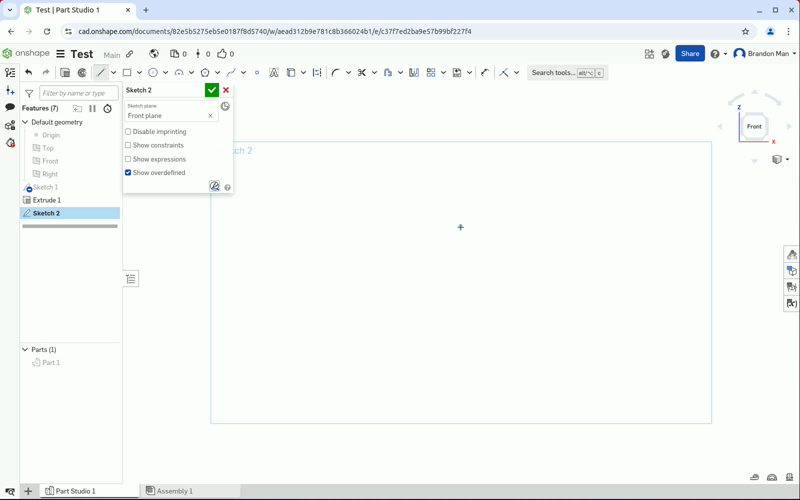
mouse_move(490, 226)
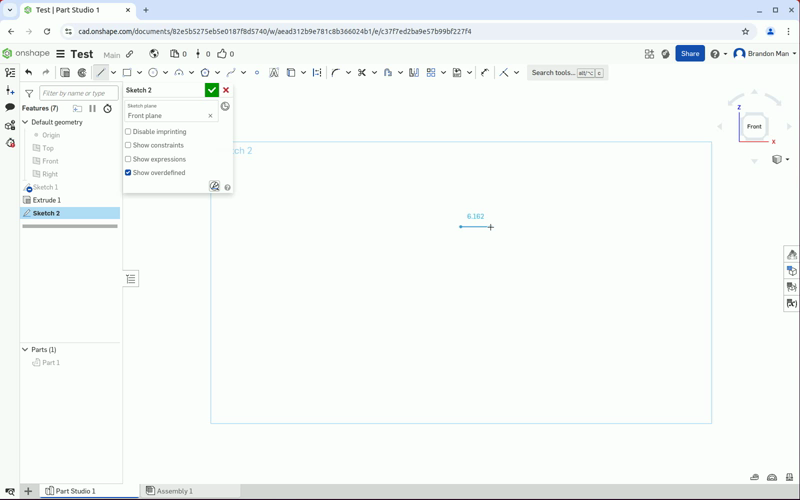
mouse_move(517, 226)
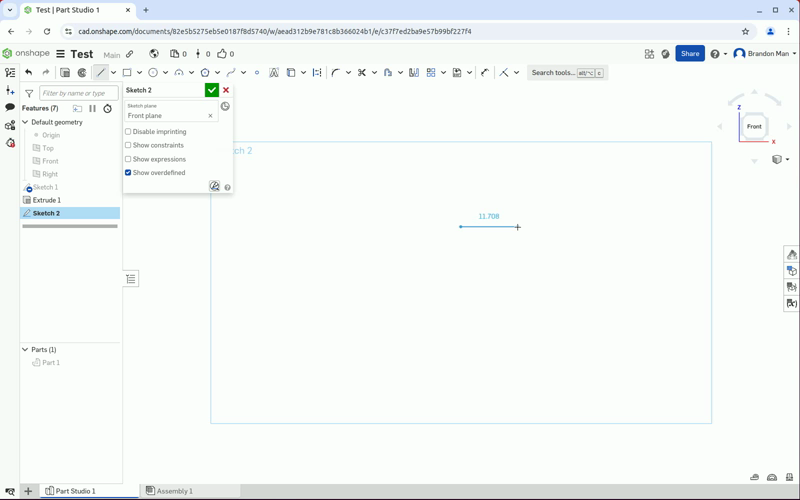
click(517, 226)
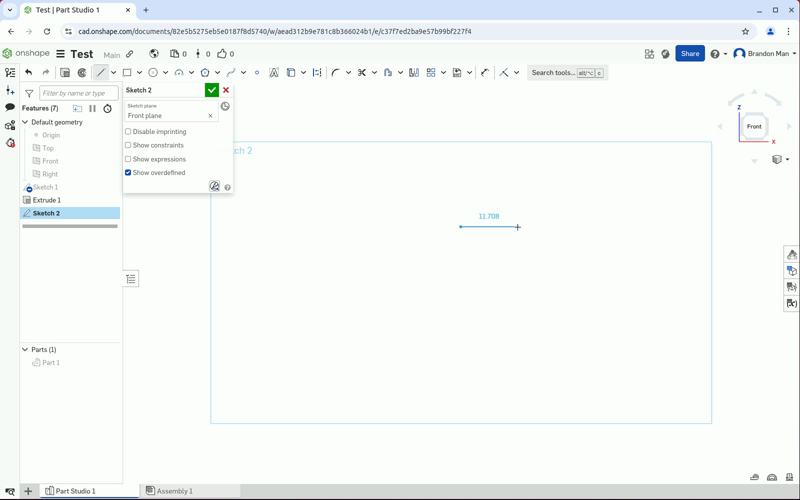
key_up(shift)
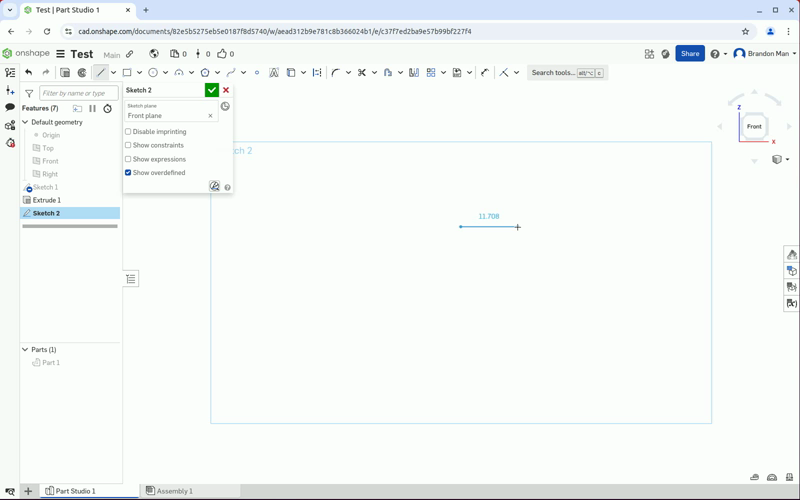
key_down(shift)
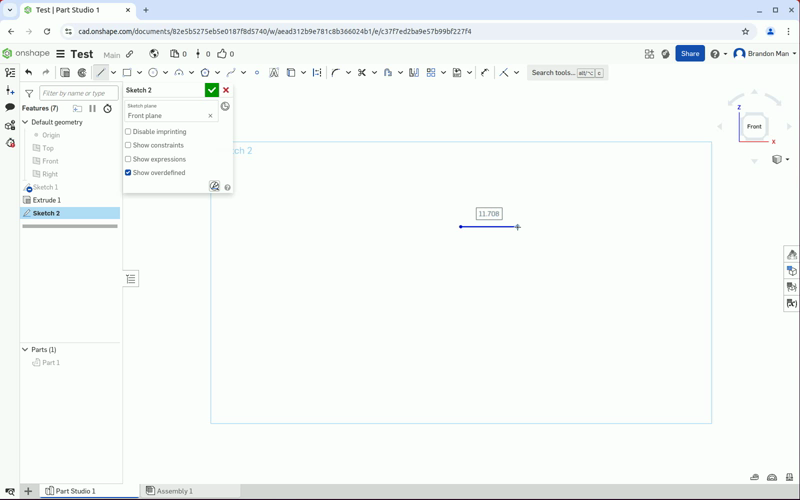
mouse_move(547, 226)
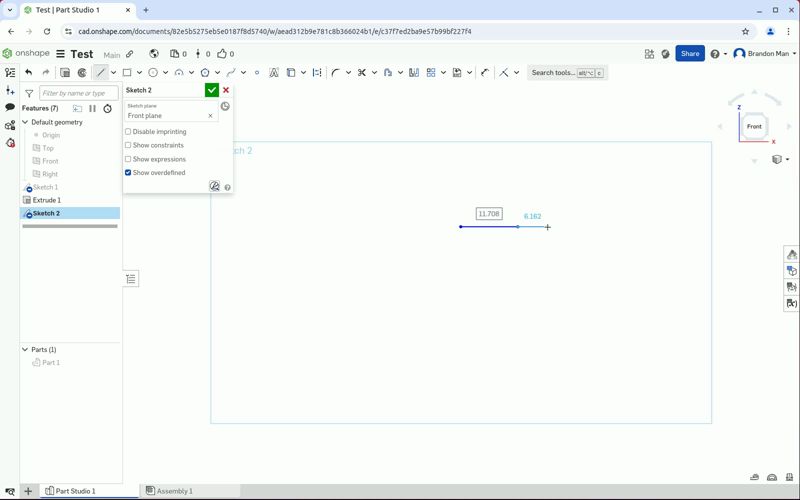
mouse_move(517, 169)
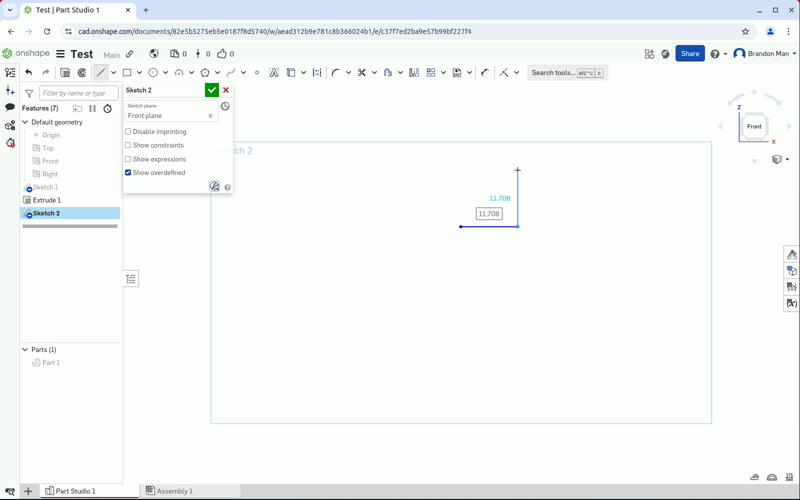
click(517, 169)
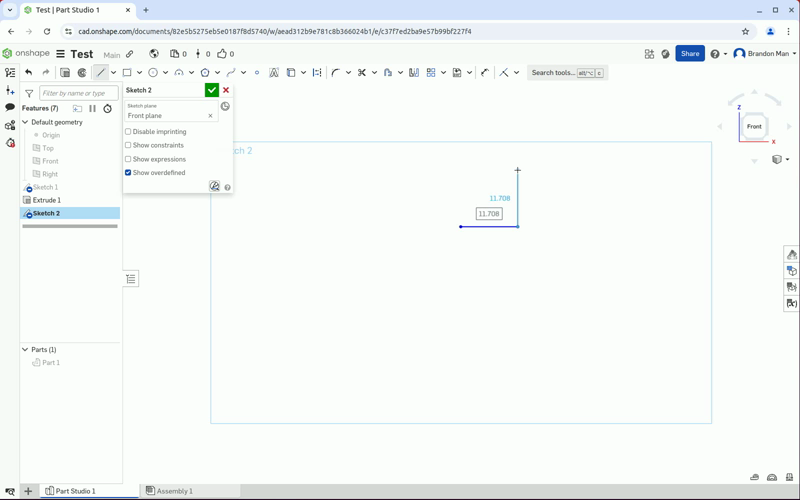
key_up(shift)
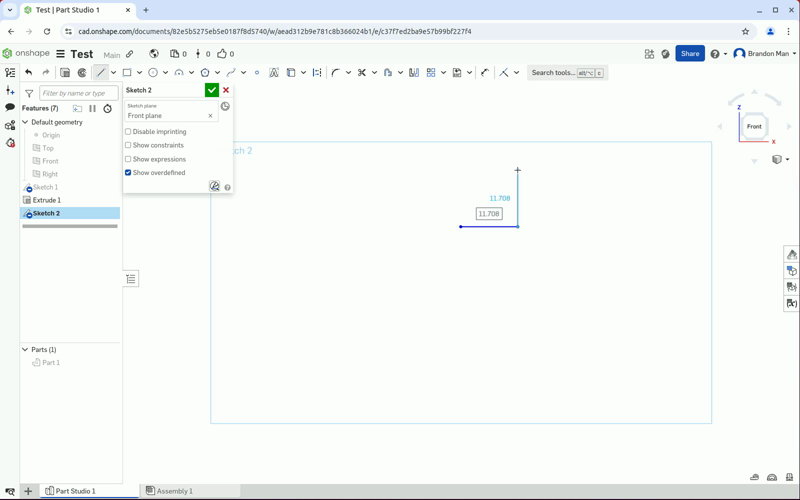
key_down(shift)
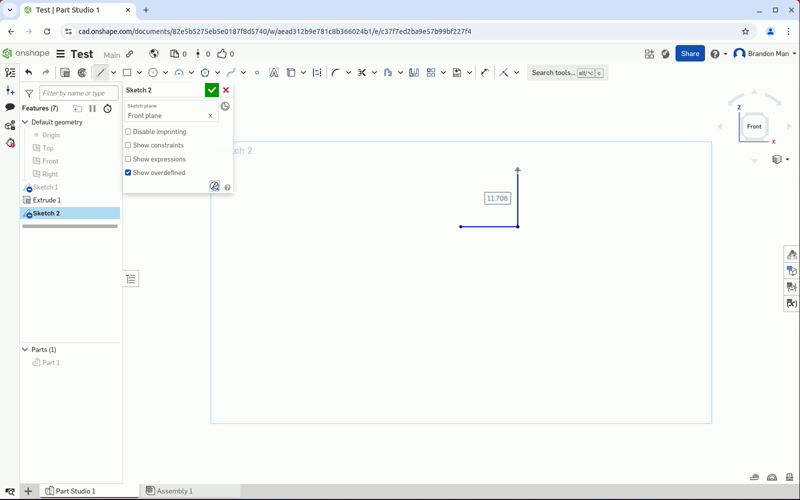
mouse_move(547, 169)
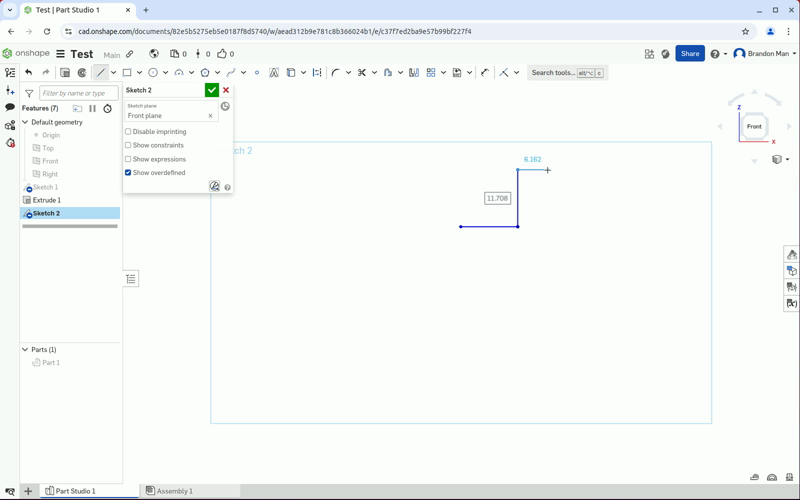
mouse_move(460, 169)
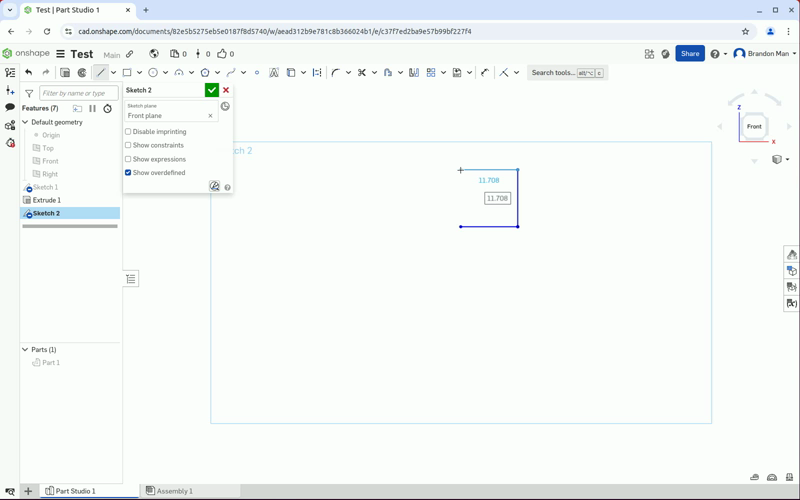
click(460, 169)
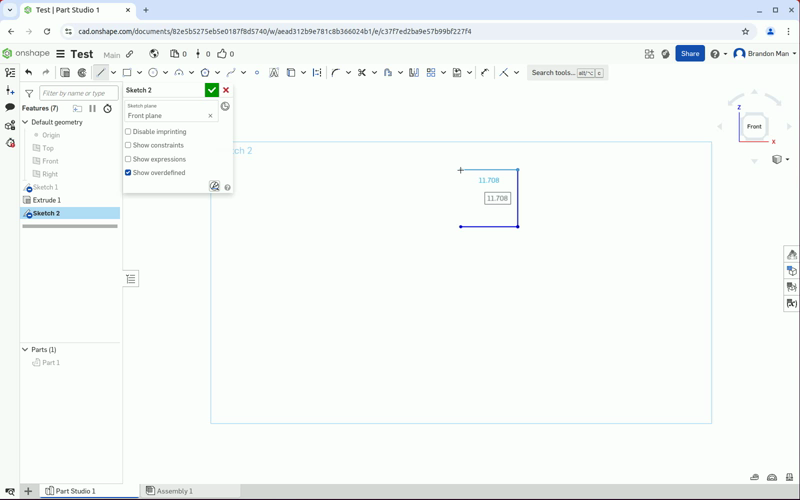
key_up(shift)
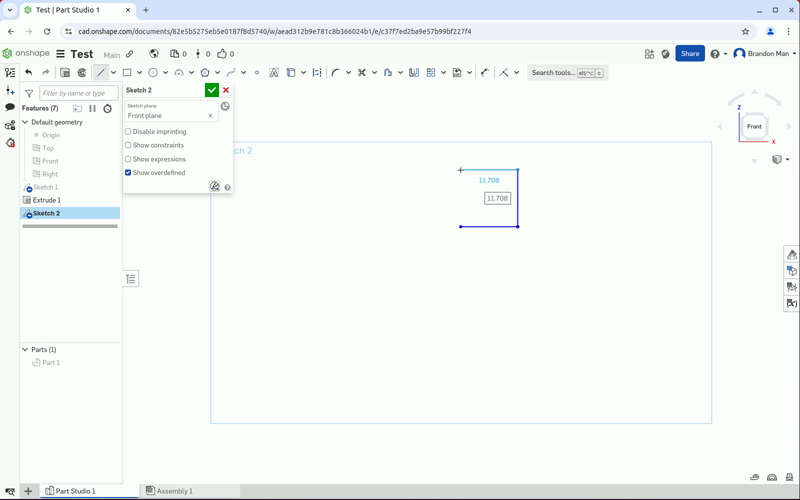
mouse_move(490, 169)
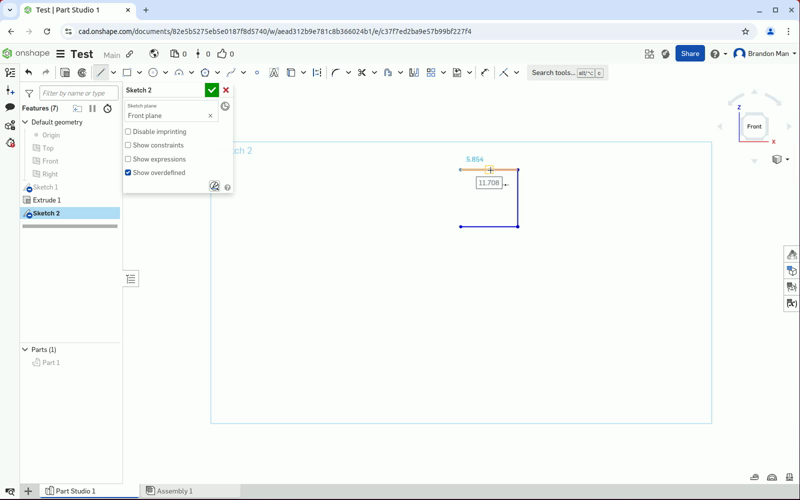
key_down(shift)
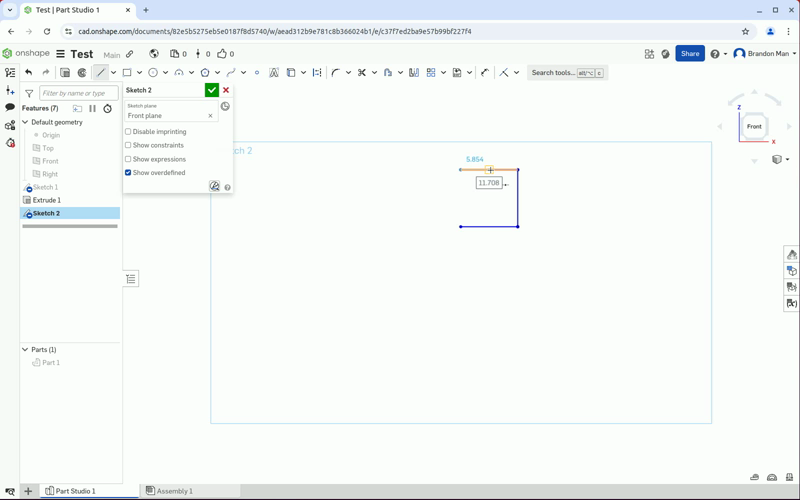
mouse_move(460, 226)
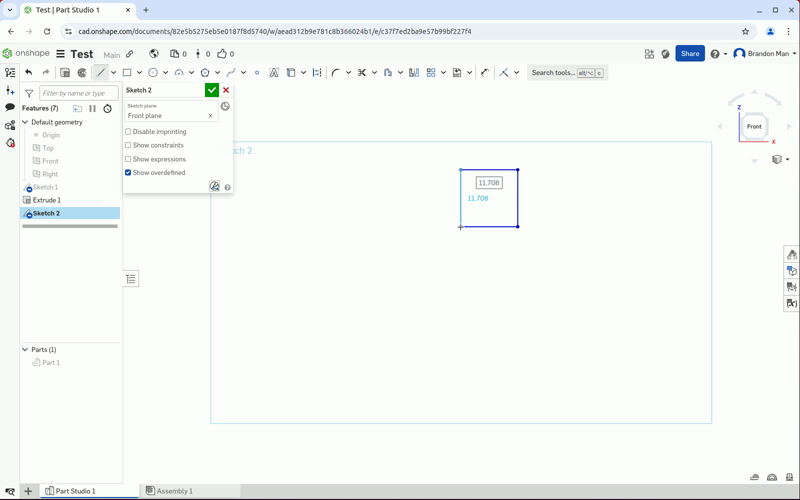
key_up(shift)
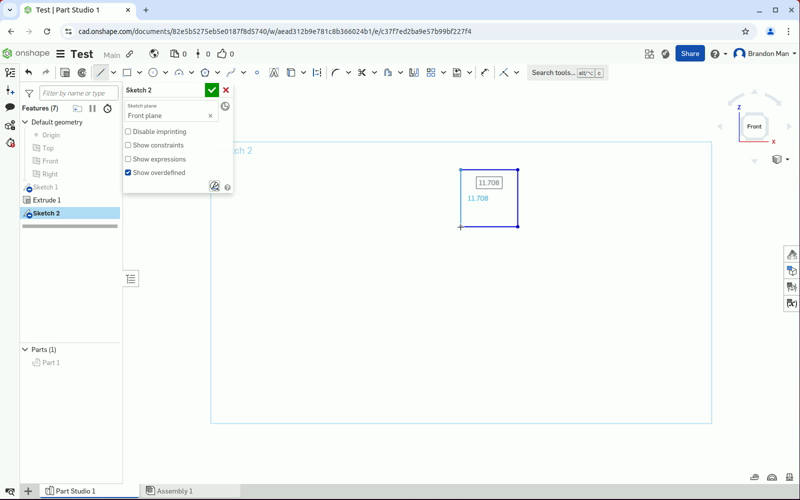
click(460, 226)
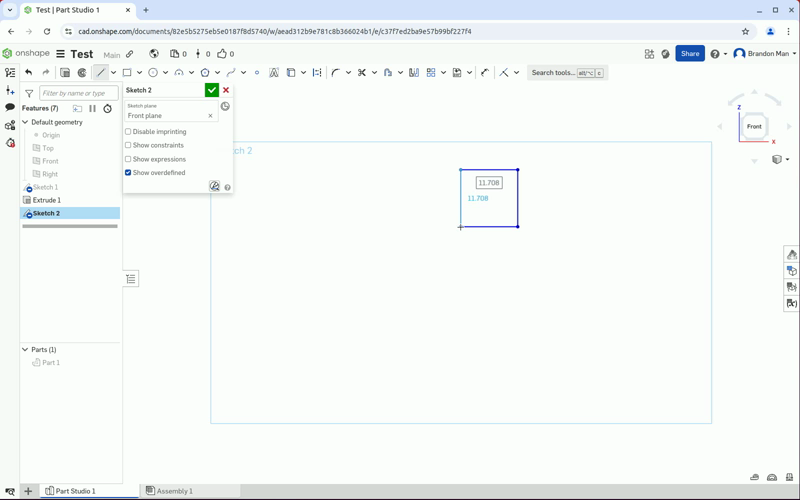
key(esc)
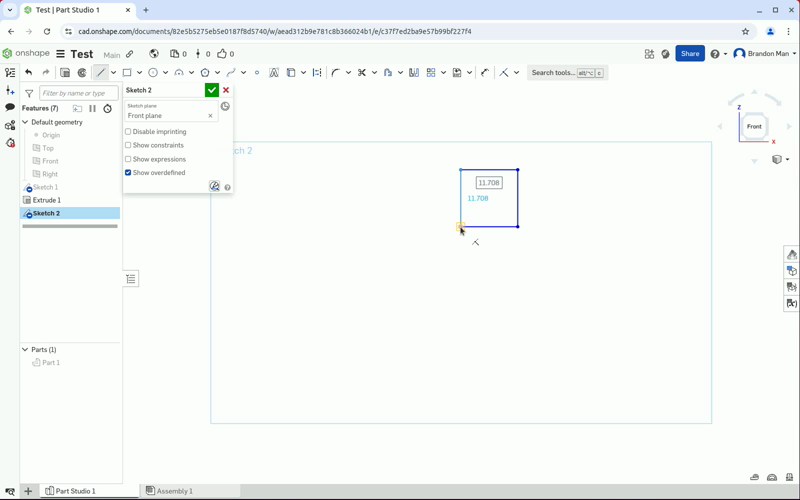
mouse_move(487, 176)
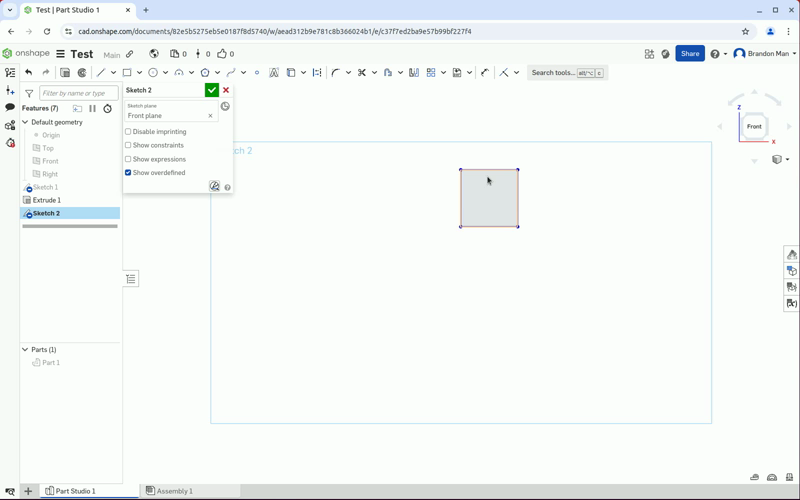
click(487, 176)
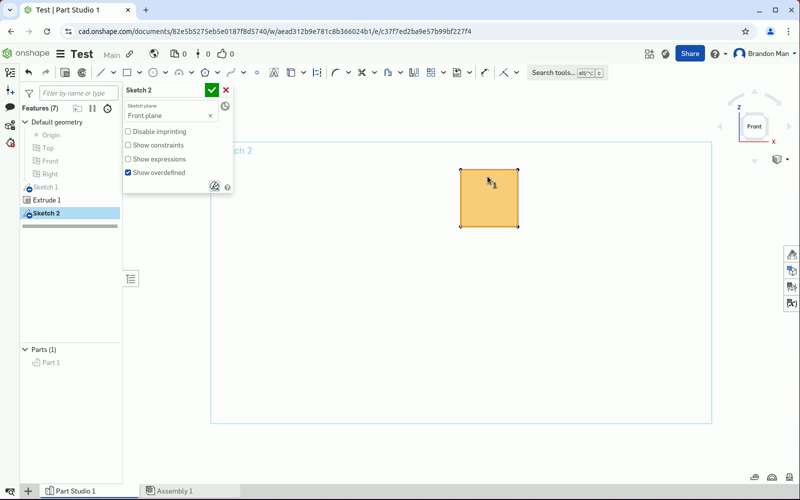
mouse_move(73, 352)
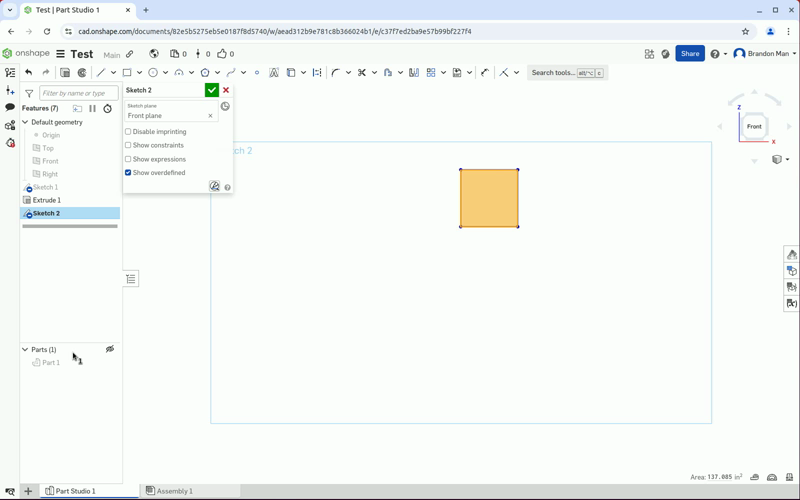
key(shift+y)
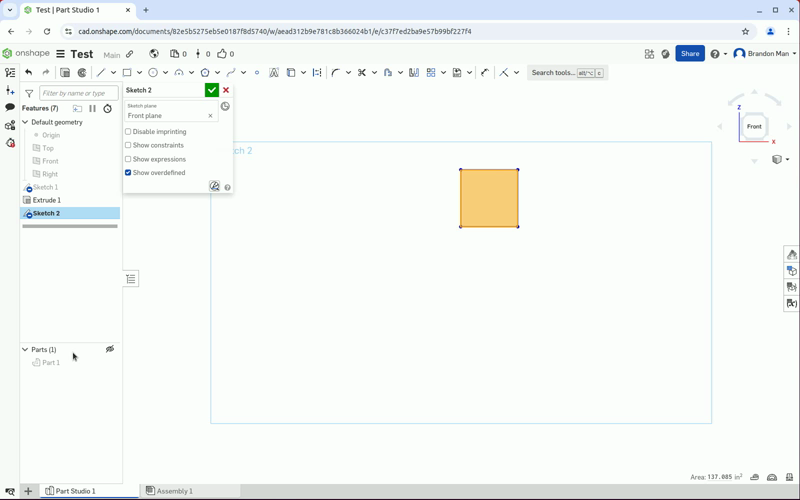
key(shift+e)
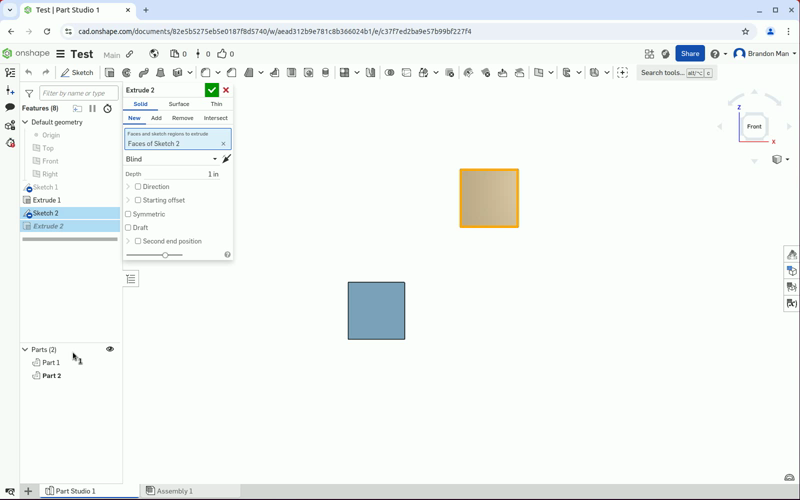
mouse_move(143, 106)
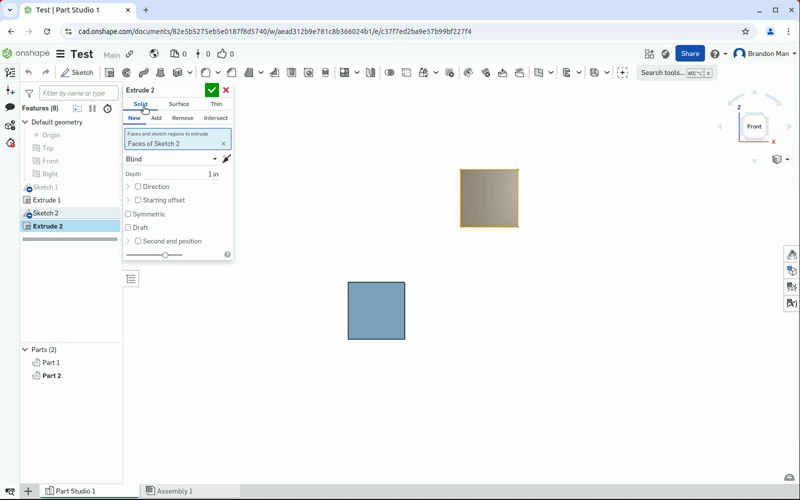
click(143, 106)
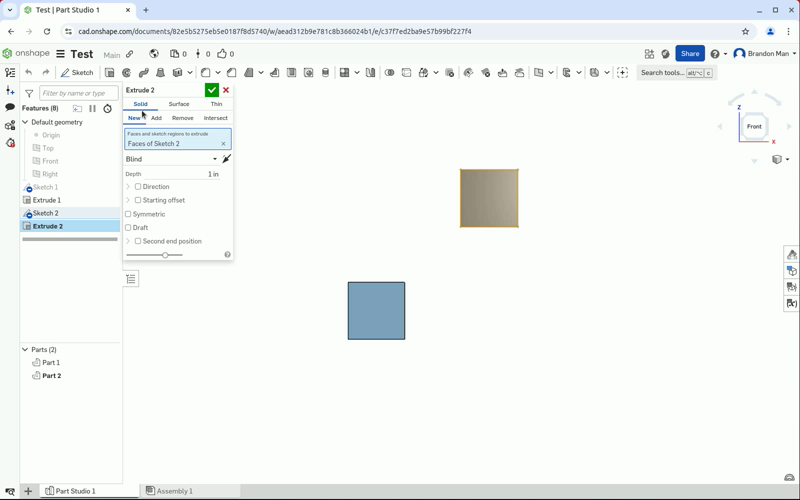
mouse_move(137, 120)
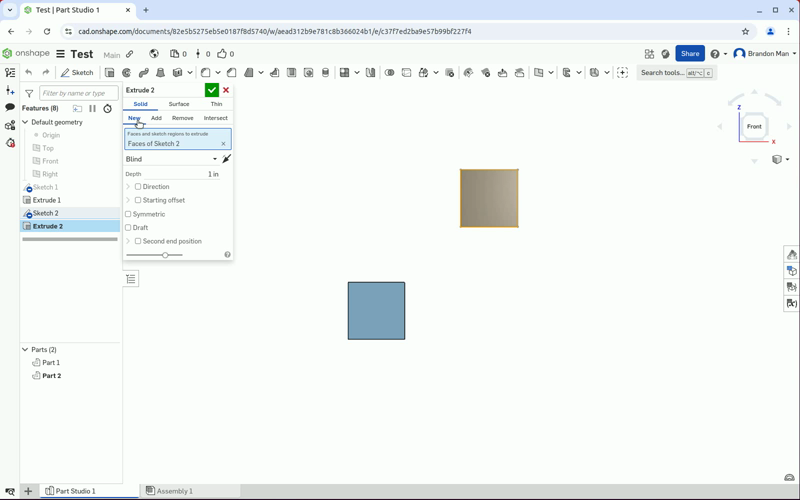
click(137, 120)
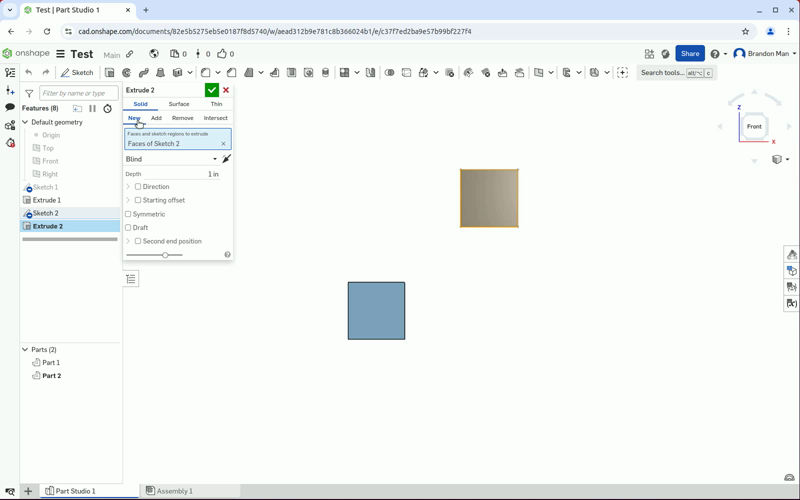
key(tab, 4)
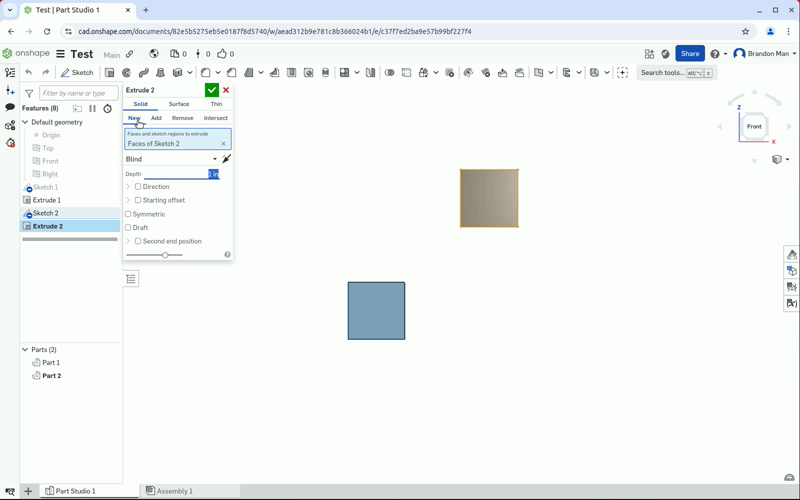
text(11.554)
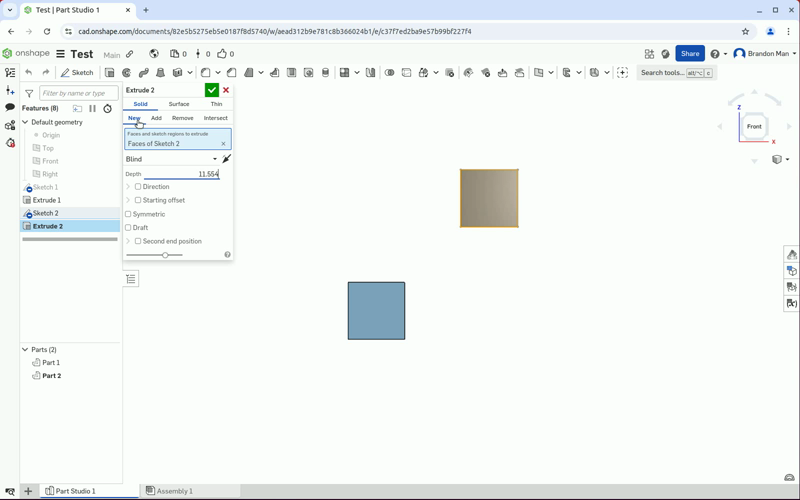
key(enter)
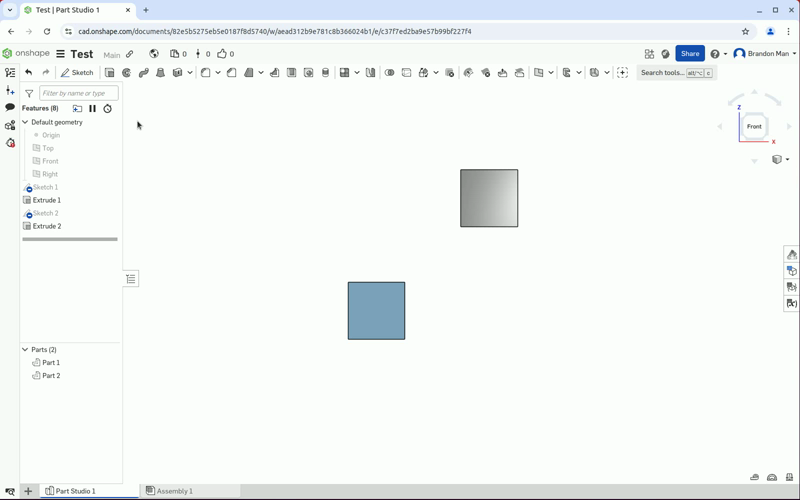
key(shift+h)
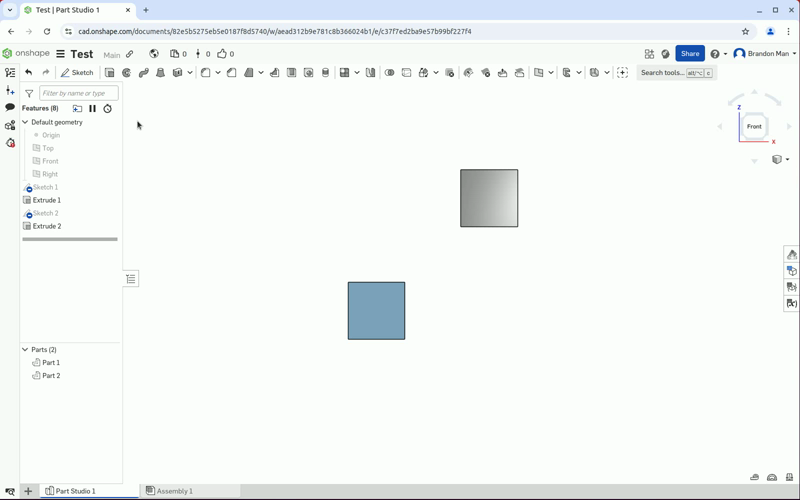
key(shift+h)
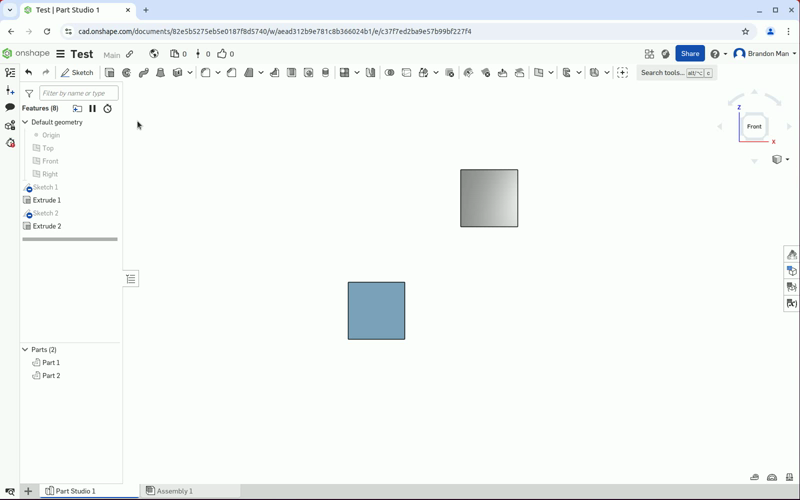
mouse_move(73, 189)
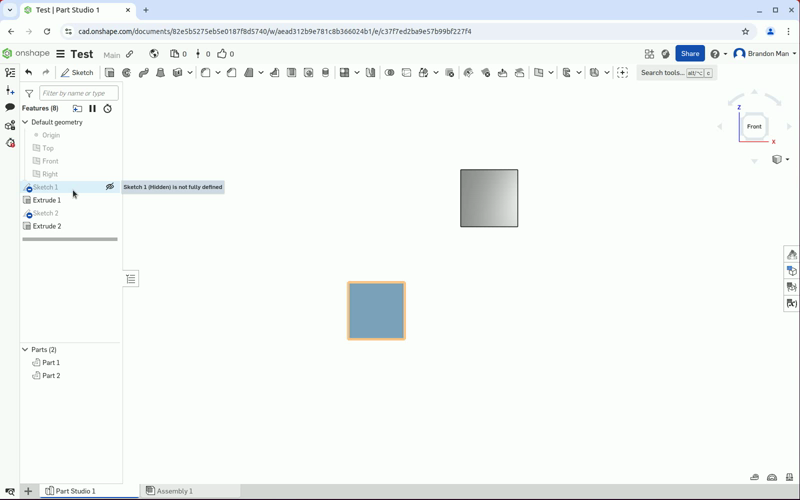
click(73, 189)
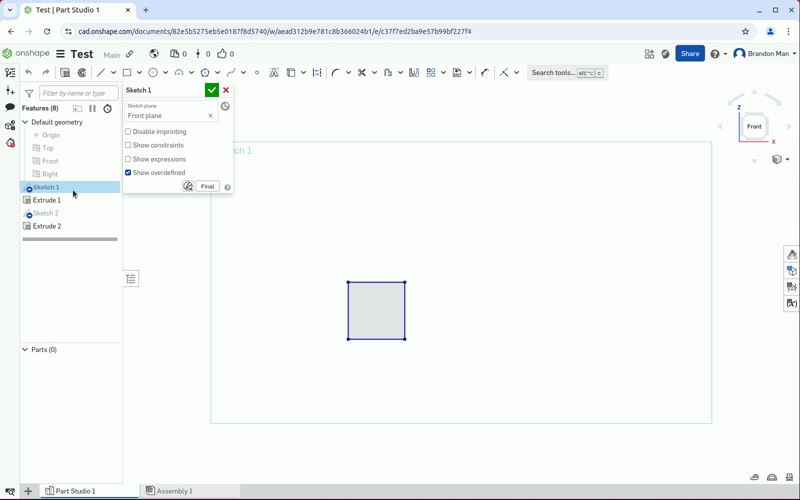
mouse_move(229, 92)
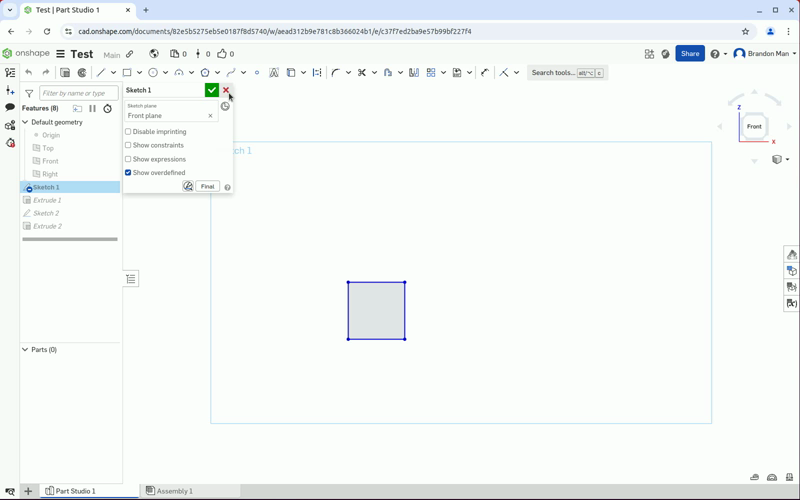
click(229, 92)
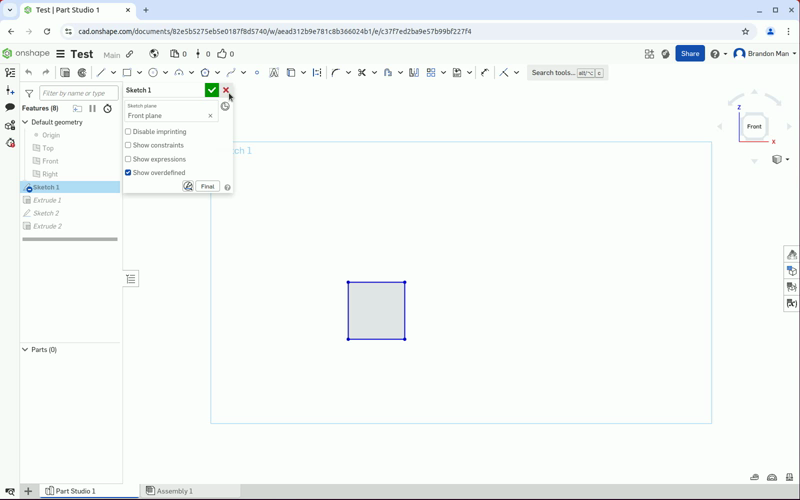
key(shift+s)
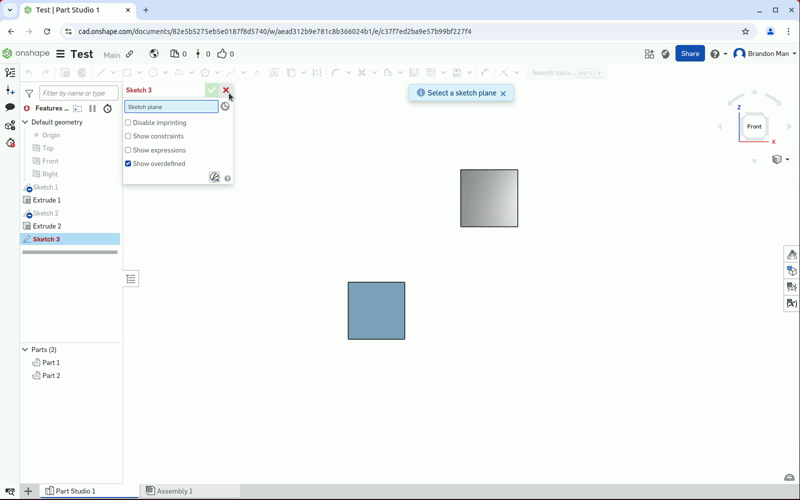
mouse_move(73, 163)
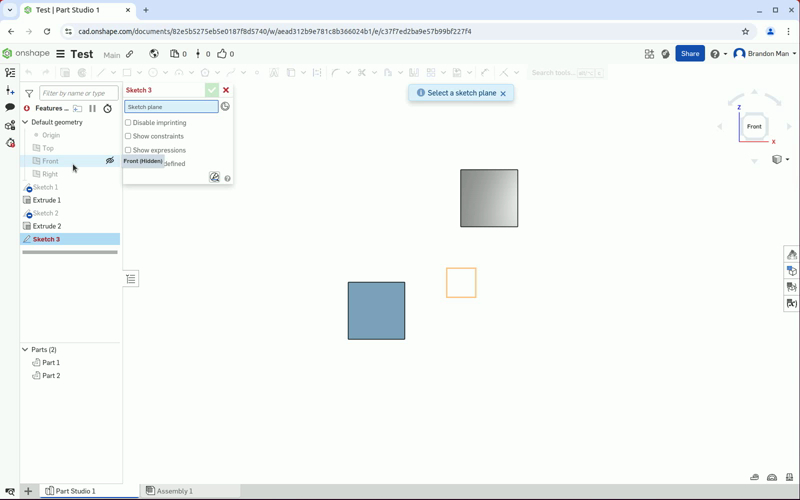
click(73, 163)
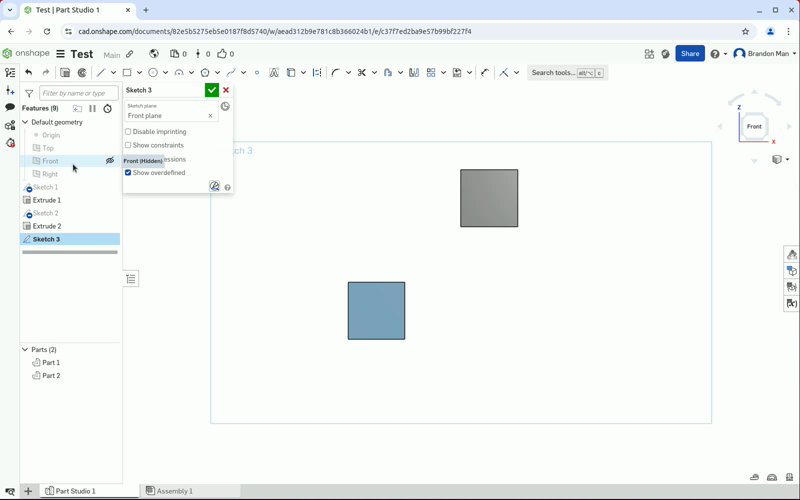
mouse_move(73, 352)
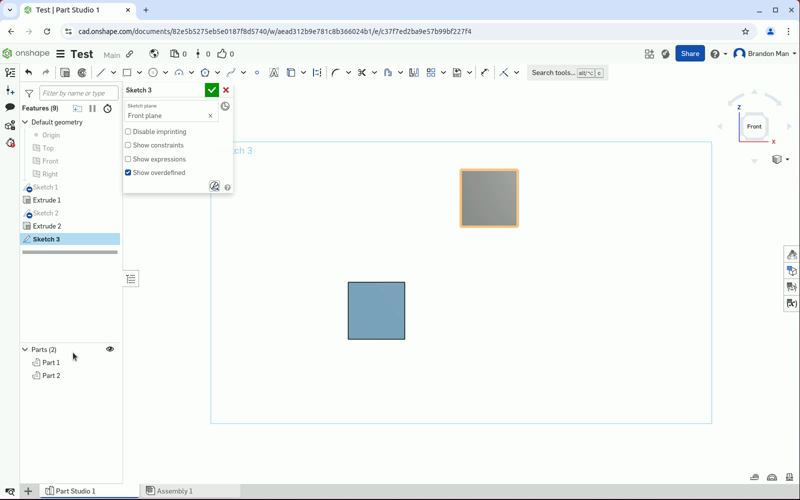
key(y)
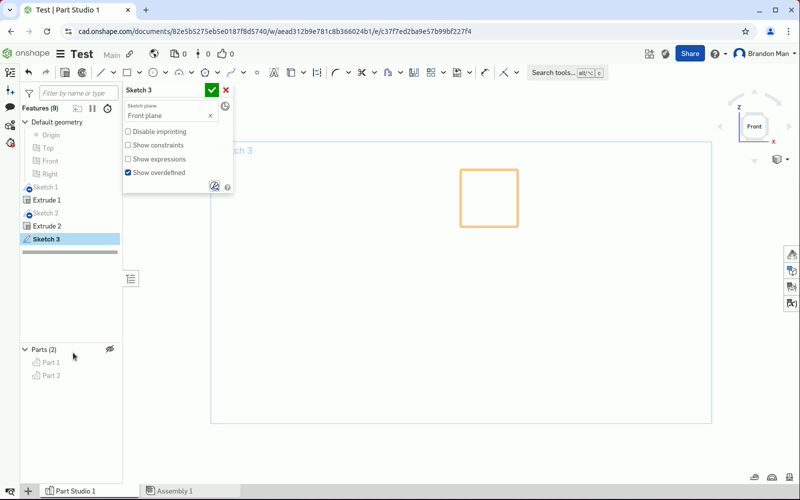
key(l)
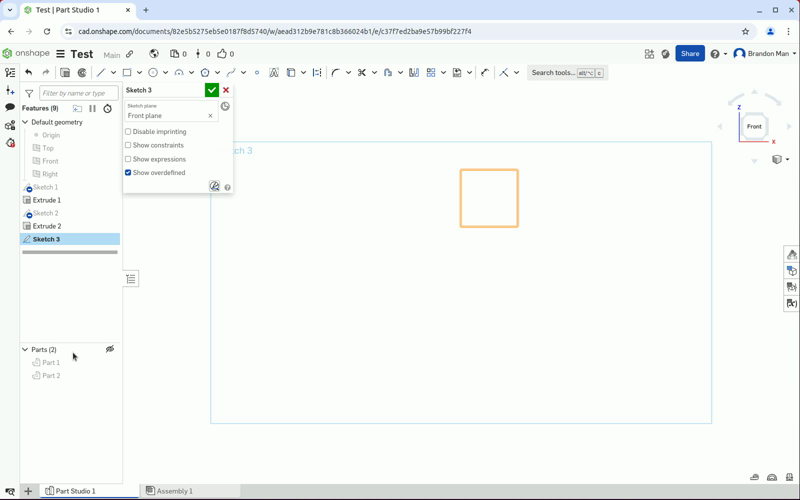
key_down(shift)
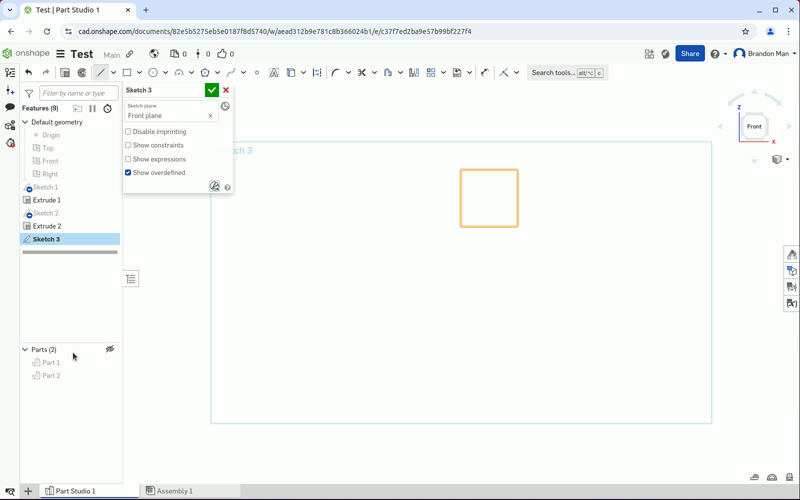
mouse_move(460, 339)
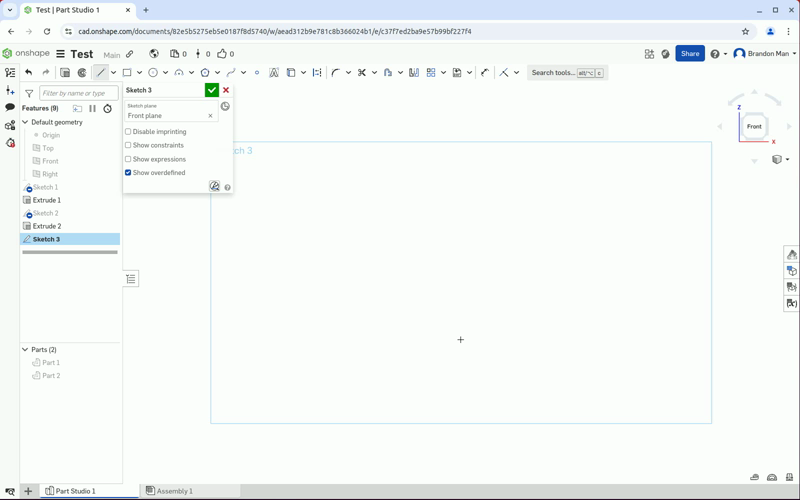
click(460, 339)
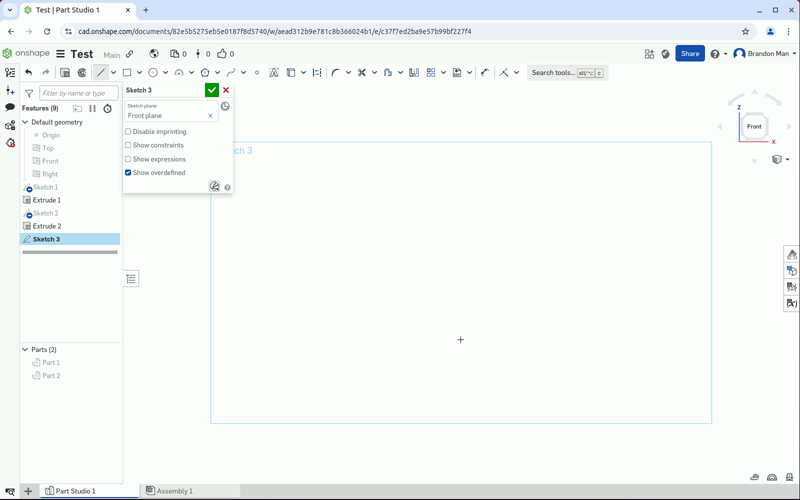
key_up(shift)
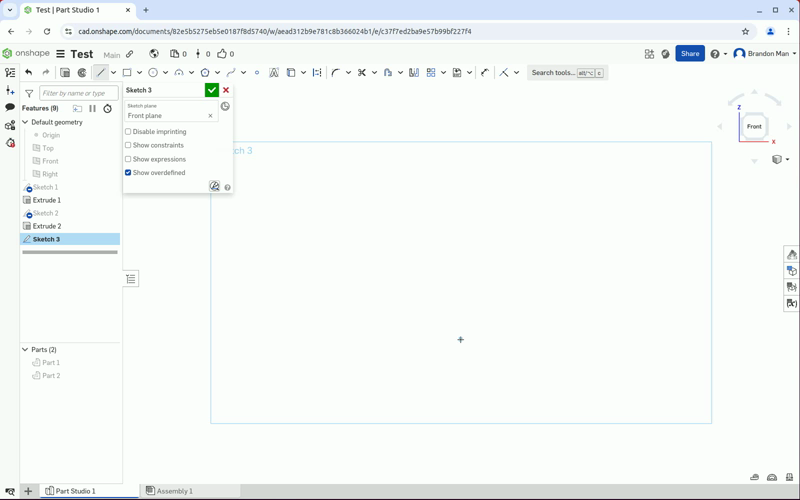
key_down(shift)
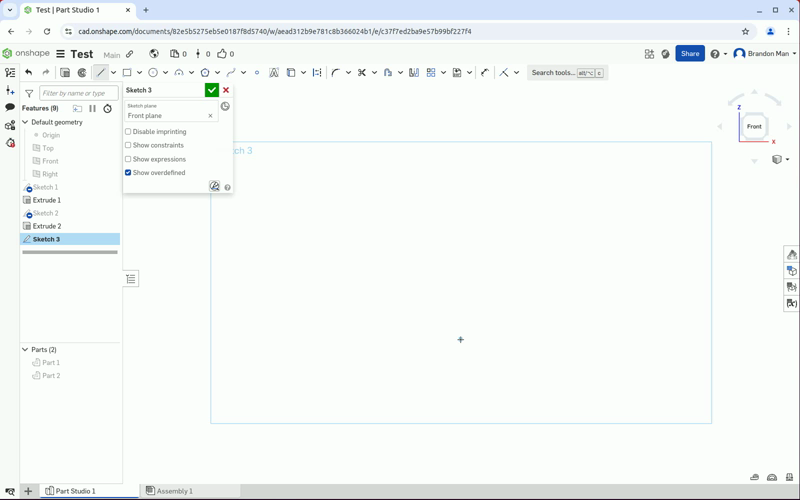
mouse_move(490, 339)
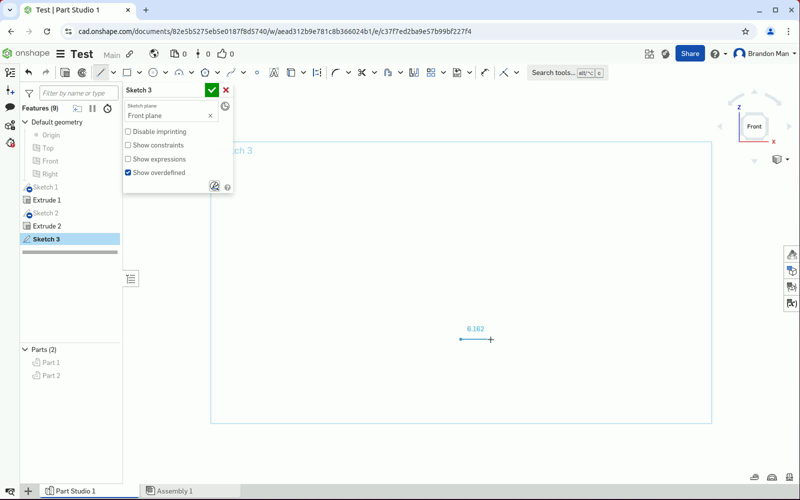
mouse_move(516, 339)
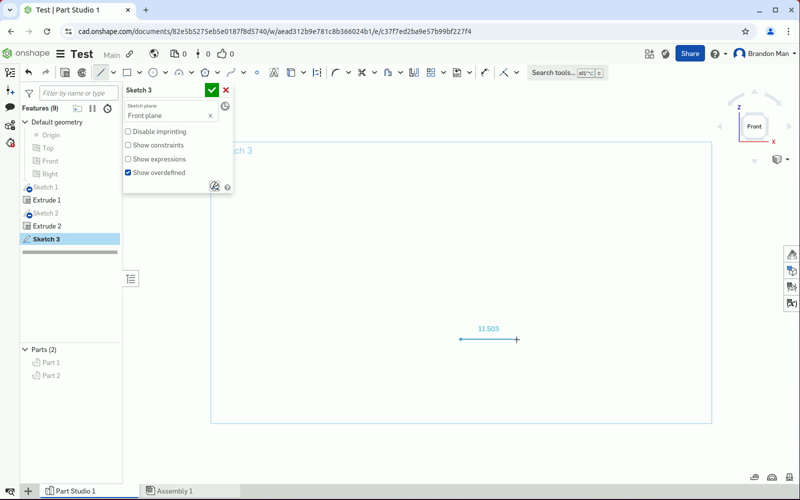
click(516, 339)
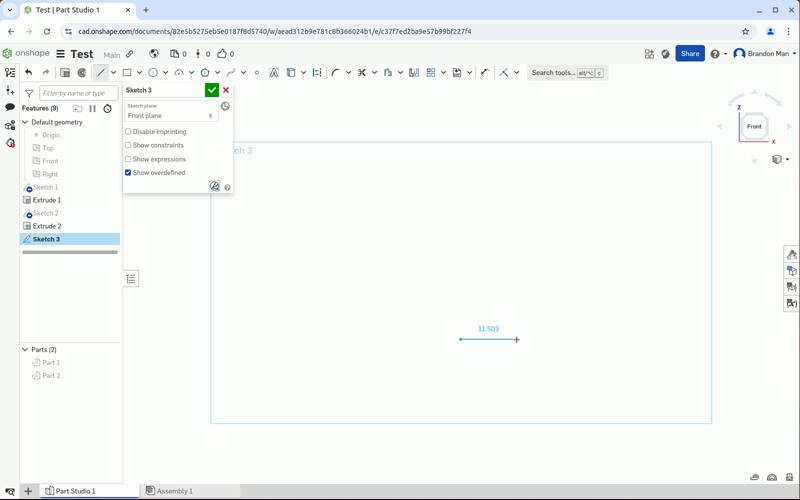
key_up(shift)
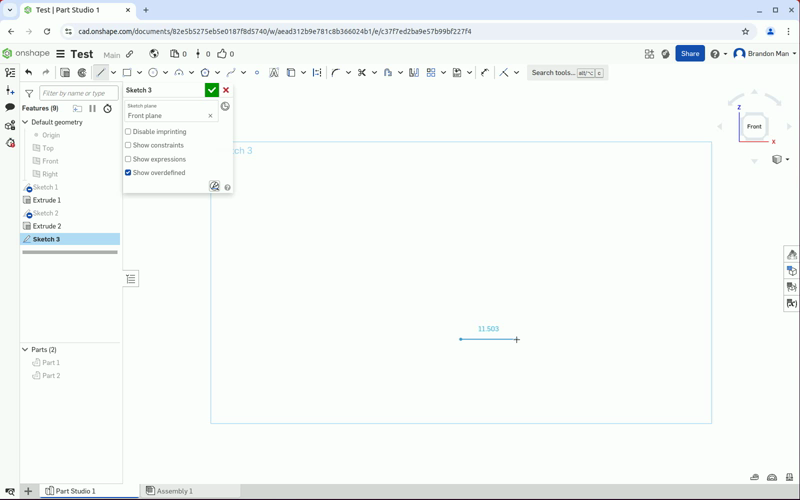
key_down(shift)
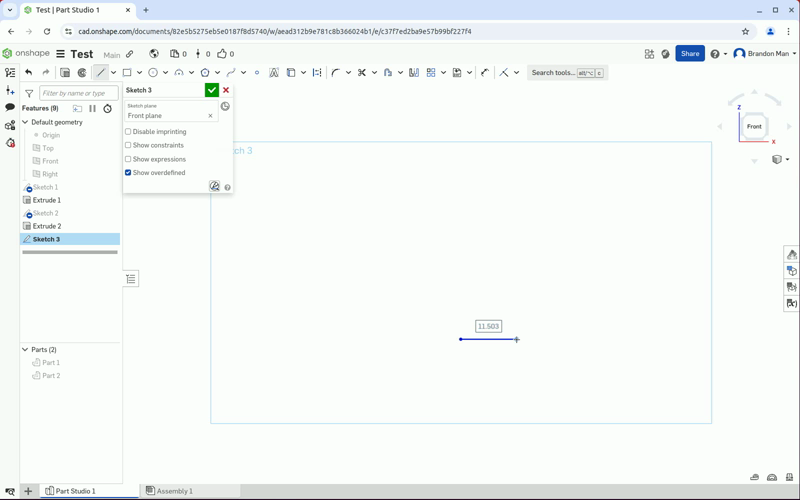
mouse_move(546, 339)
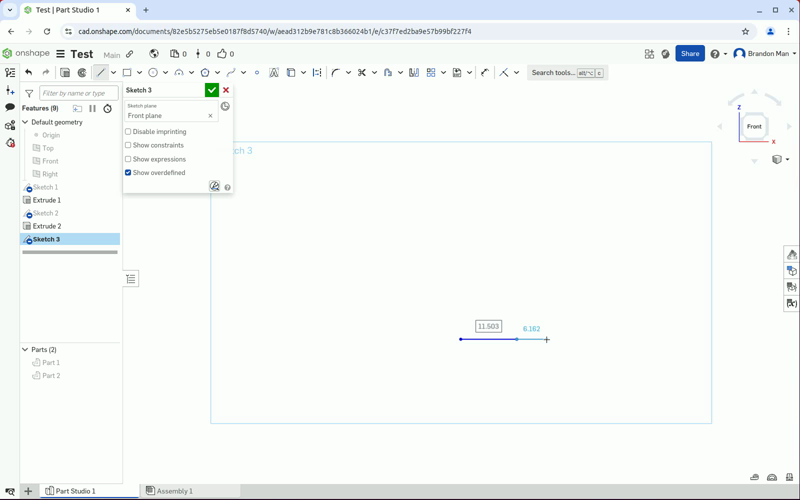
mouse_move(516, 282)
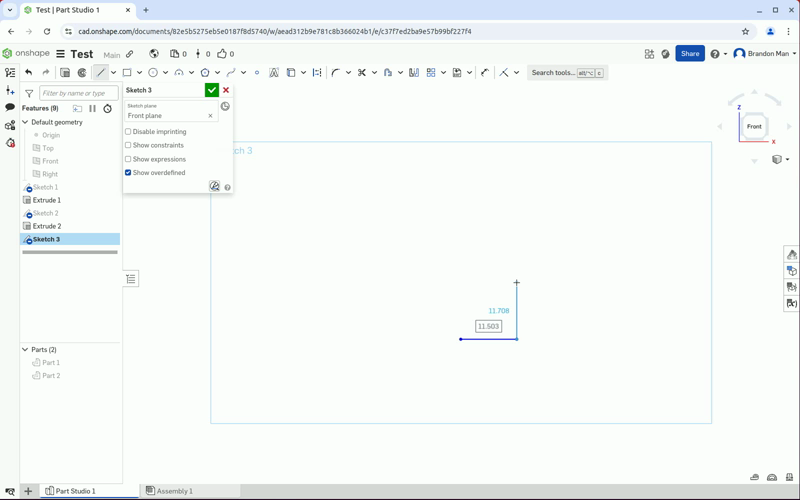
click(516, 282)
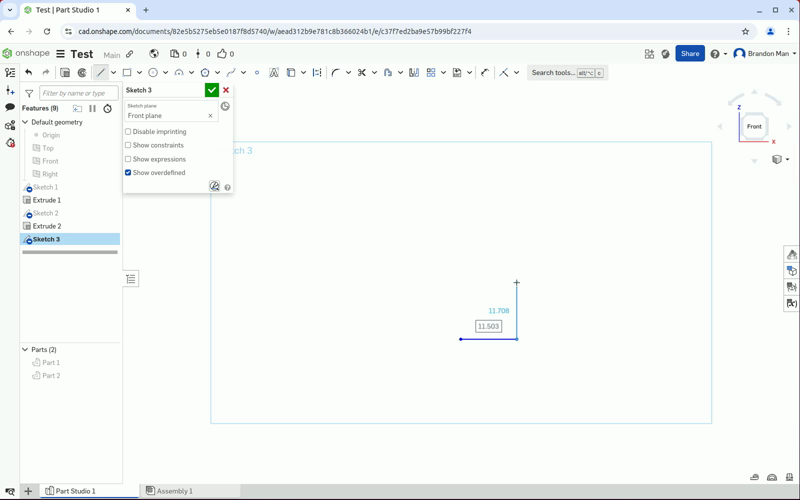
key_up(shift)
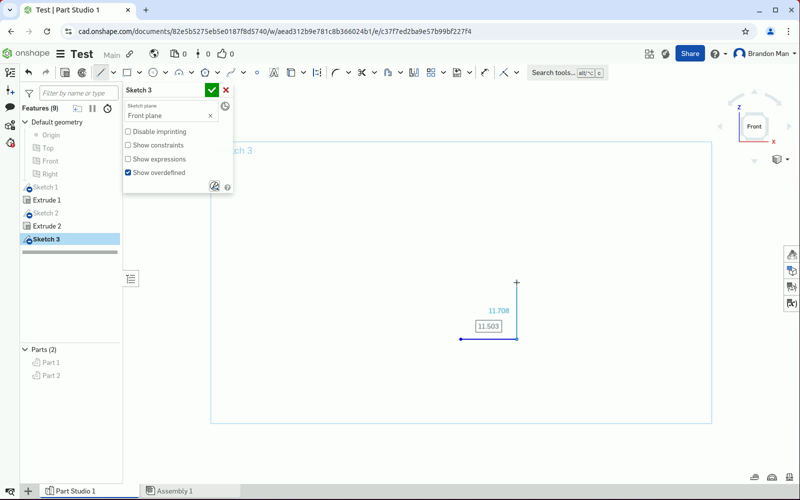
key_down(shift)
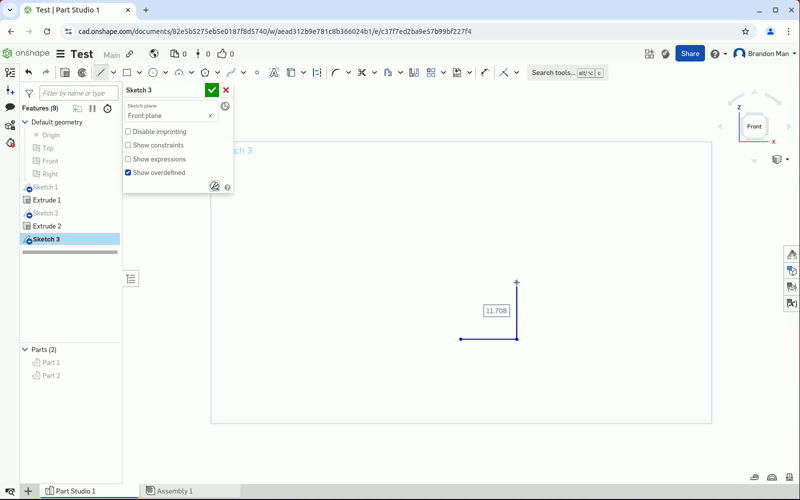
mouse_move(546, 282)
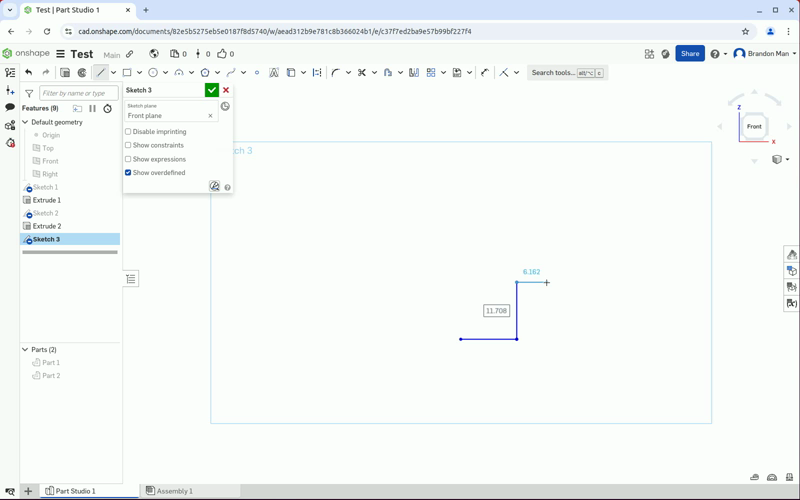
mouse_move(460, 282)
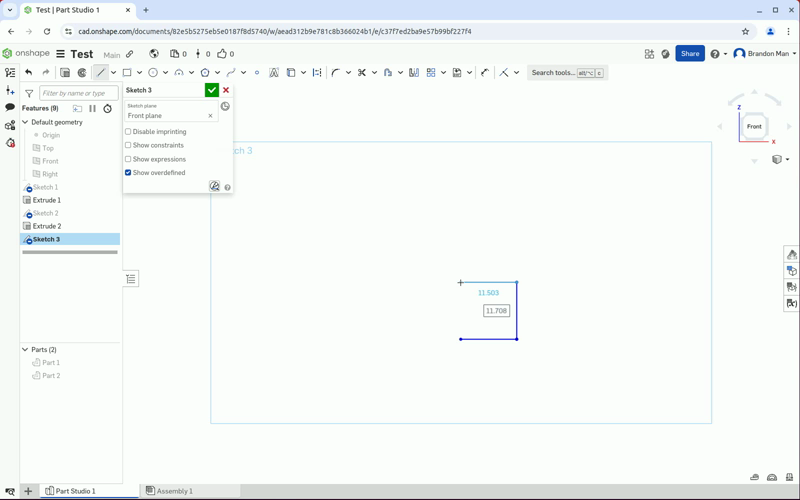
click(460, 282)
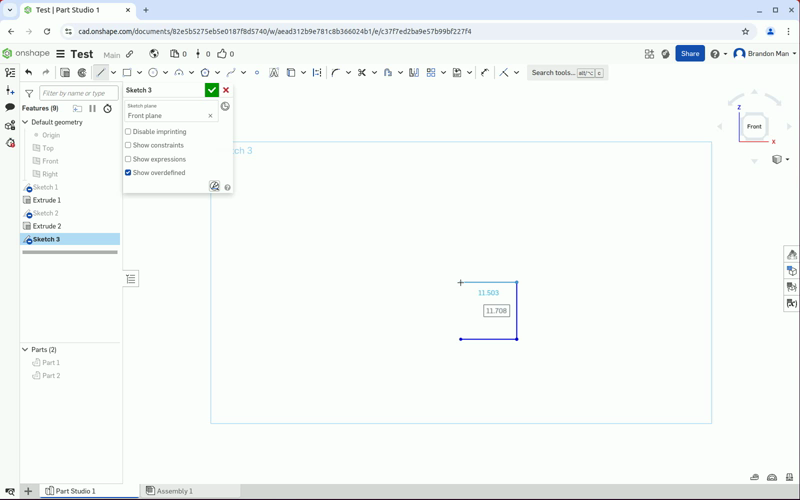
key_up(shift)
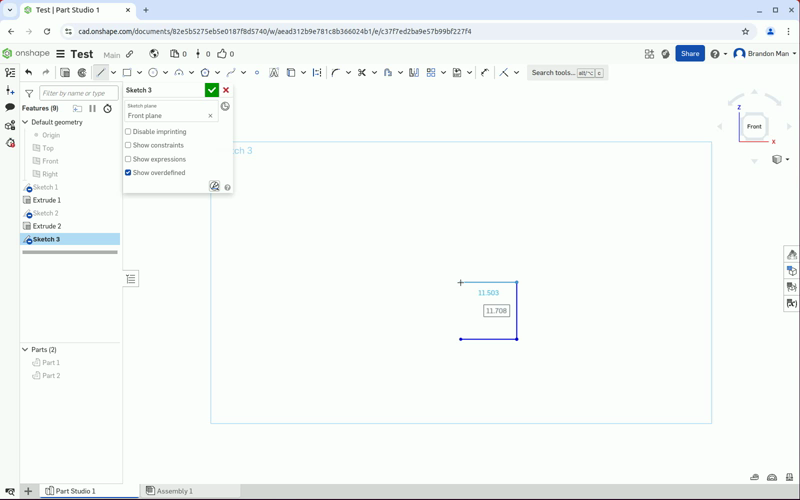
mouse_move(490, 282)
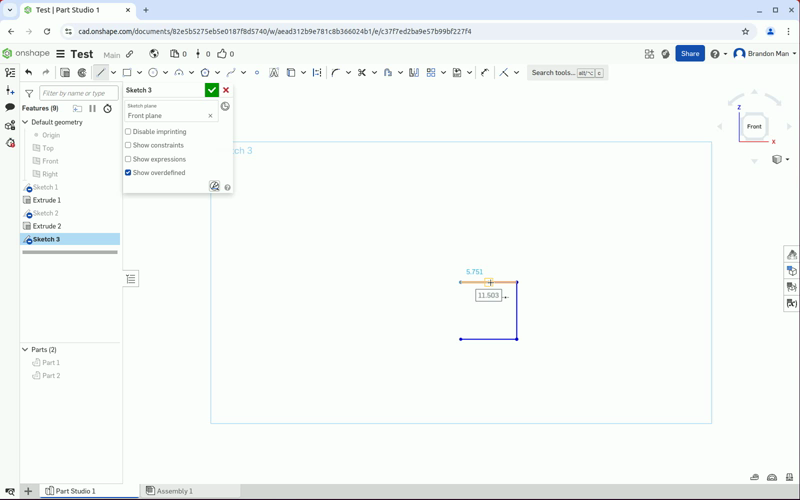
key_down(shift)
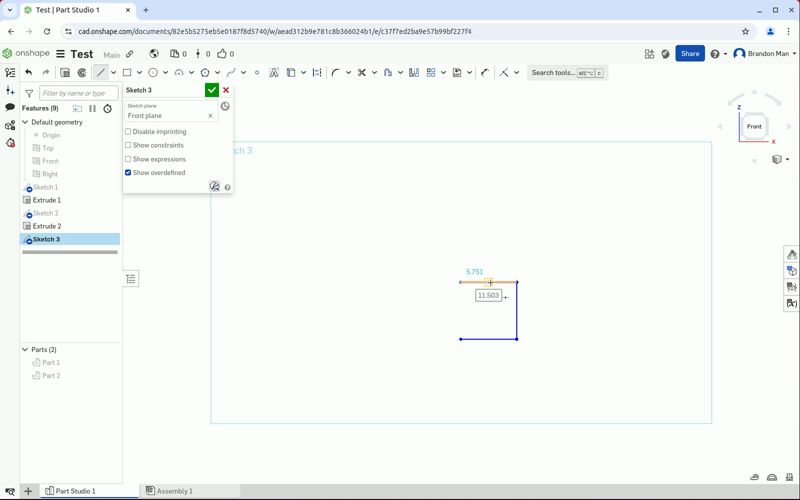
mouse_move(460, 339)
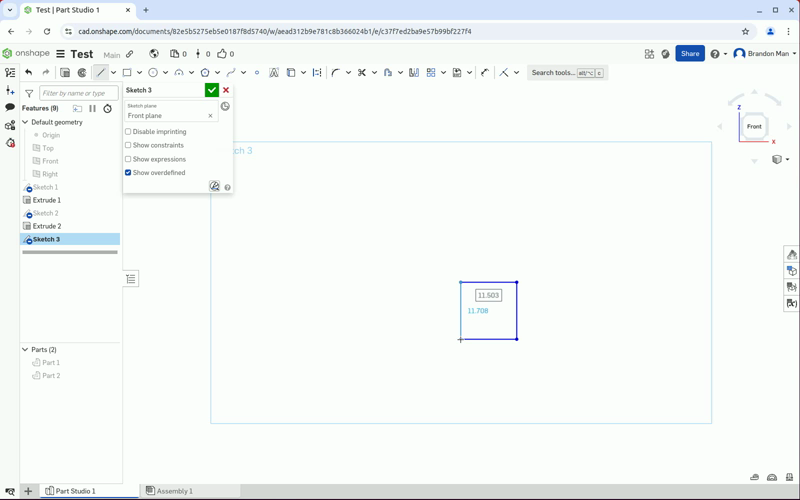
key_up(shift)
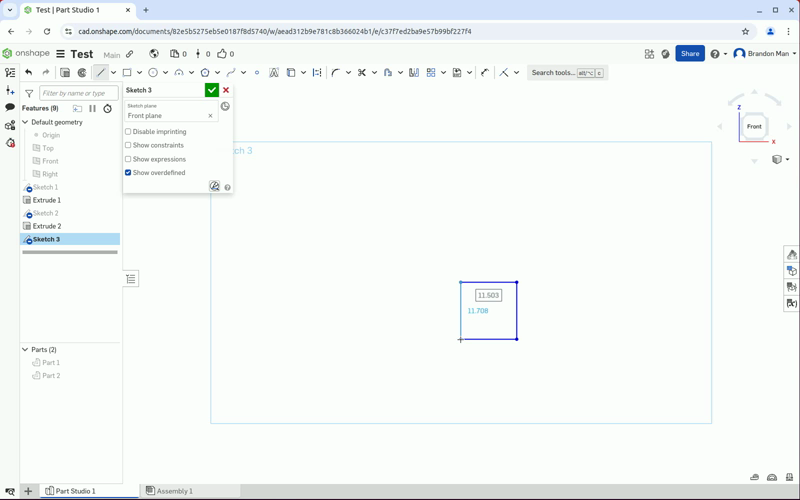
click(460, 339)
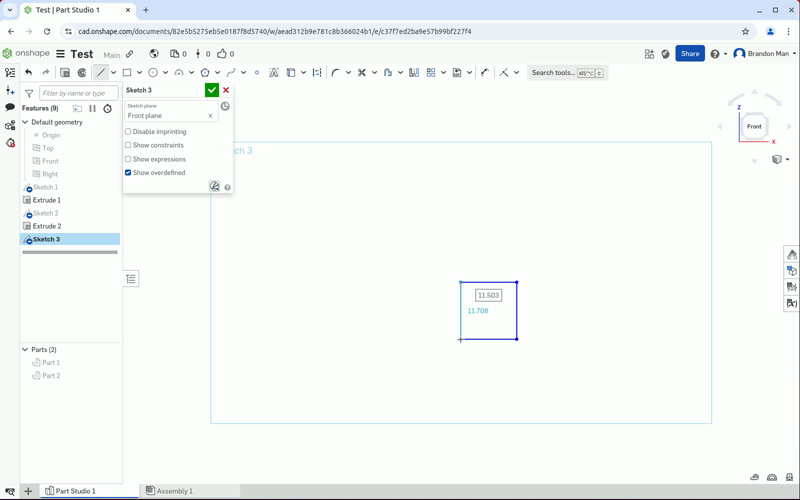
key(esc)
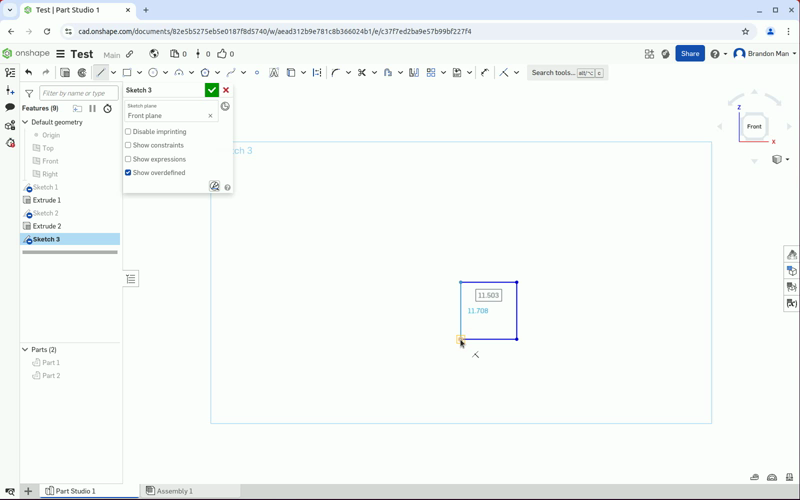
mouse_move(484, 290)
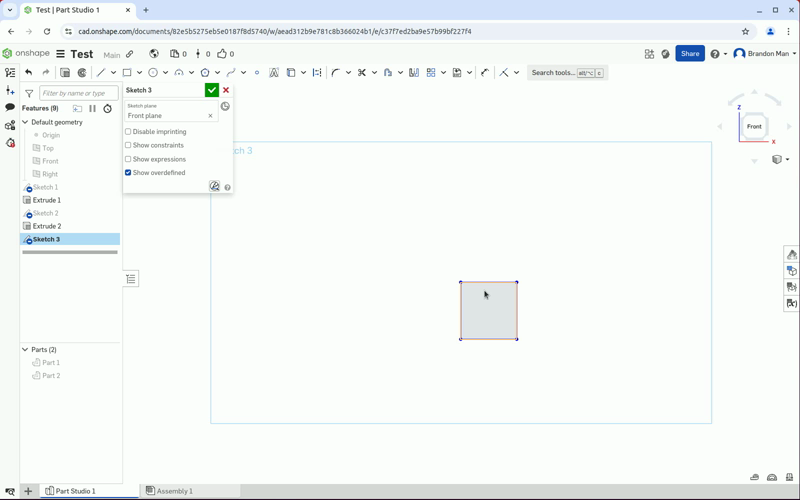
click(484, 290)
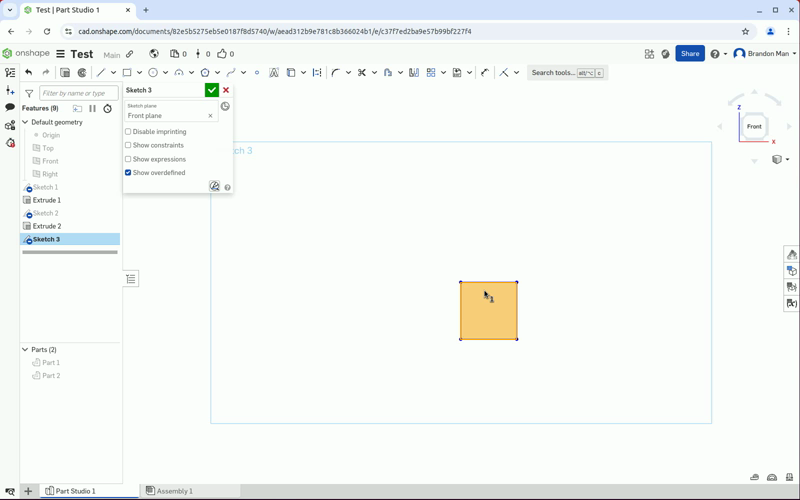
mouse_move(73, 352)
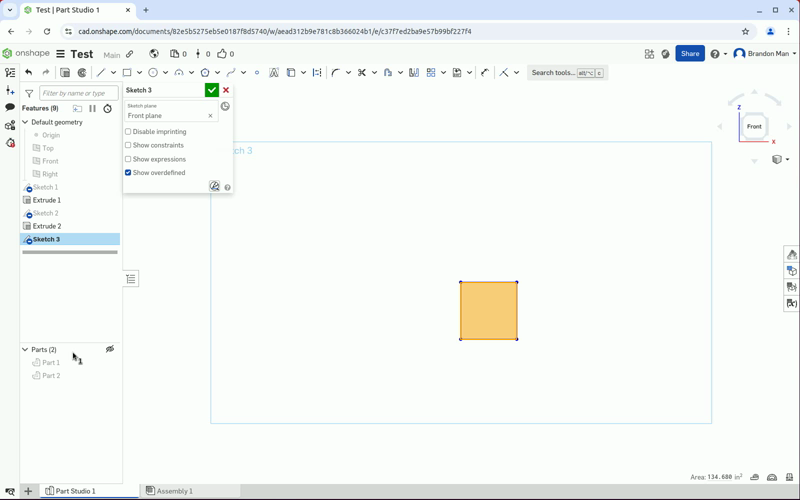
key(shift+y)
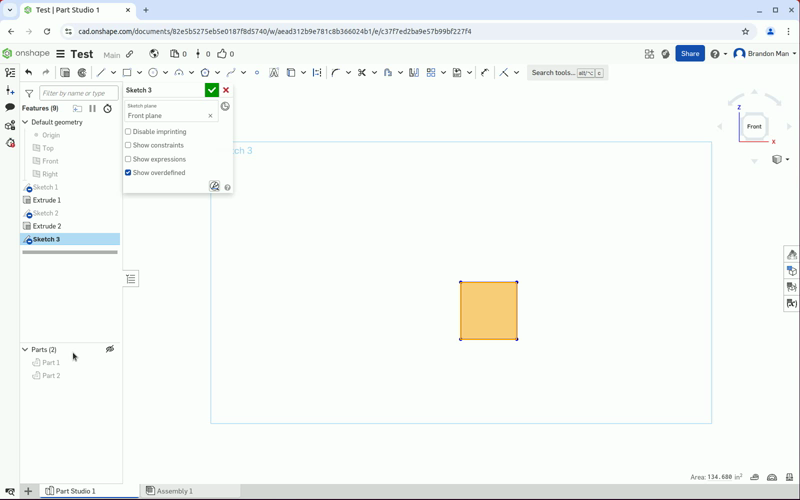
key(shift+e)
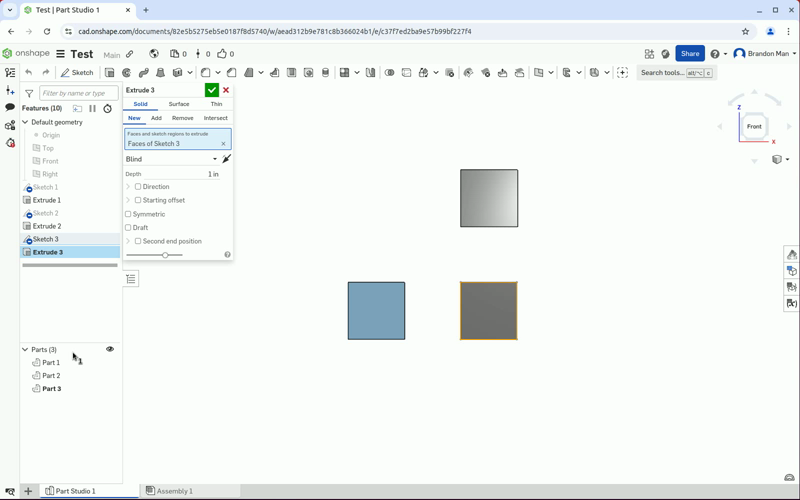
mouse_move(143, 106)
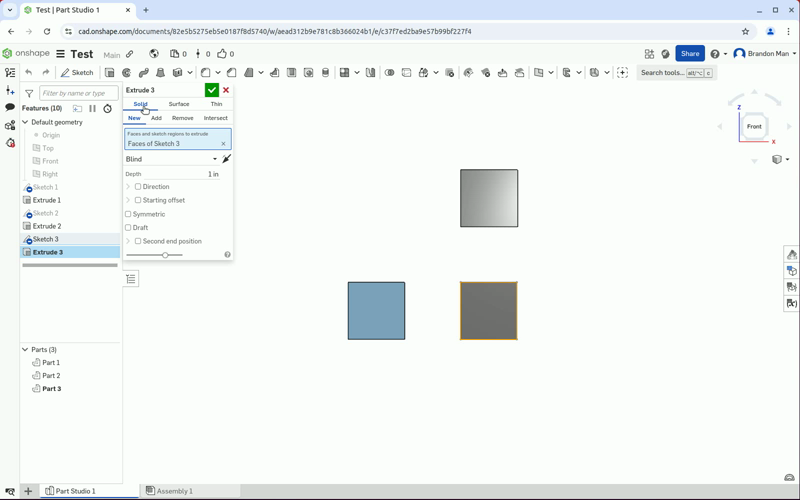
click(143, 106)
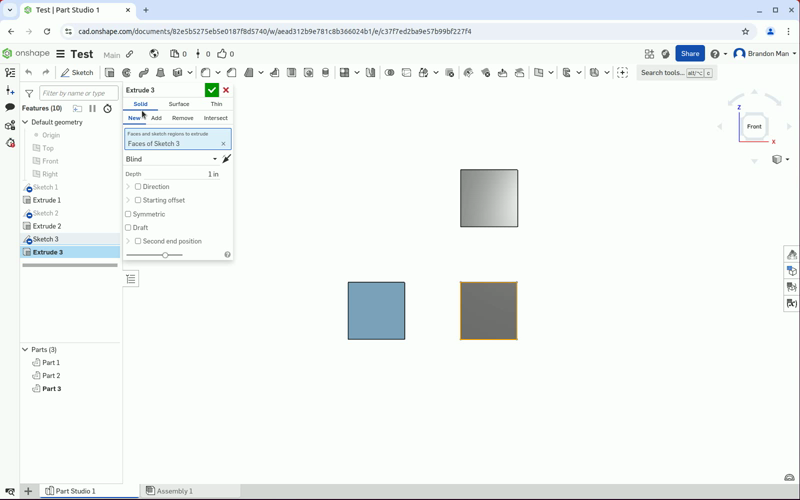
mouse_move(137, 120)
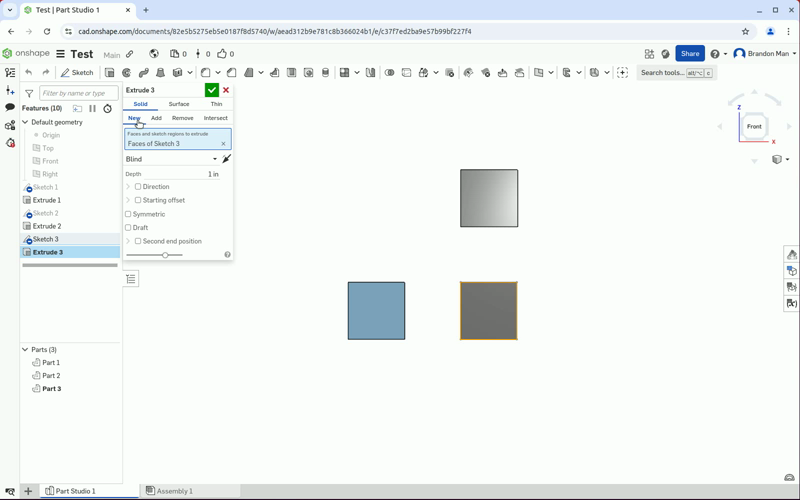
click(137, 120)
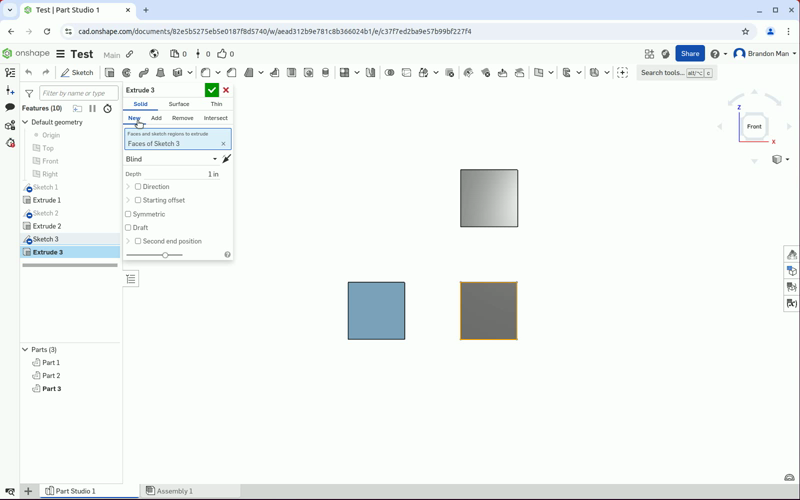
key(tab, 4)
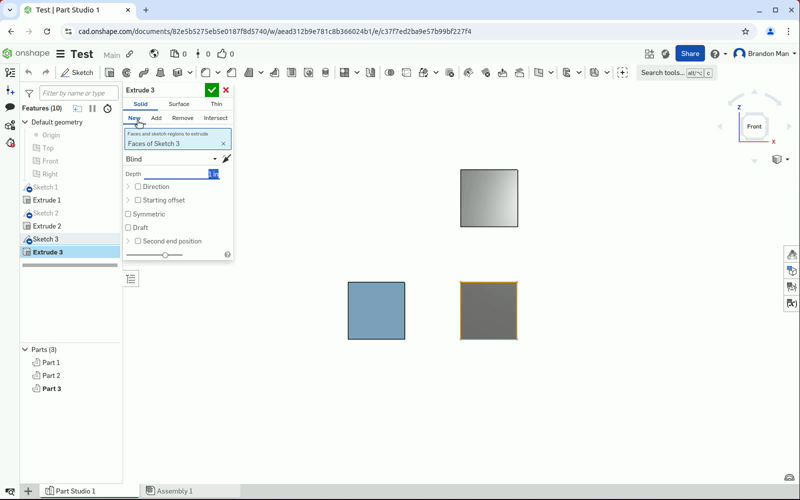
text(11.554)
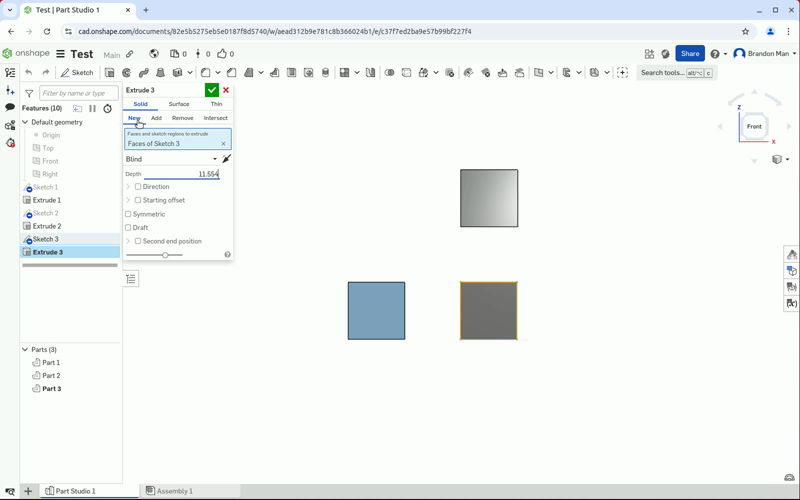
key(enter)
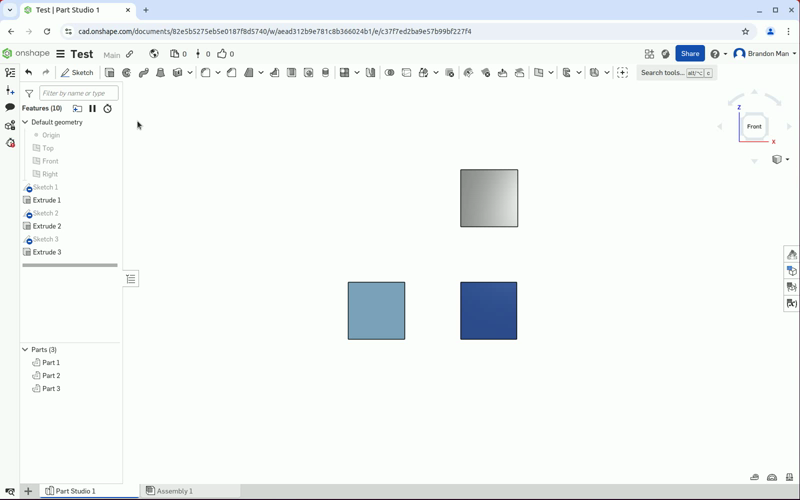
key(shift+h)
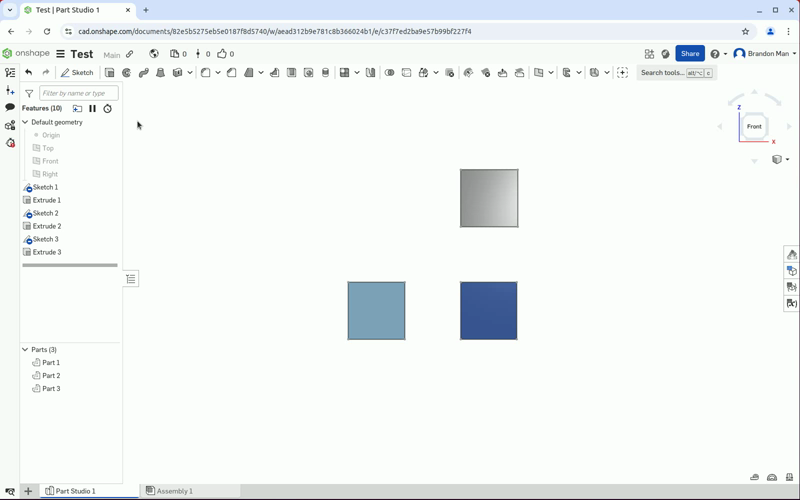
key(shift+h)
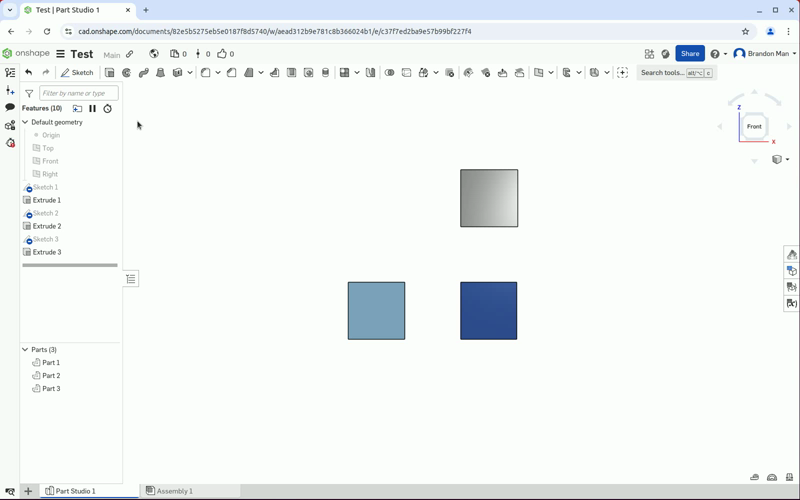
mouse_move(73, 189)
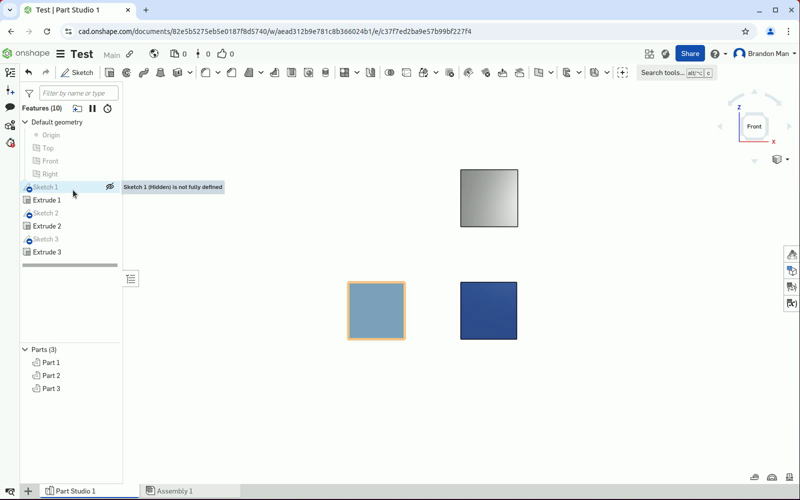
click(73, 189)
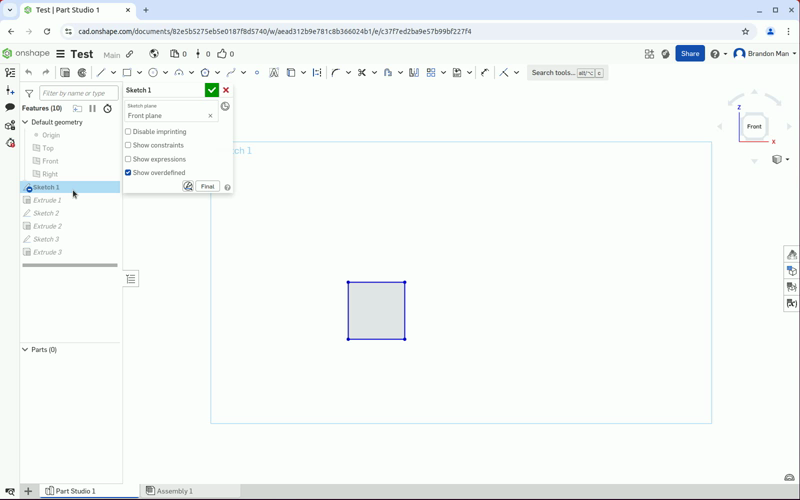
mouse_move(229, 92)
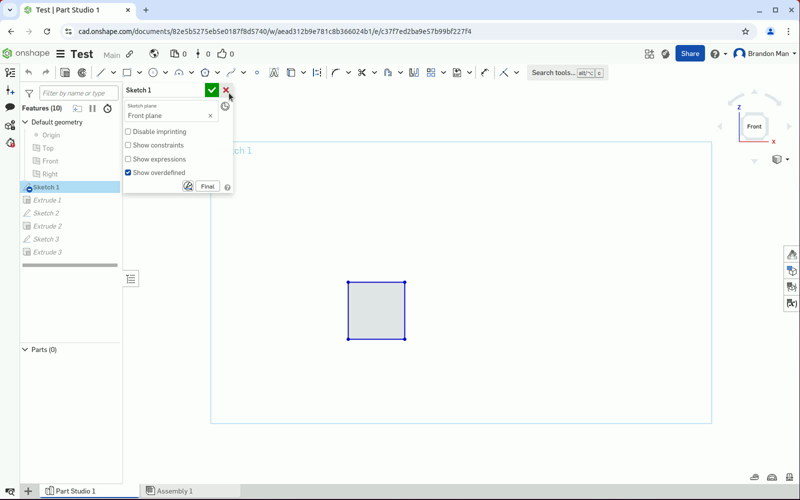
click(229, 92)
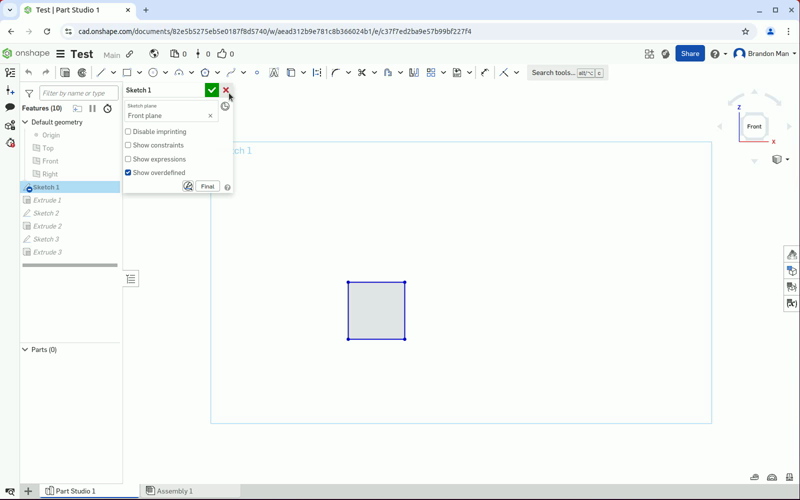
key(shift+s)
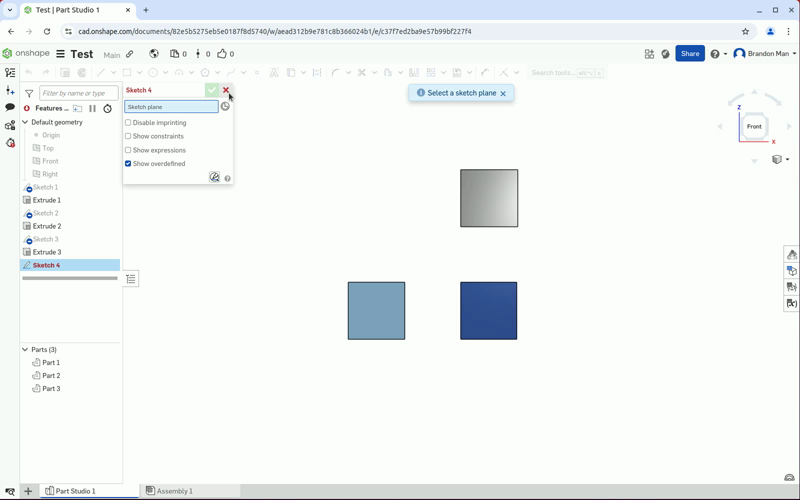
mouse_move(73, 163)
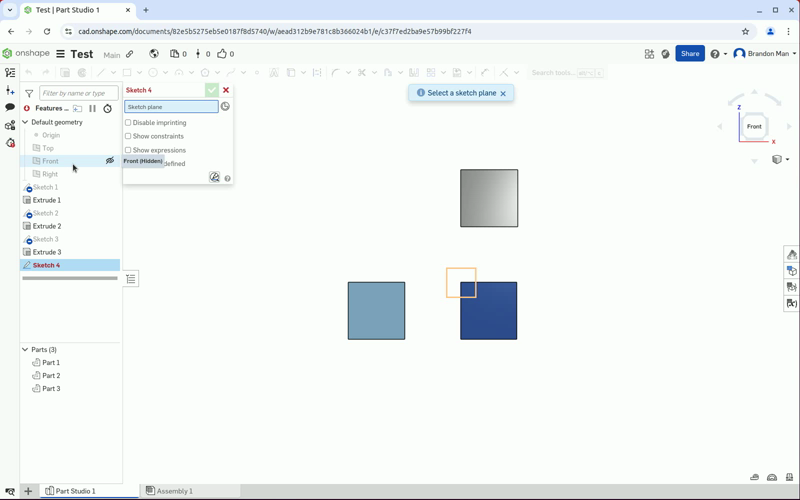
click(73, 163)
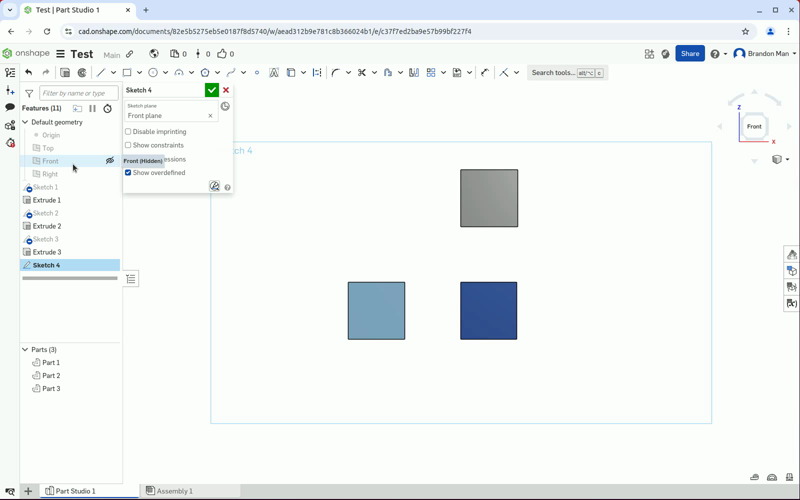
mouse_move(73, 352)
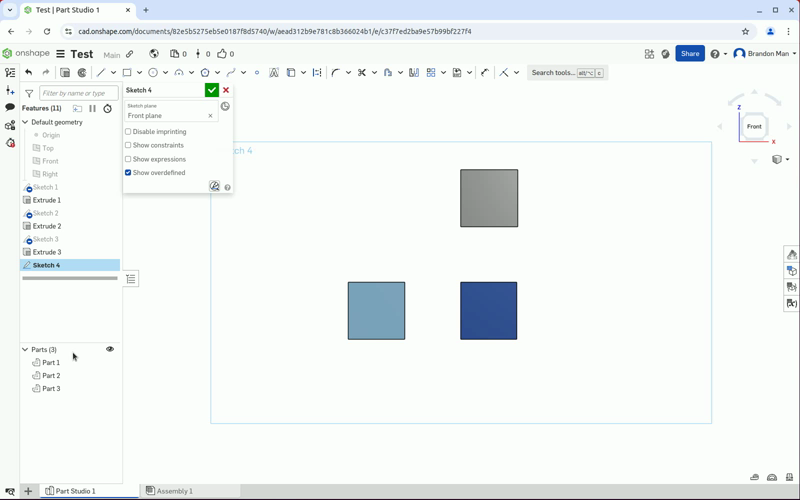
key(y)
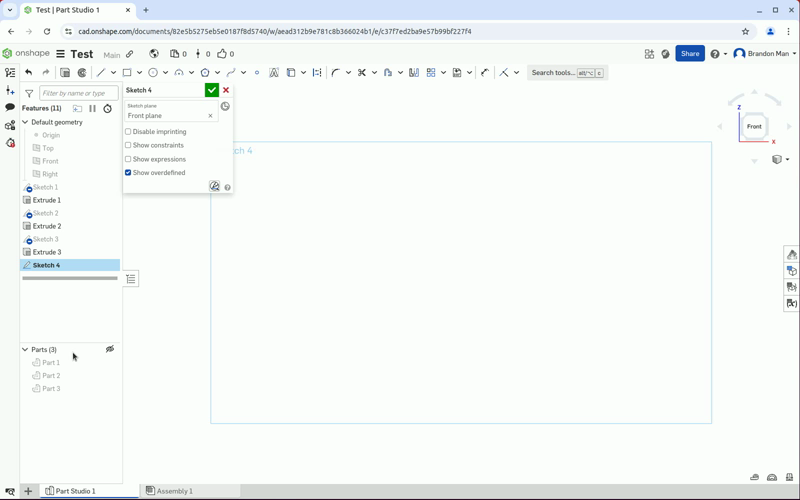
key(l)
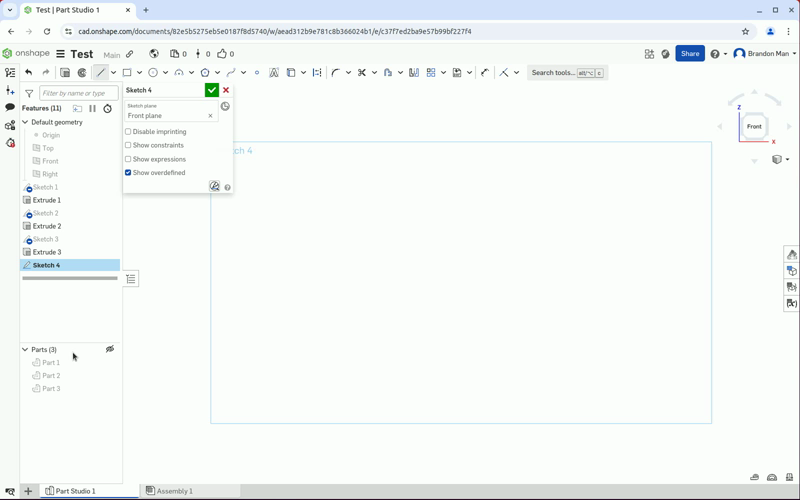
key_down(shift)
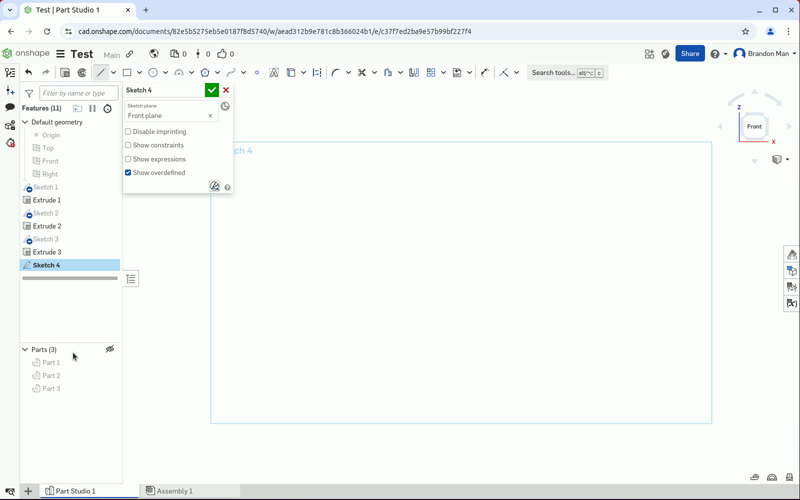
mouse_move(404, 339)
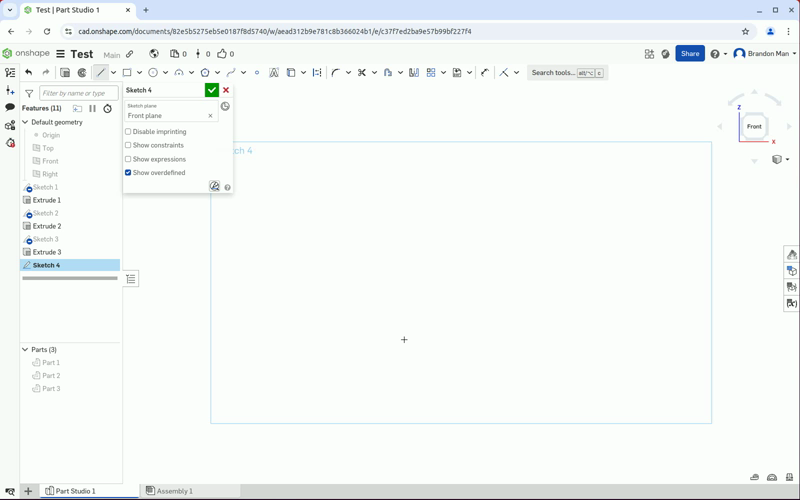
click(404, 339)
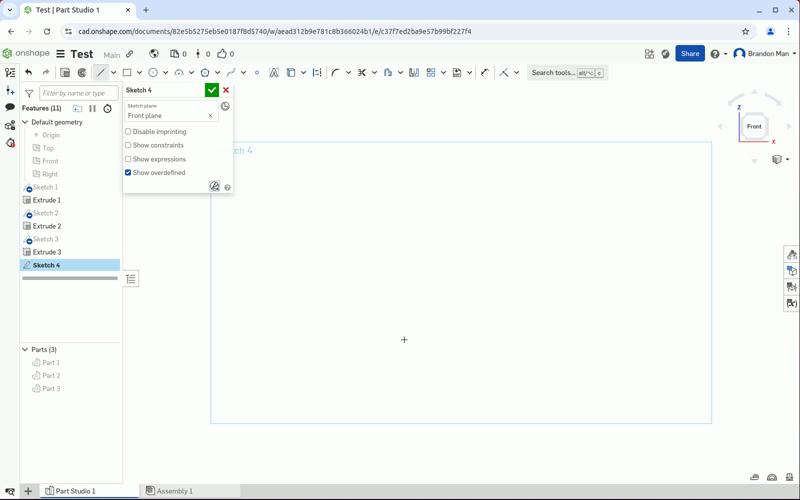
key_up(shift)
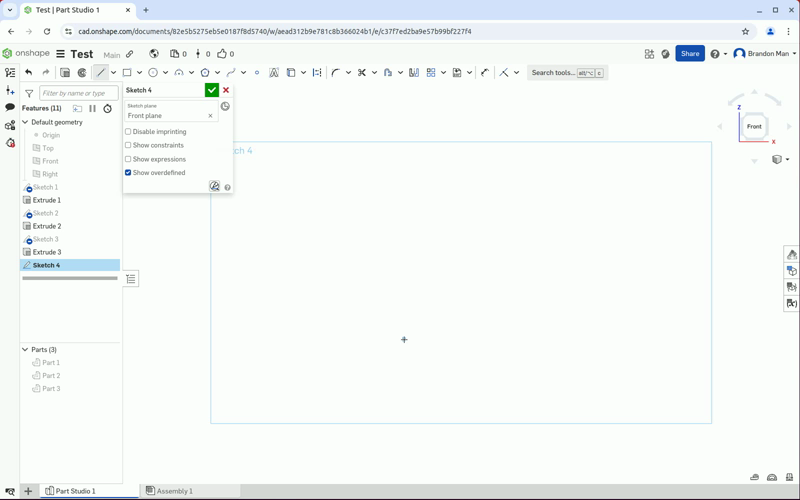
key_down(shift)
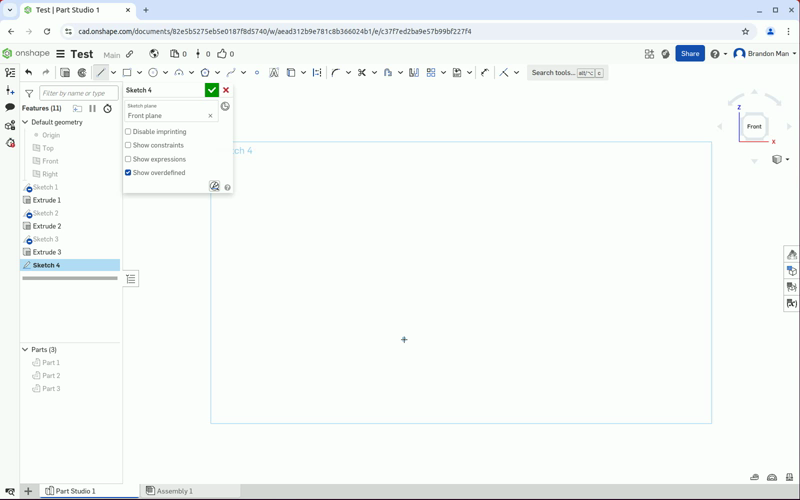
mouse_move(434, 339)
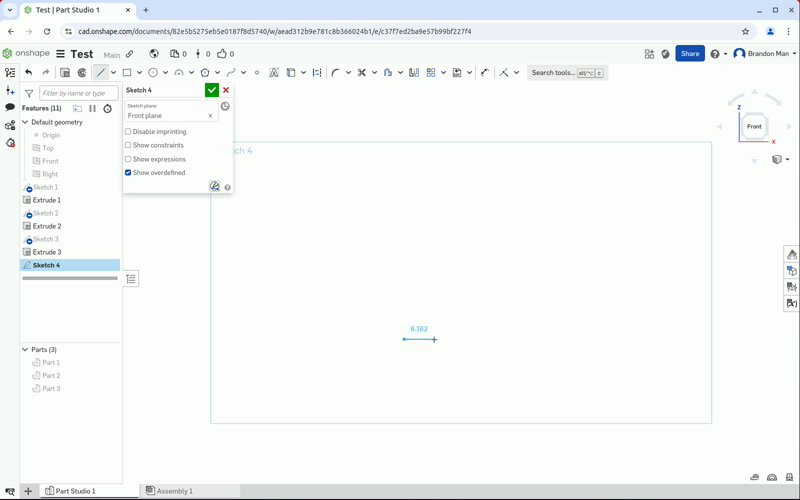
mouse_move(461, 339)
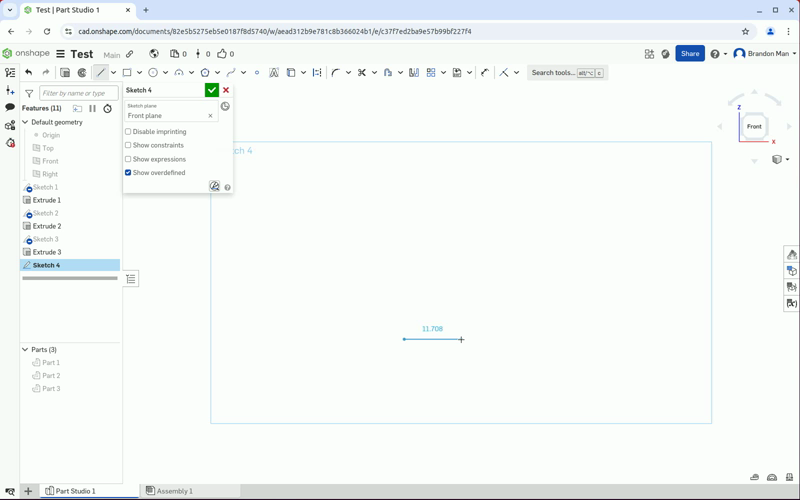
click(461, 339)
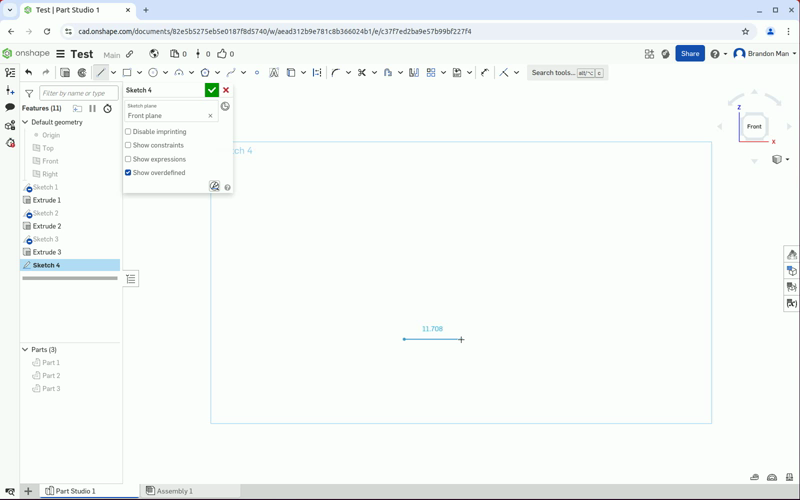
key_up(shift)
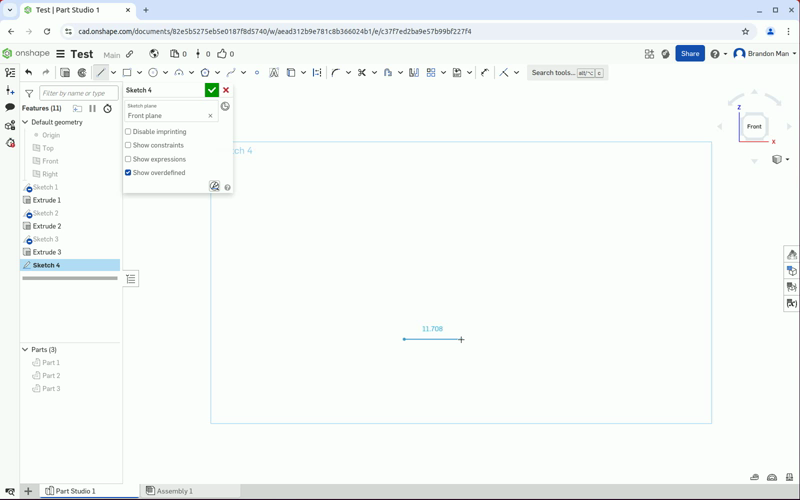
key_down(shift)
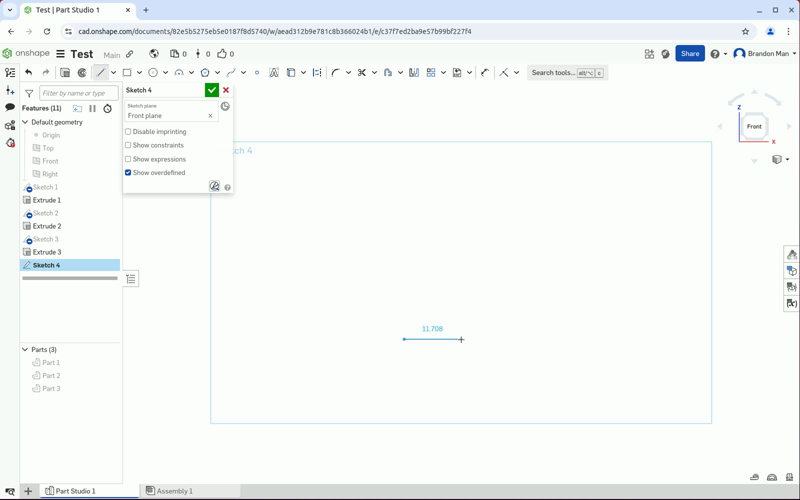
mouse_move(491, 339)
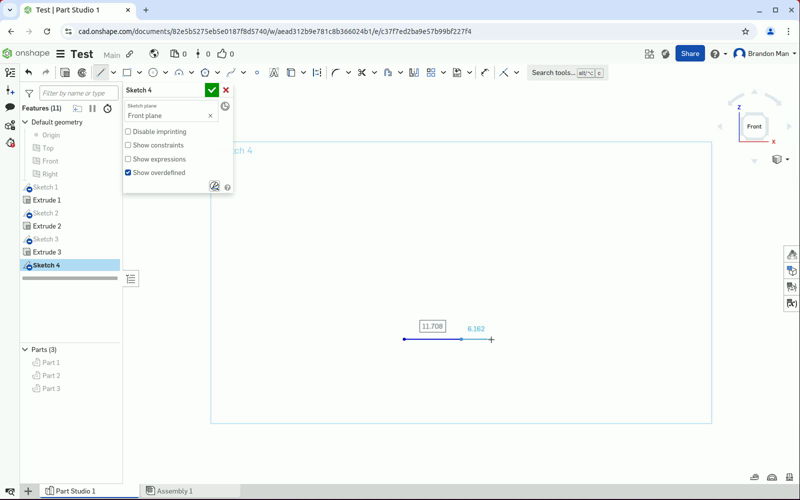
mouse_move(461, 282)
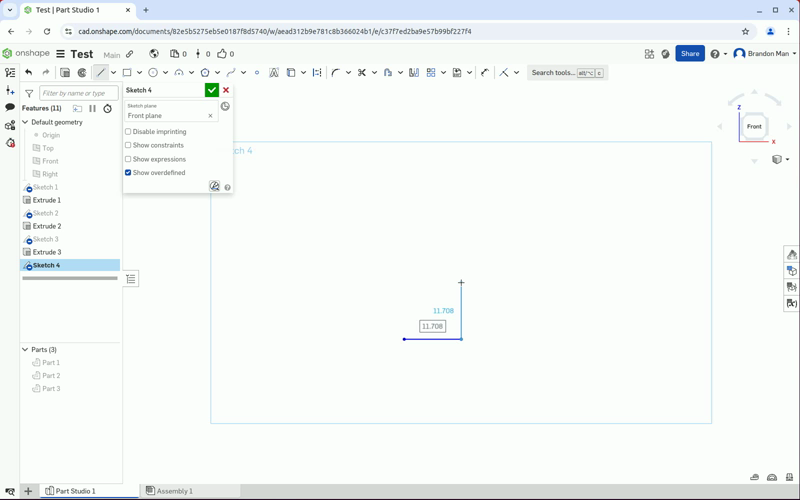
click(461, 282)
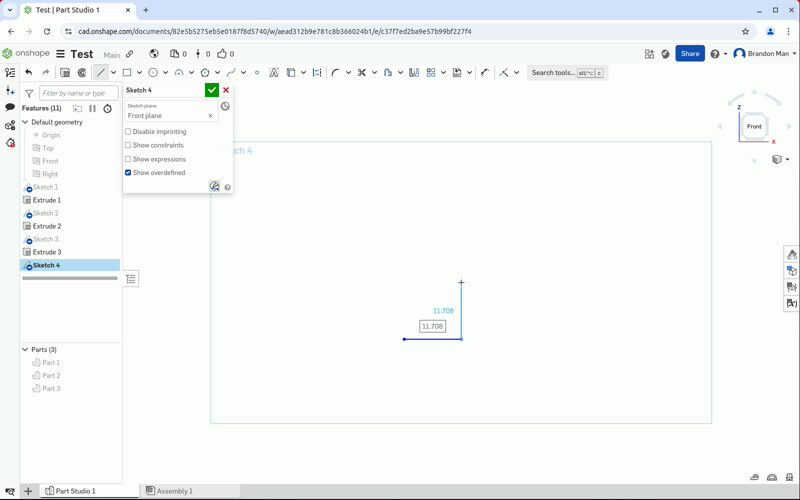
key_up(shift)
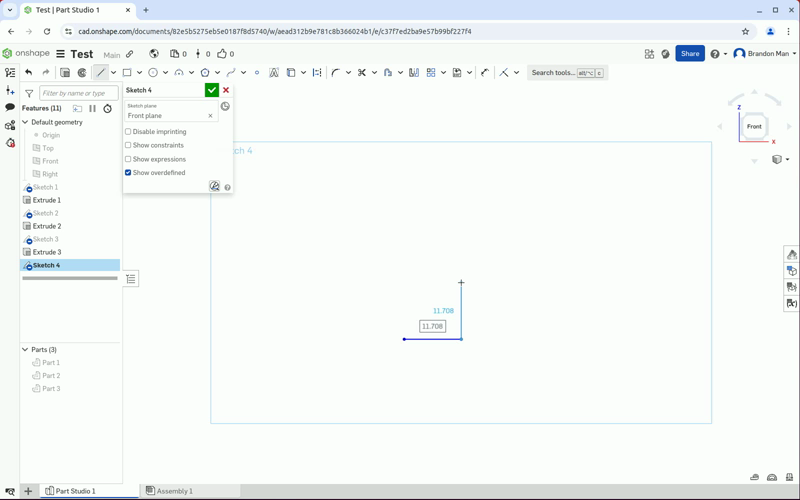
key_down(shift)
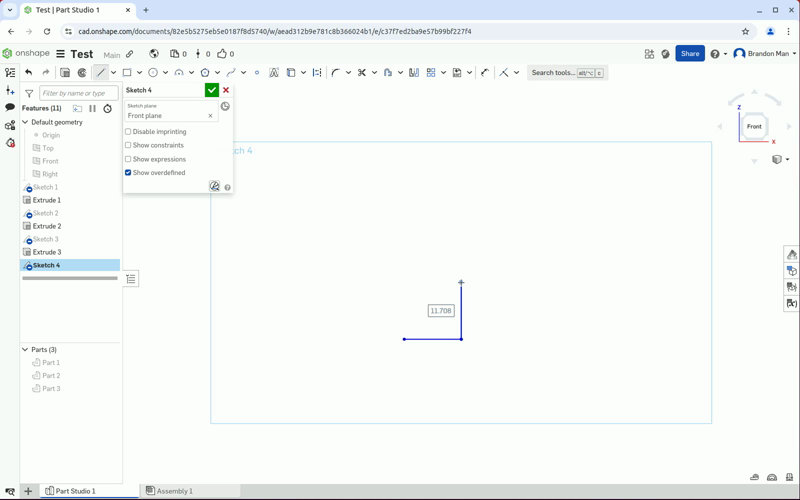
mouse_move(491, 282)
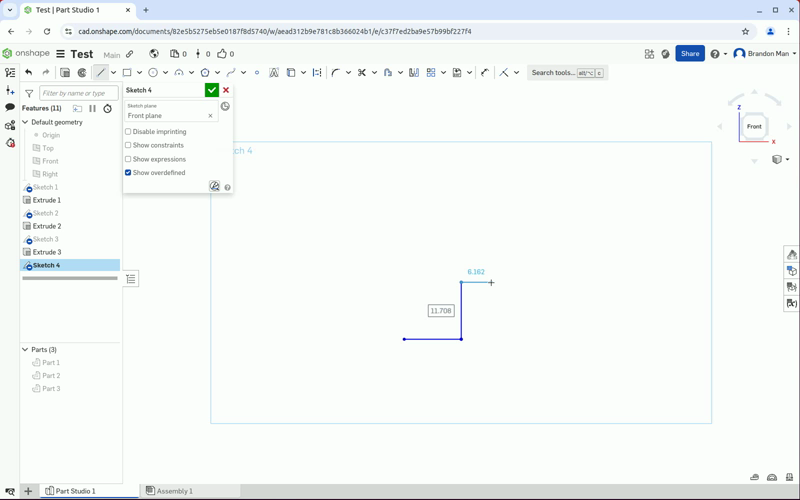
mouse_move(404, 282)
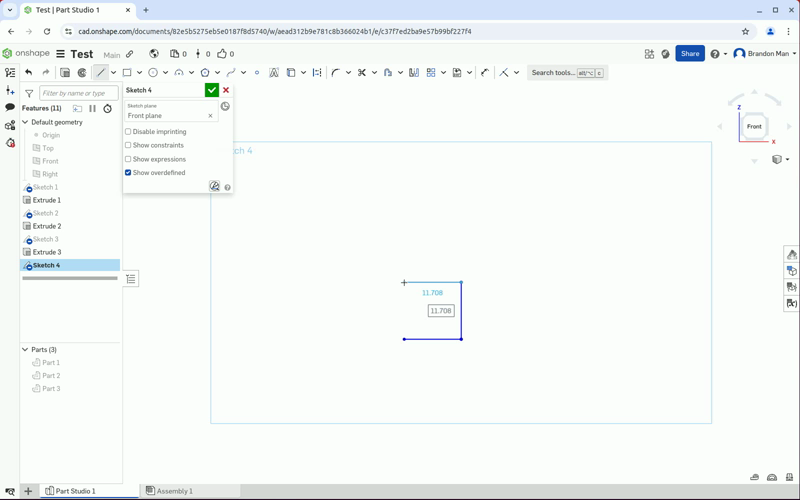
click(404, 282)
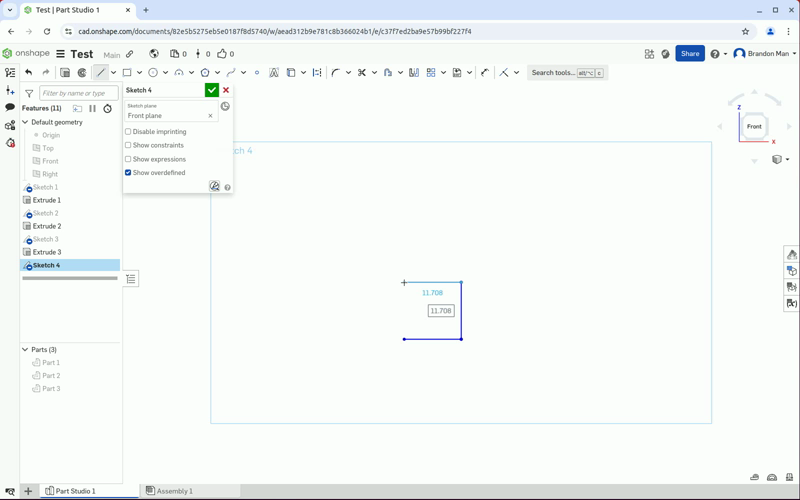
key_up(shift)
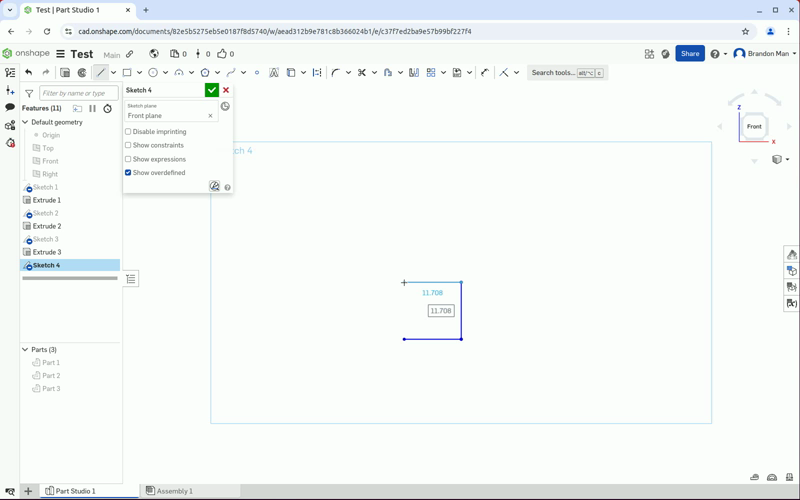
mouse_move(434, 282)
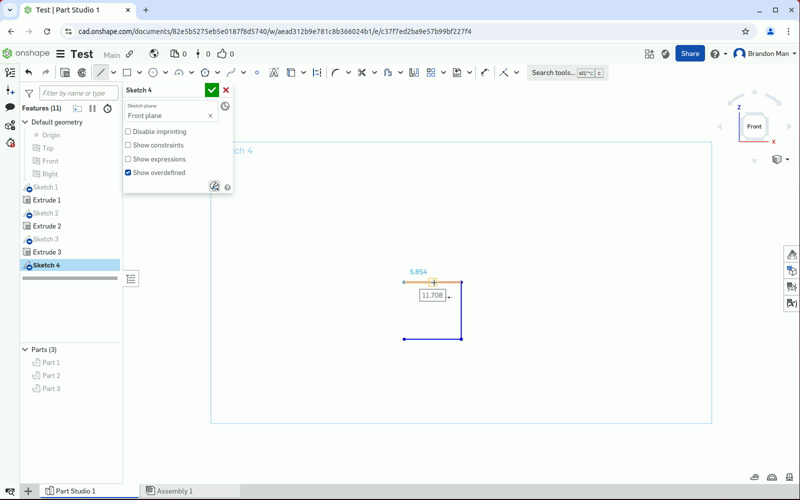
key_down(shift)
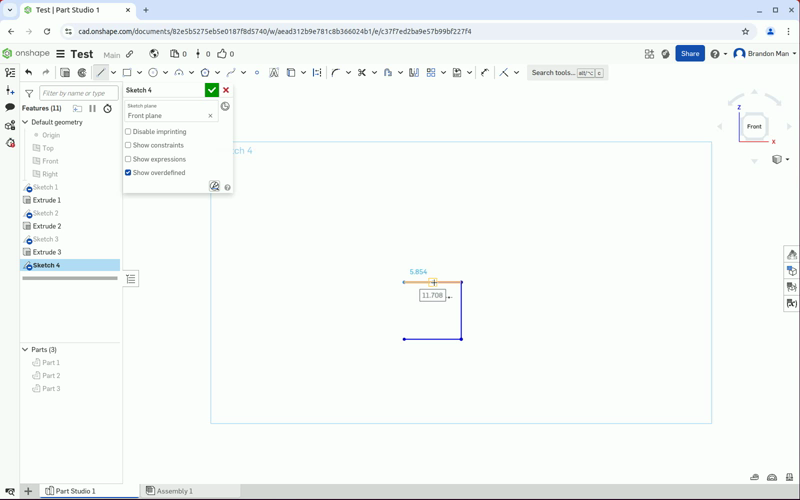
mouse_move(404, 339)
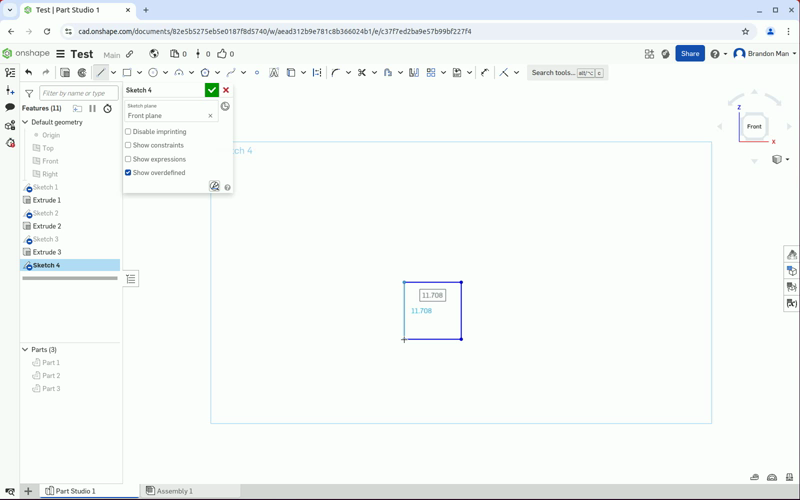
key_up(shift)
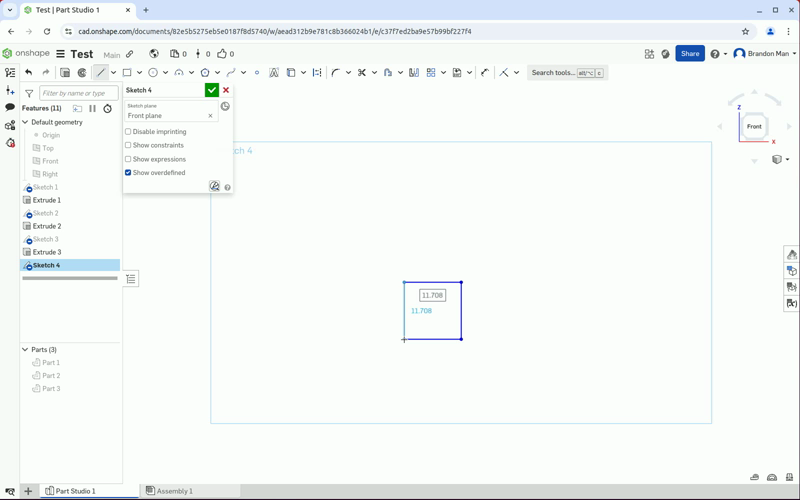
click(404, 339)
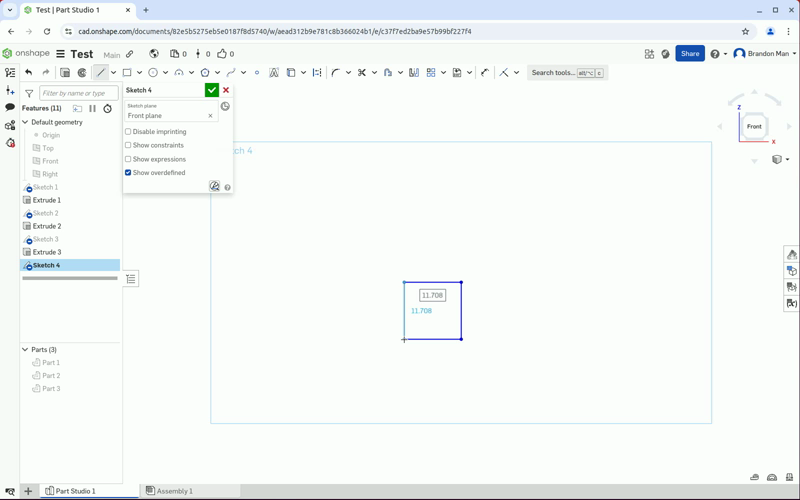
key(esc)
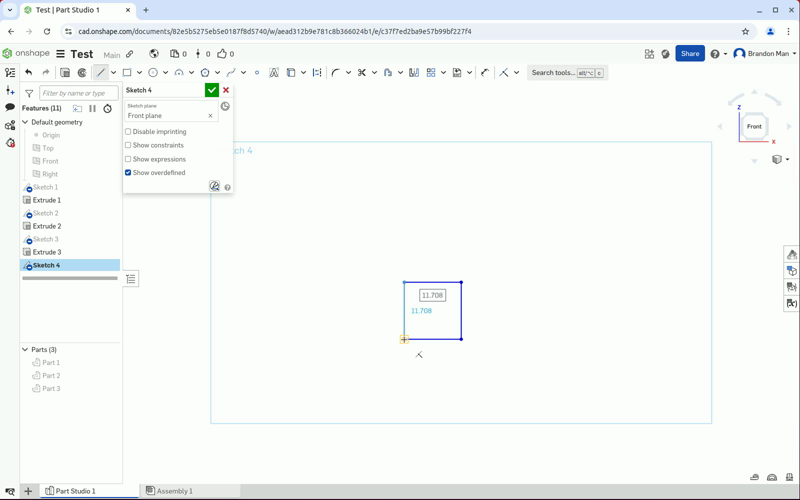
mouse_move(449, 302)
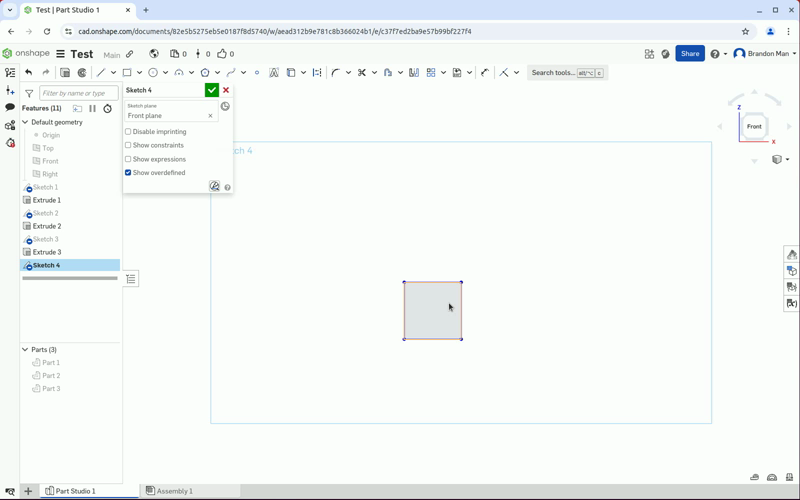
click(449, 302)
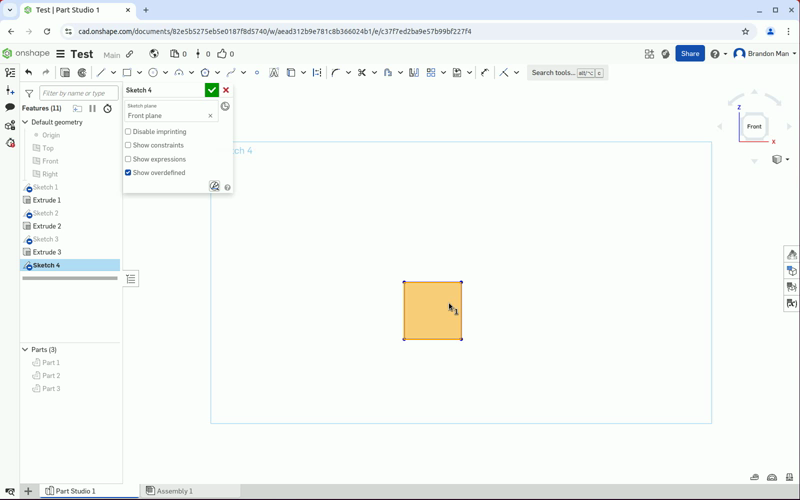
mouse_move(73, 352)
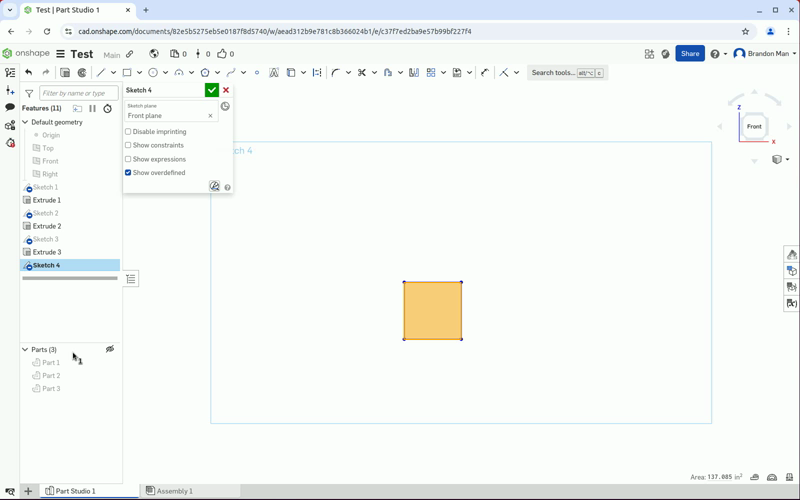
key(shift+y)
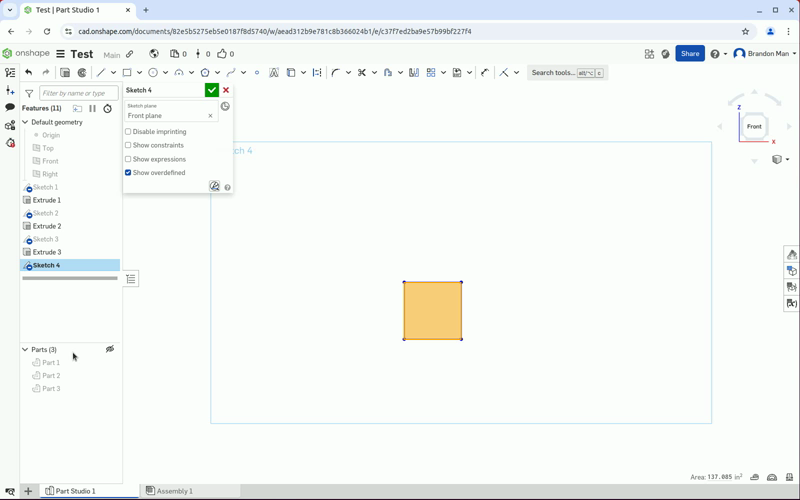
key(shift+e)
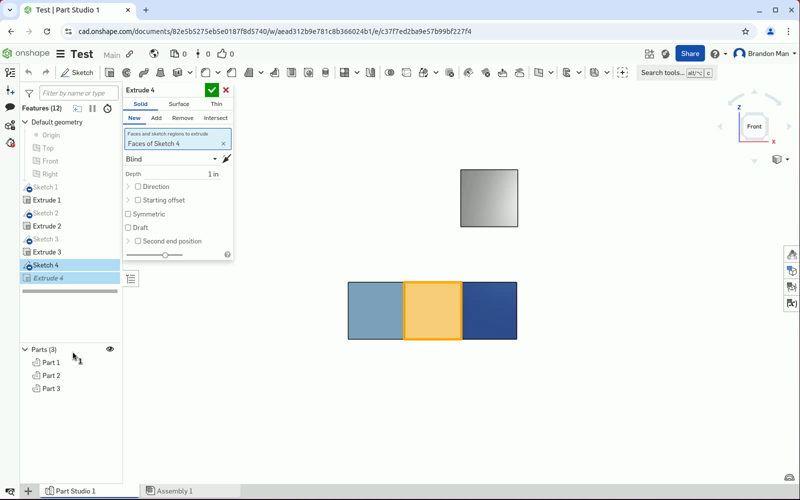
mouse_move(143, 106)
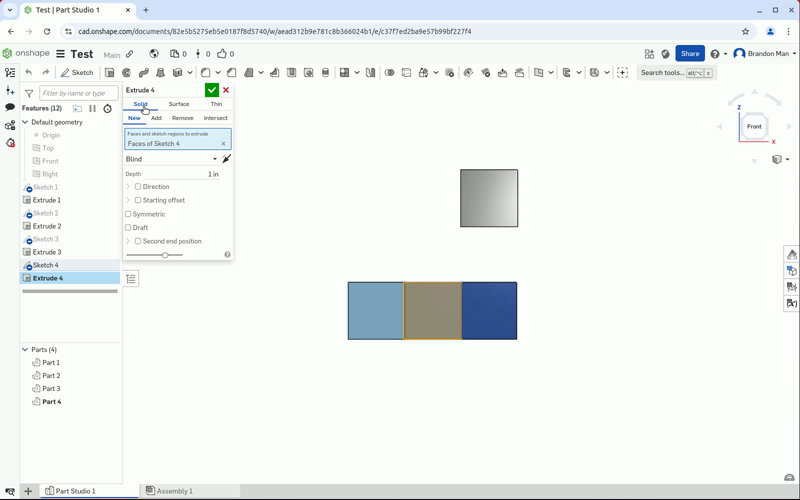
click(143, 106)
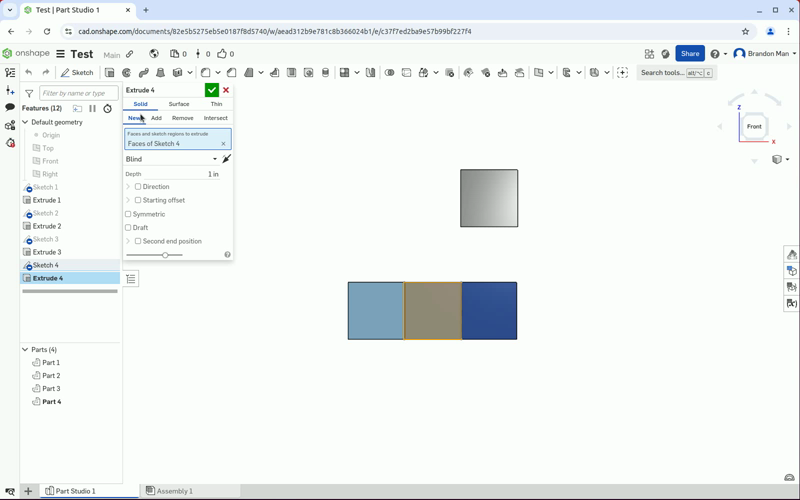
mouse_move(137, 120)
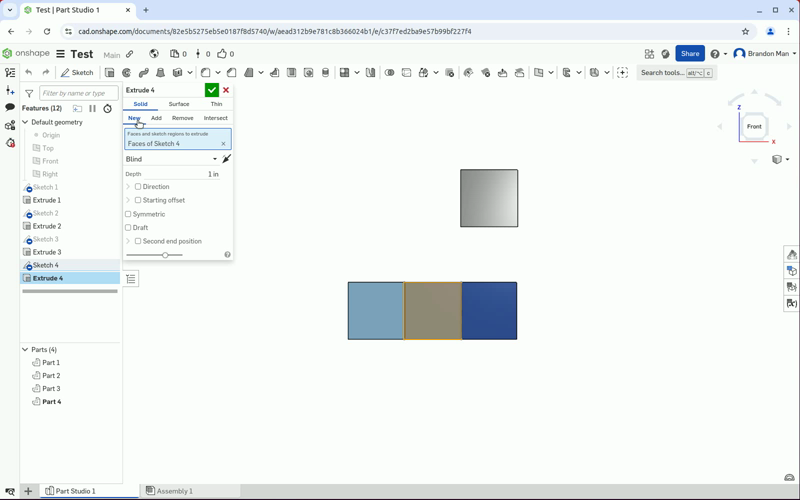
click(137, 120)
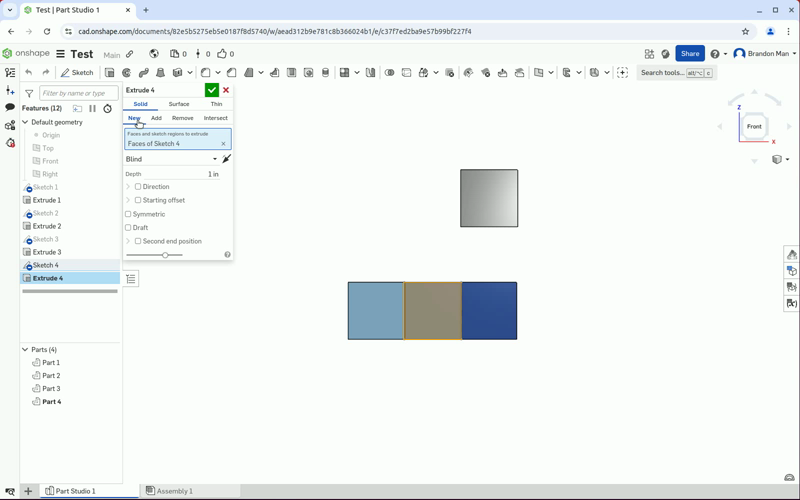
key(tab, 4)
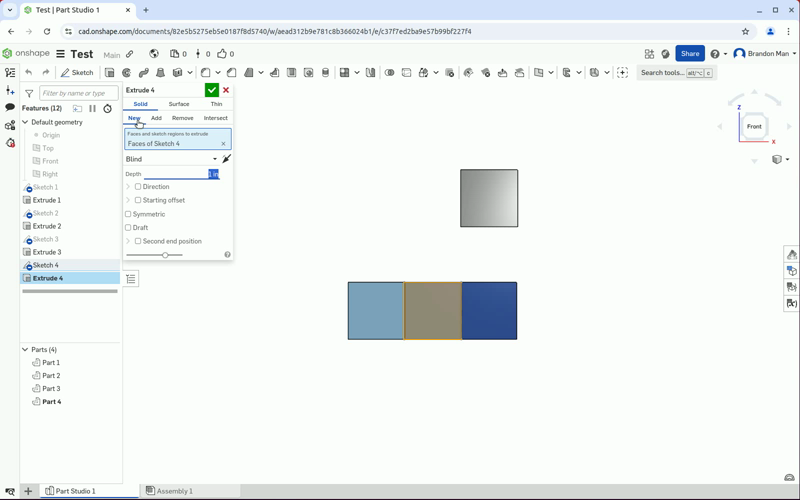
text(11.554)
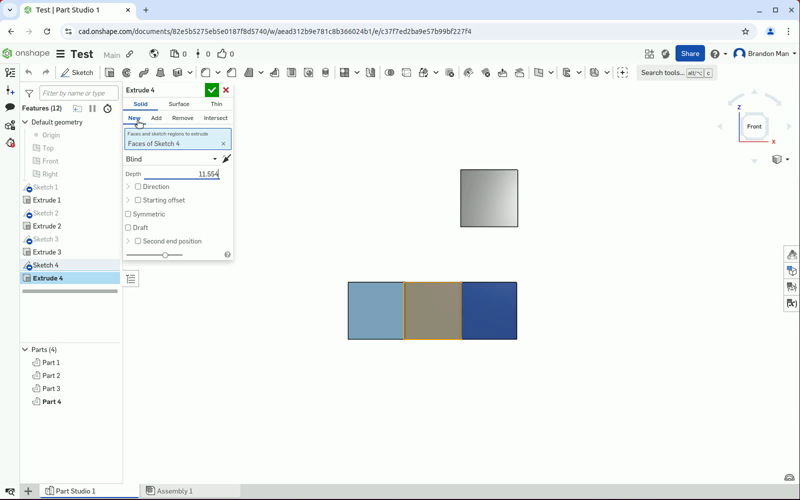
key(enter)
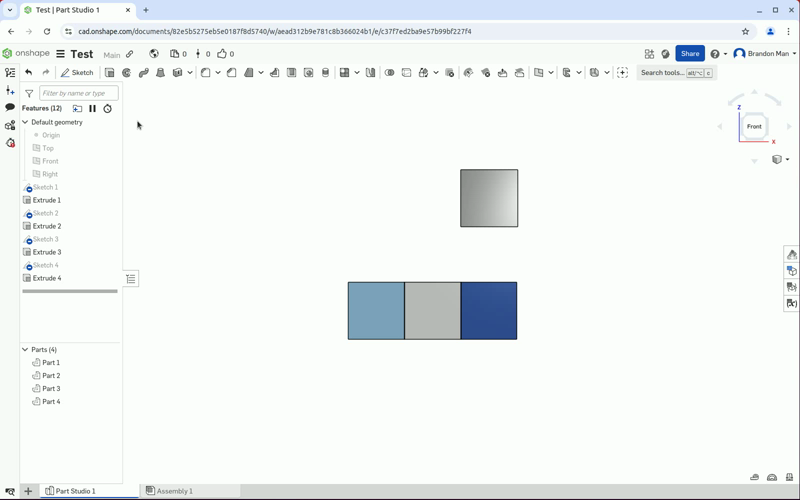
key(shift+h)
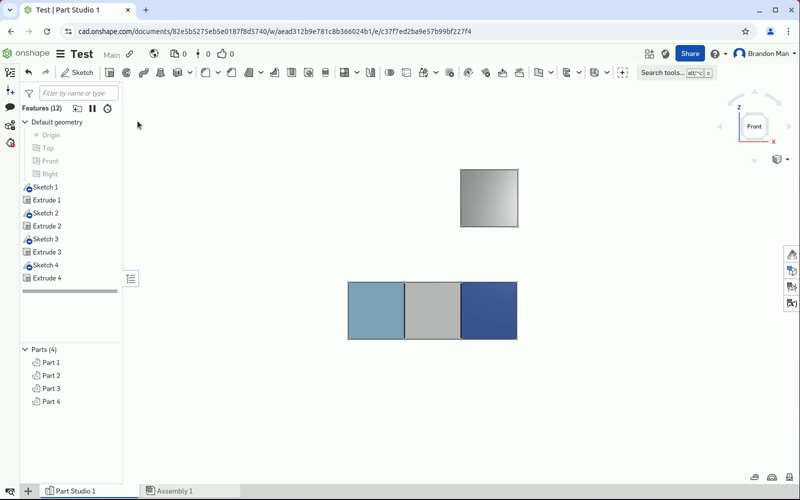
key(shift+h)
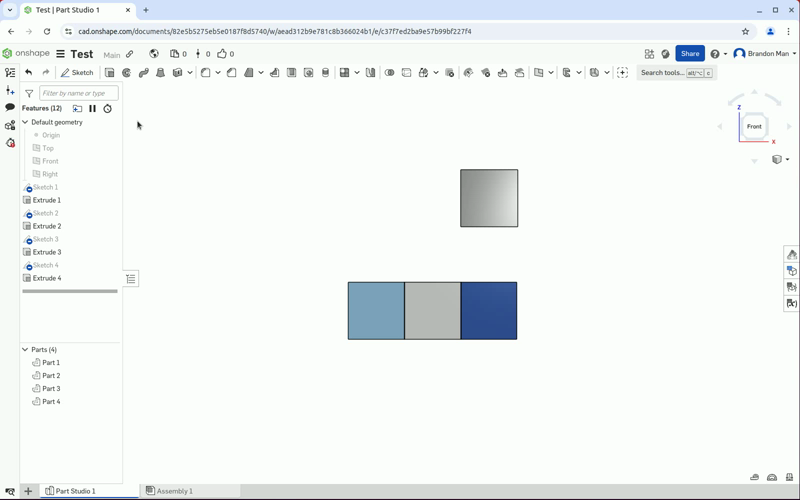
mouse_move(73, 189)
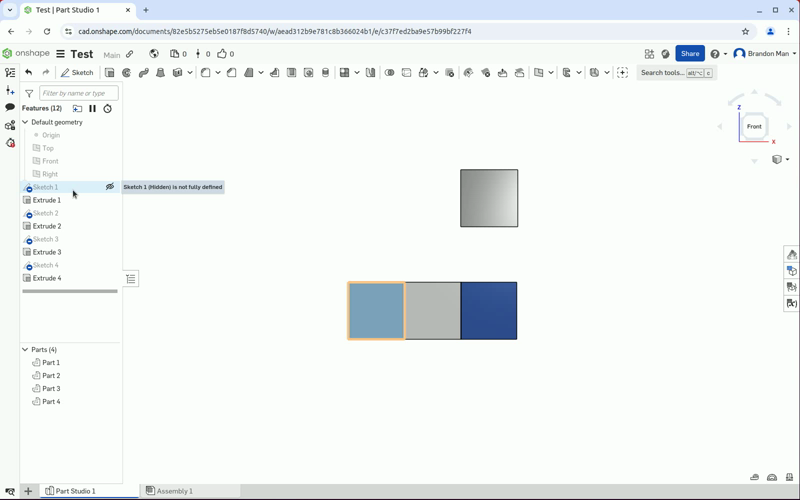
click(73, 189)
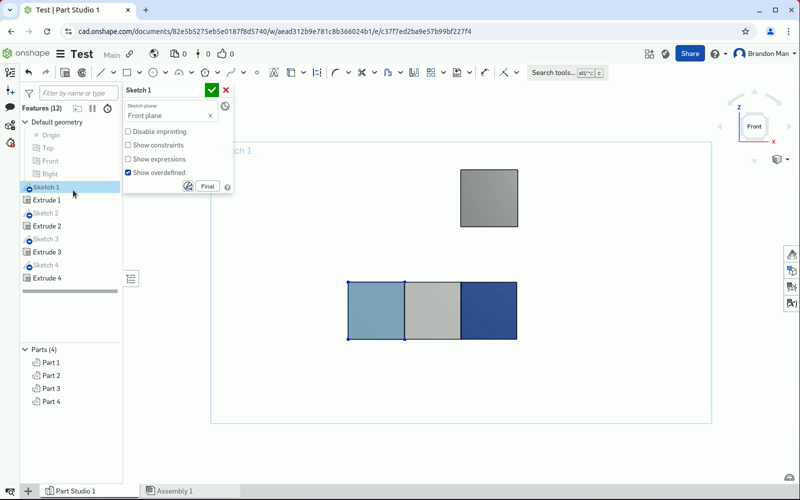
mouse_move(229, 92)
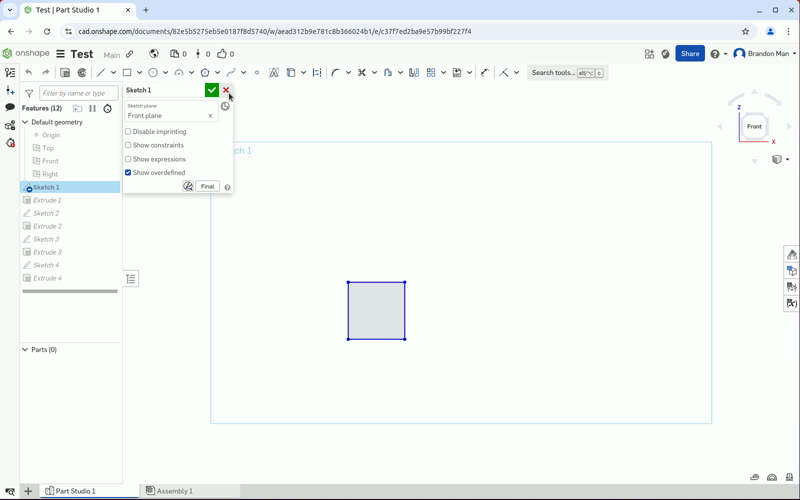
click(229, 92)
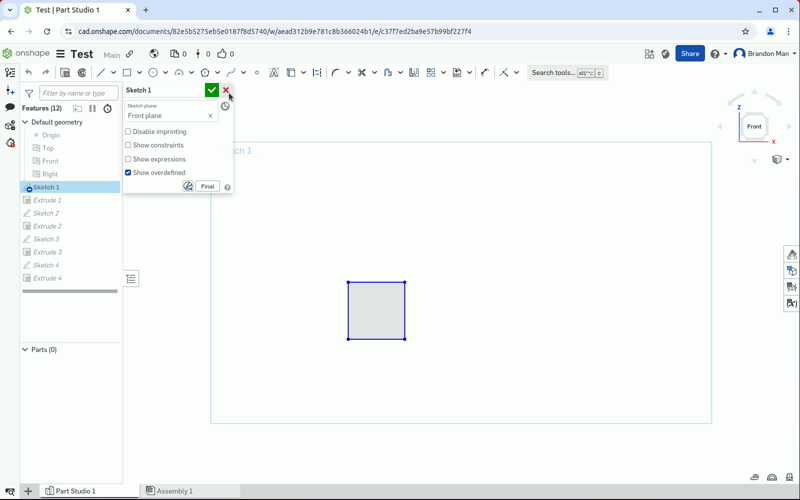
key(shift+s)
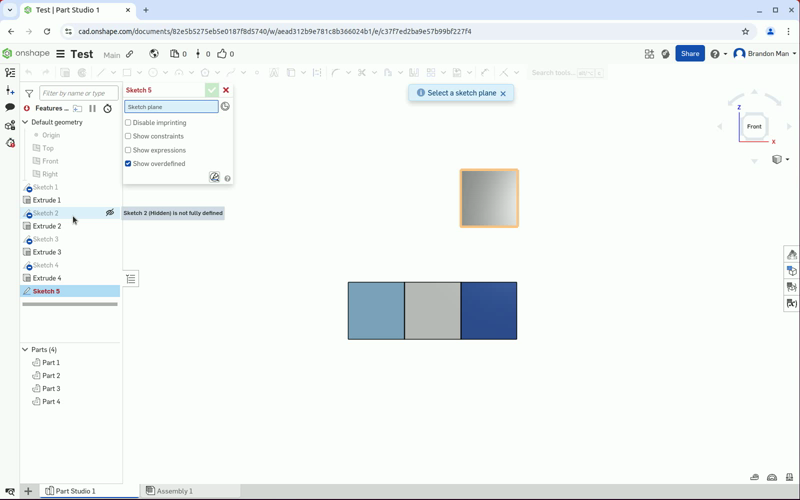
scroll(3)
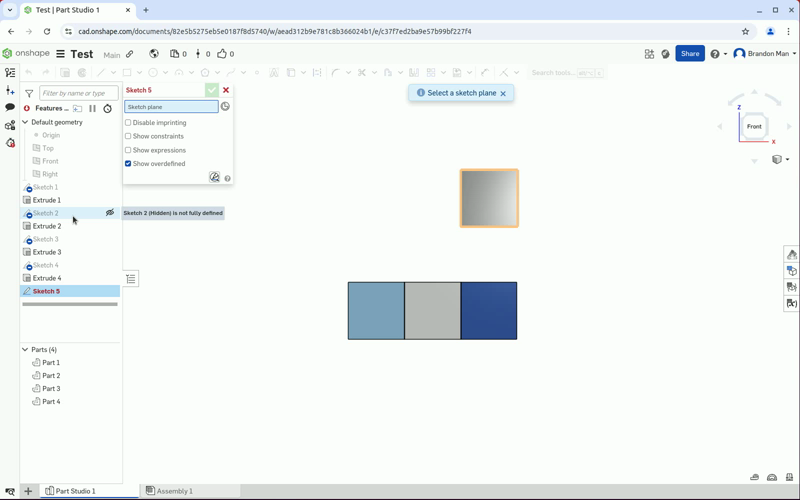
mouse_move(73, 163)
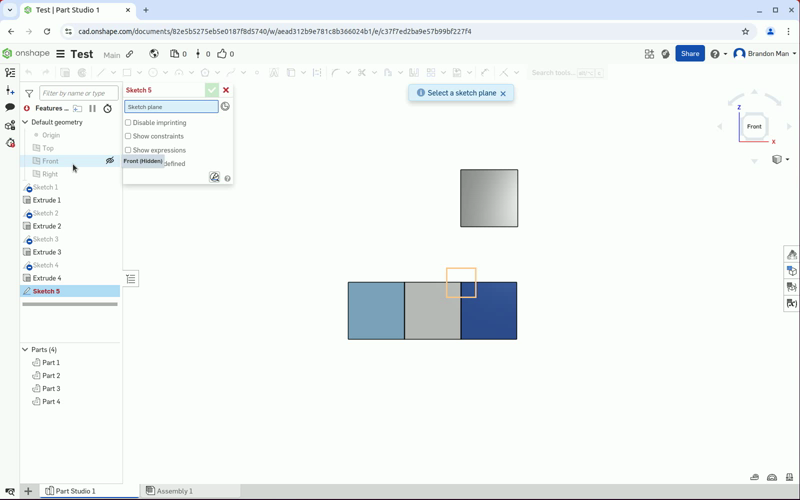
click(73, 163)
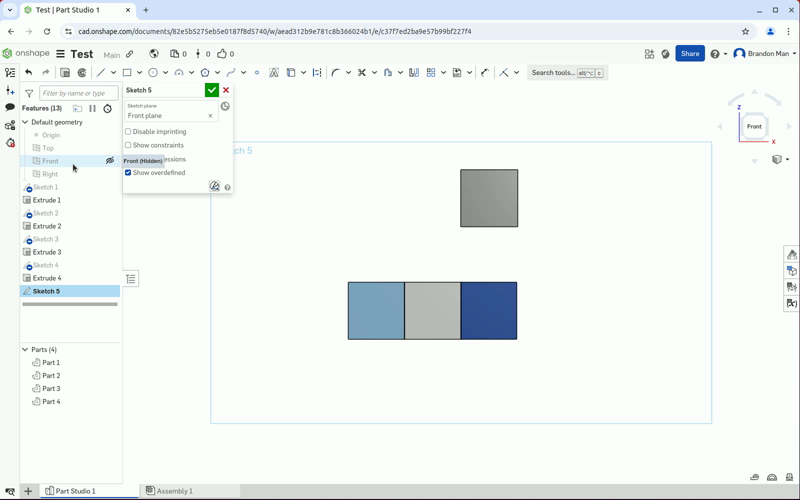
mouse_move(73, 352)
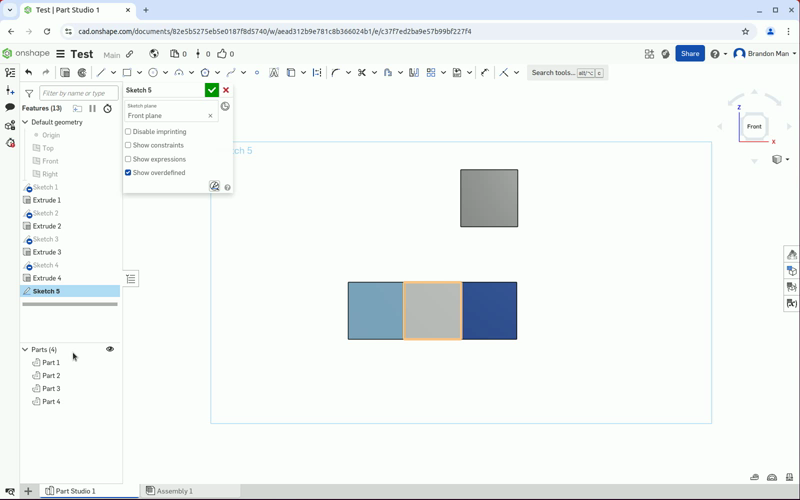
key(y)
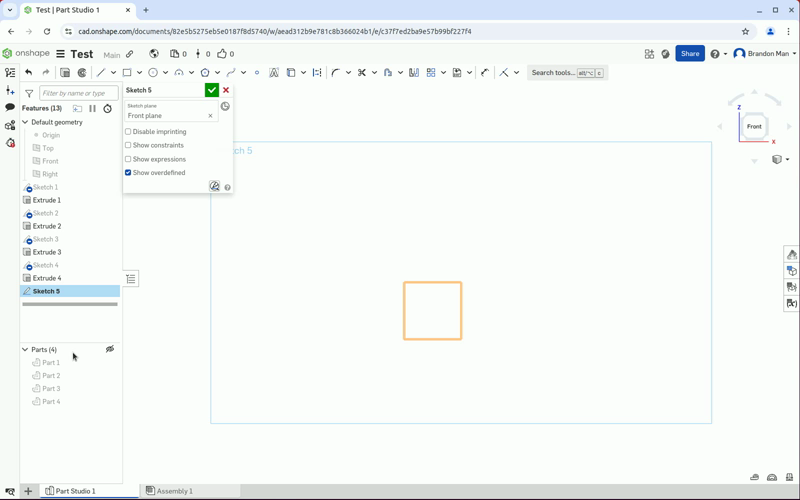
key(l)
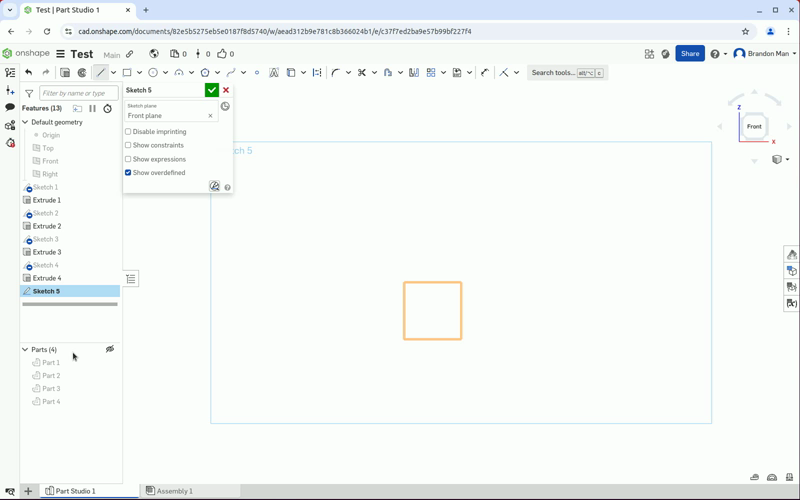
key_down(shift)
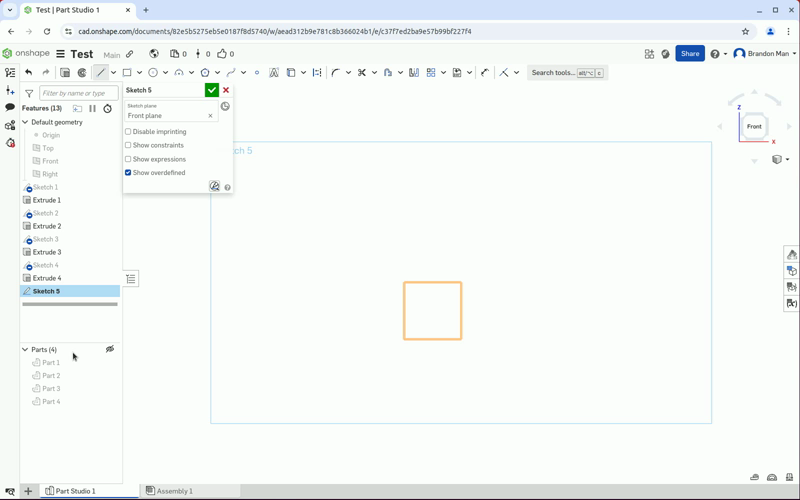
mouse_move(460, 282)
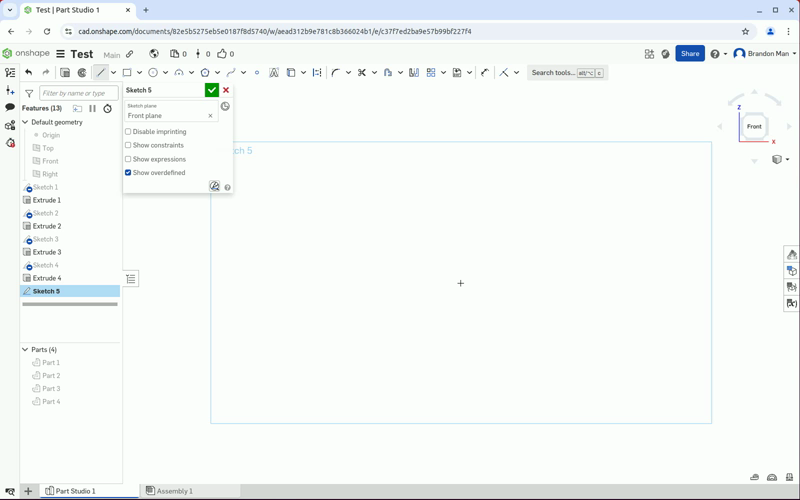
click(460, 282)
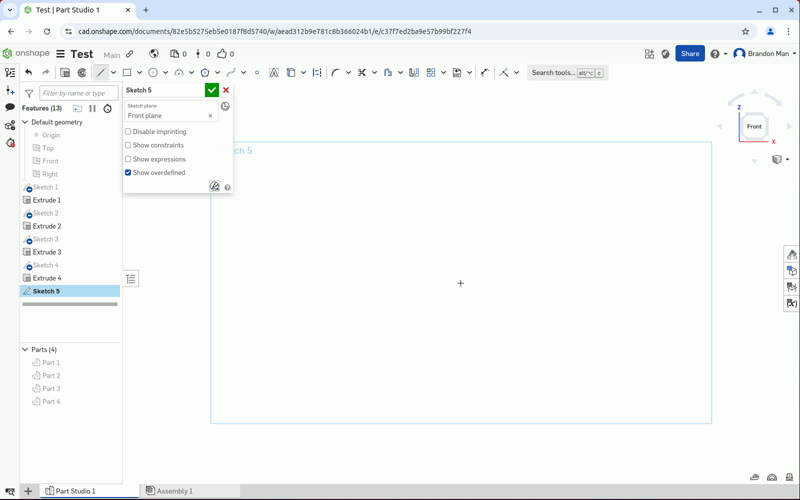
key_up(shift)
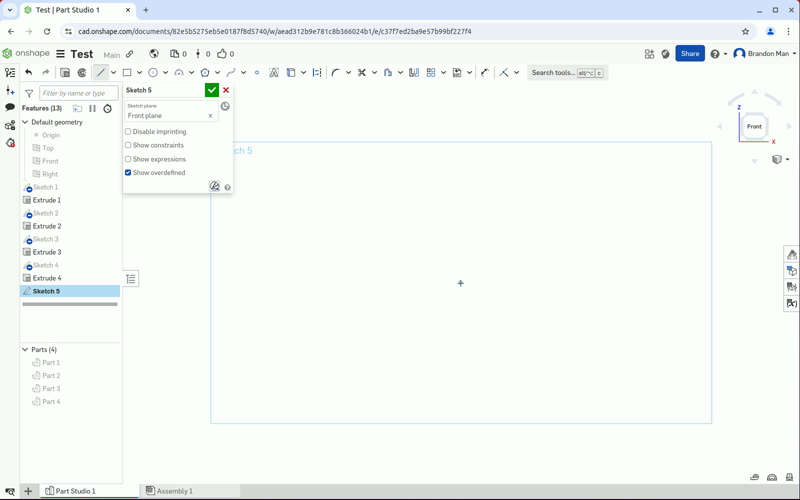
key_down(shift)
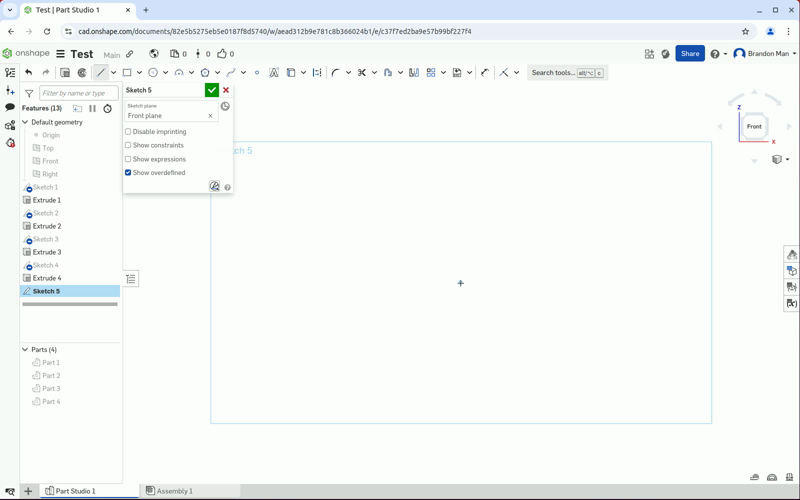
mouse_move(490, 282)
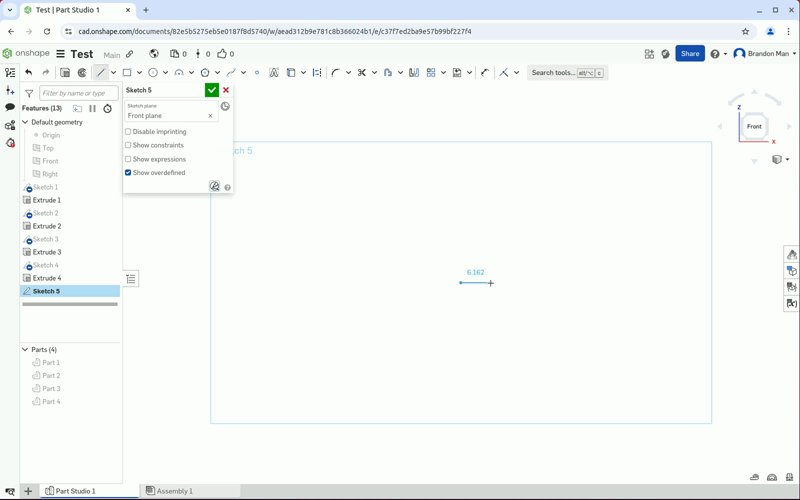
mouse_move(516, 282)
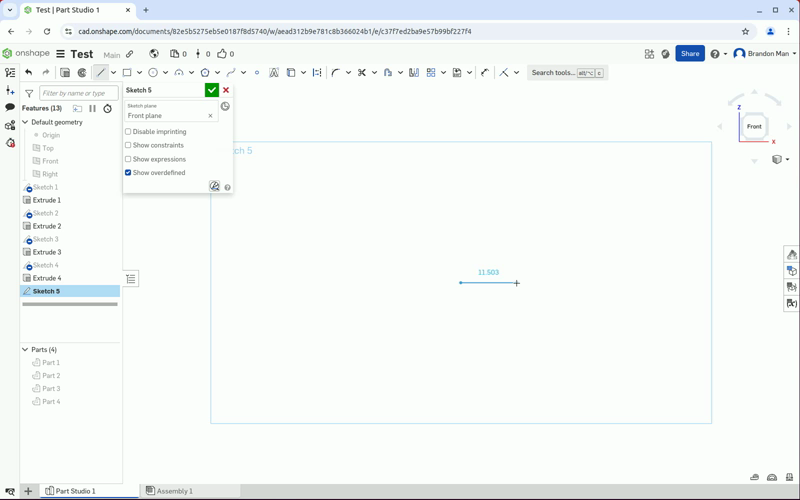
click(516, 282)
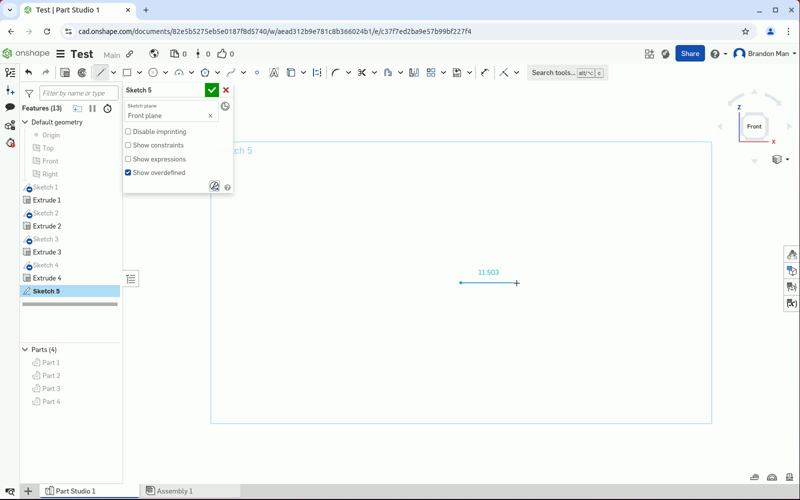
key_up(shift)
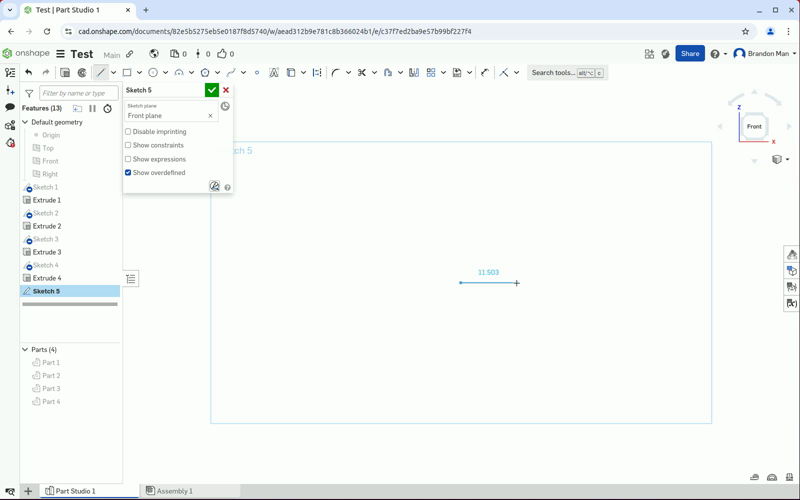
key_down(shift)
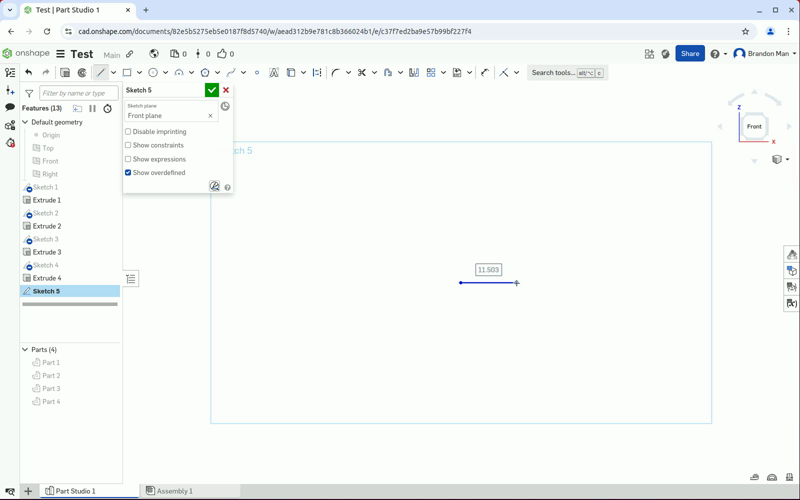
mouse_move(546, 282)
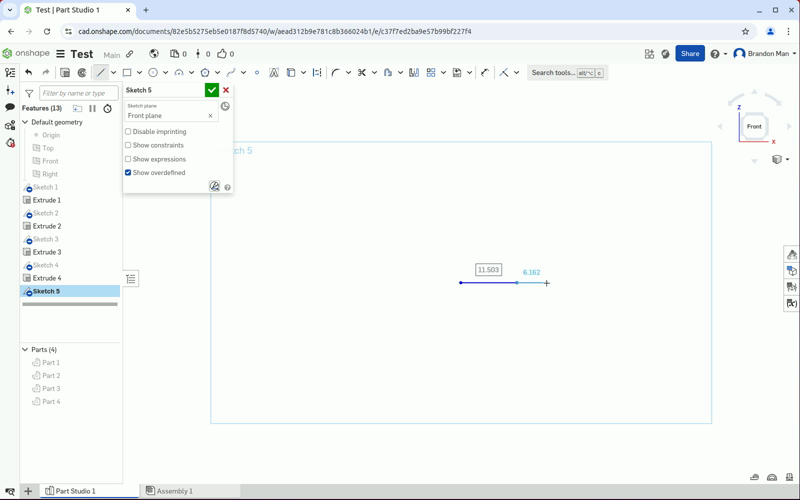
mouse_move(517, 282)
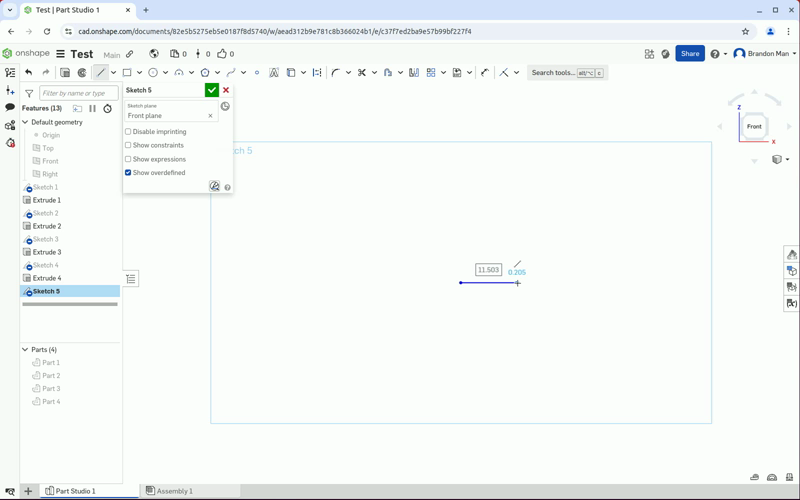
scroll(6)
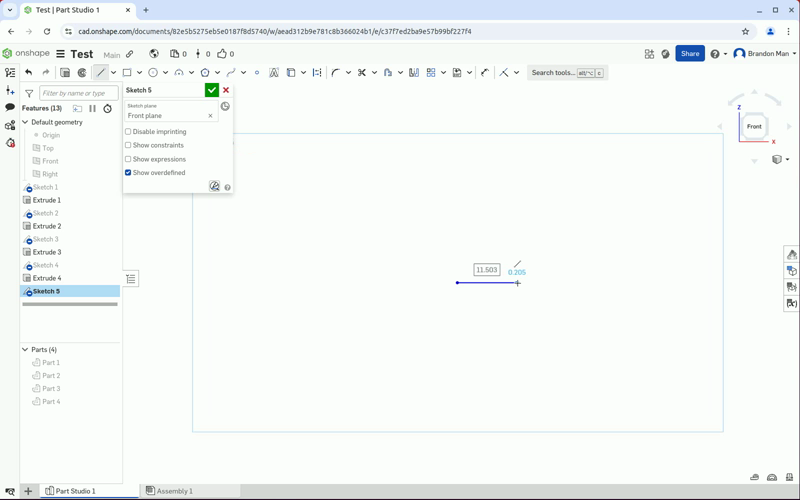
scroll(6)
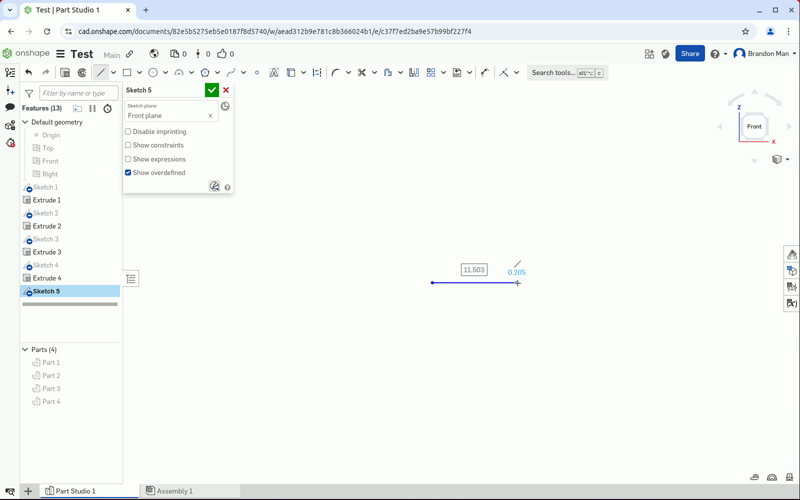
scroll(6)
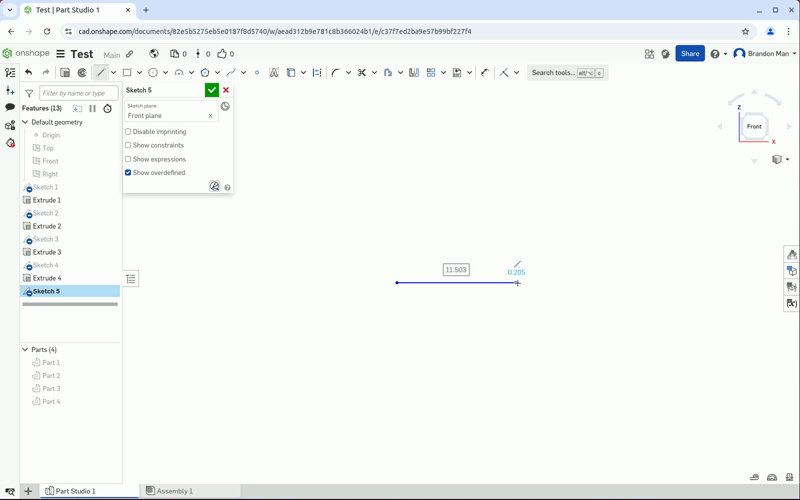
scroll(6)
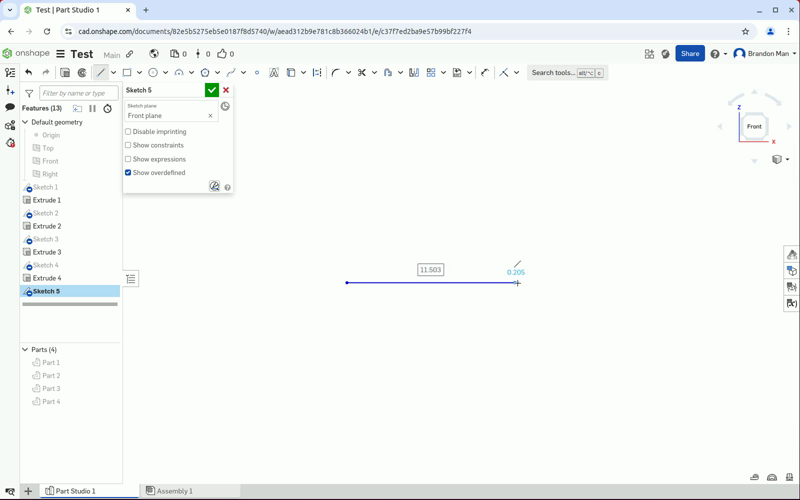
scroll(6)
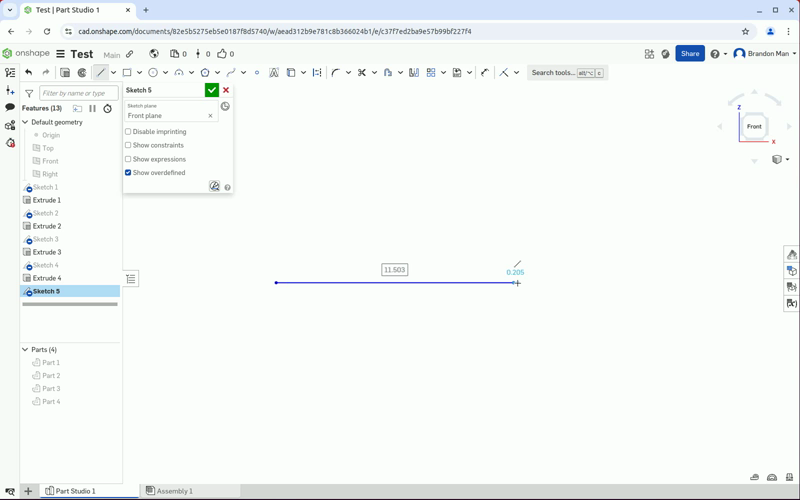
scroll(6)
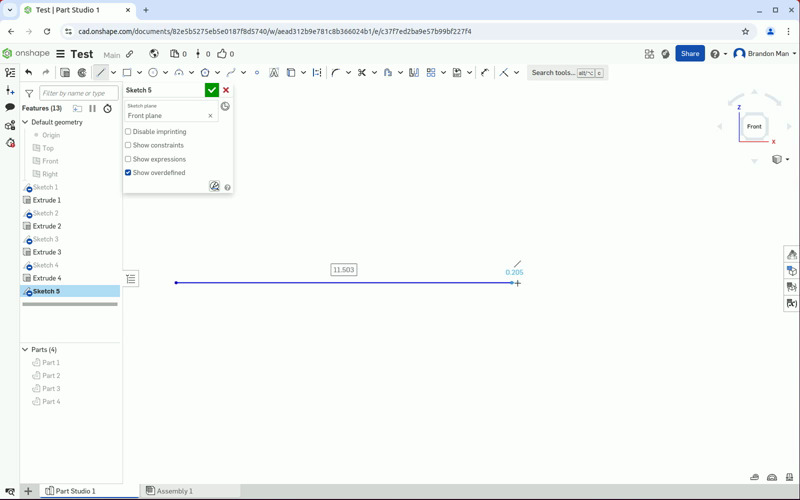
scroll(6)
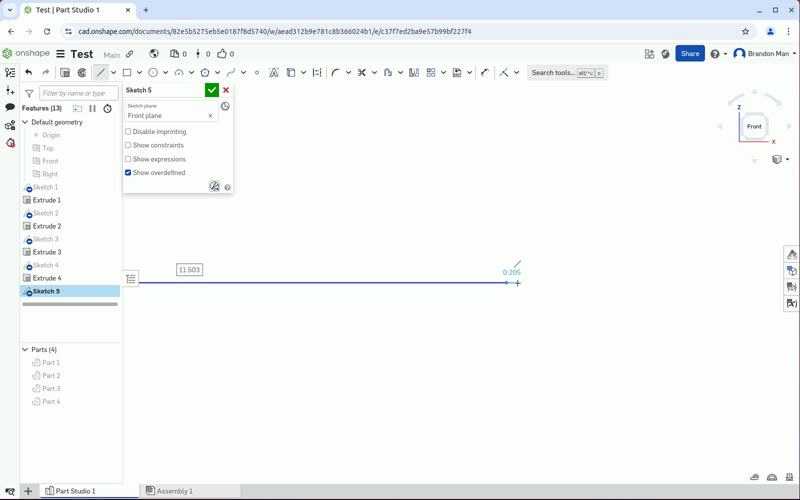
click(517, 282)
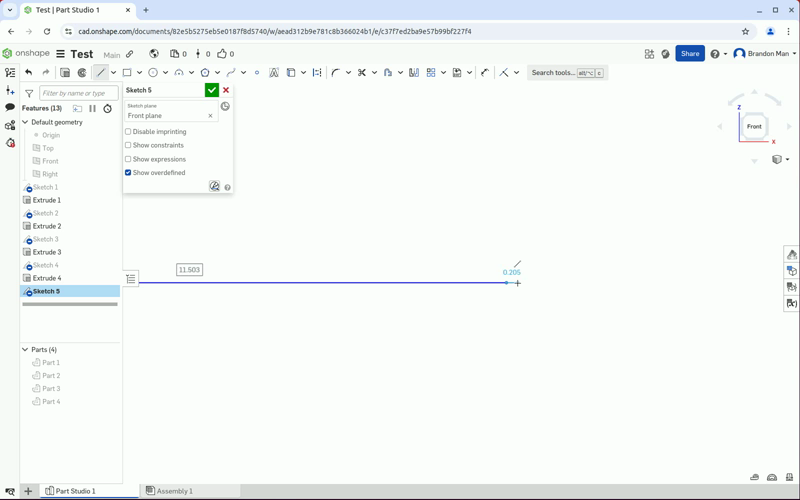
scroll(-6)
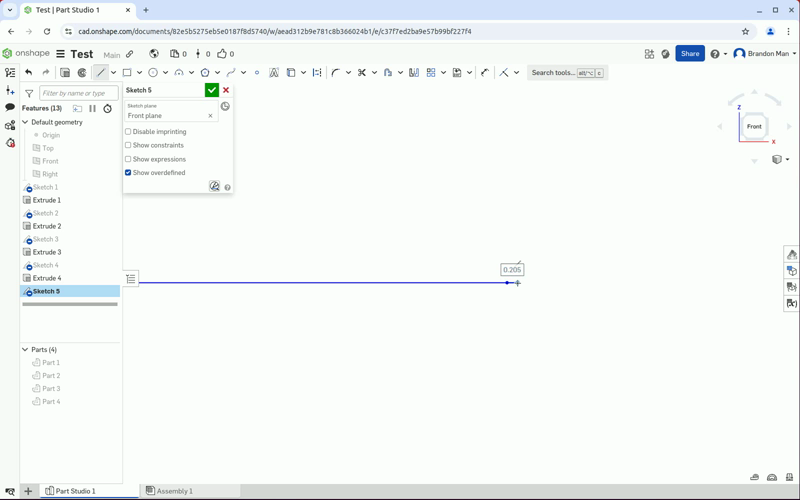
scroll(-6)
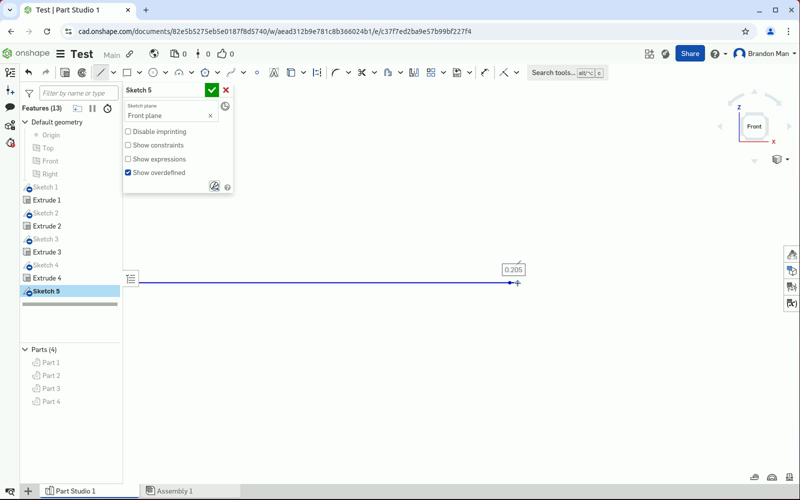
scroll(-6)
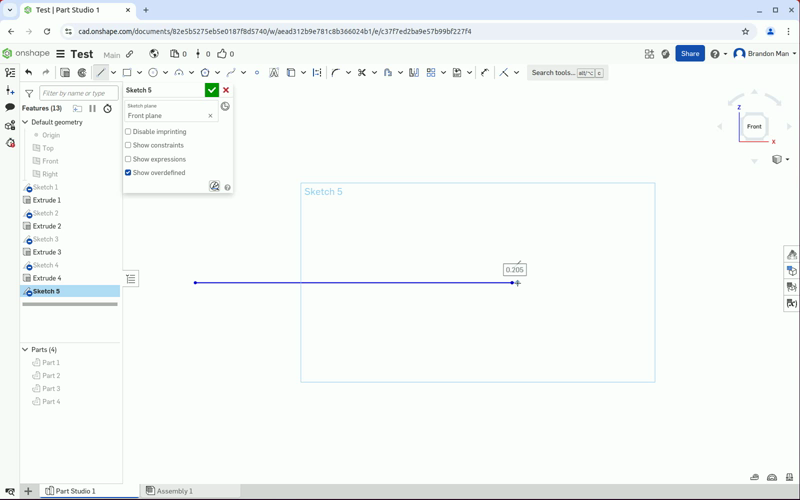
scroll(-6)
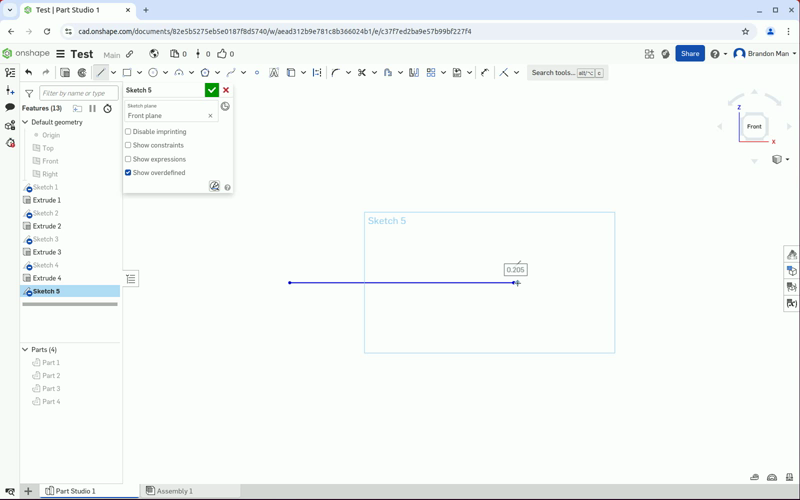
scroll(-6)
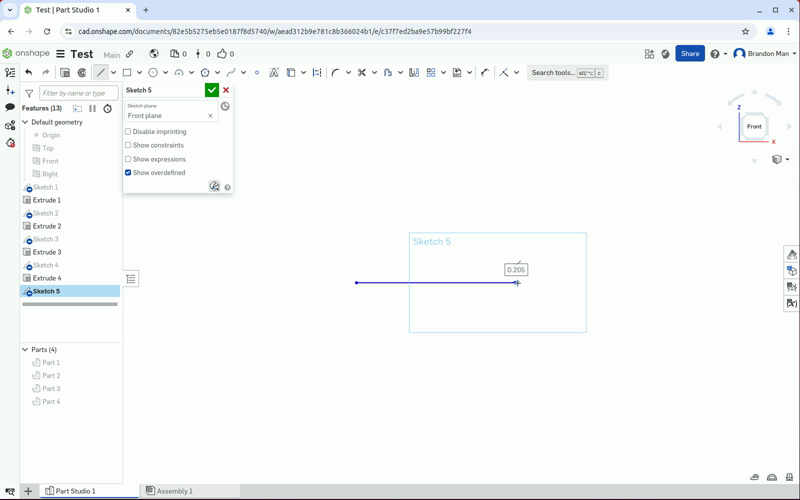
scroll(-6)
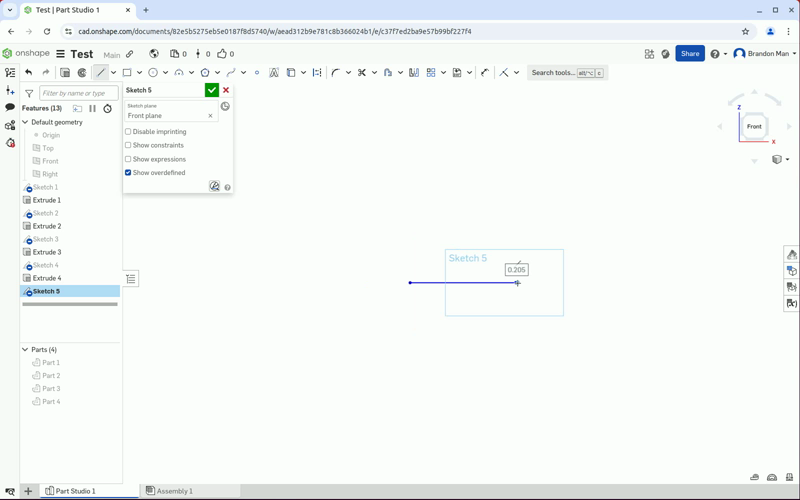
scroll(-6)
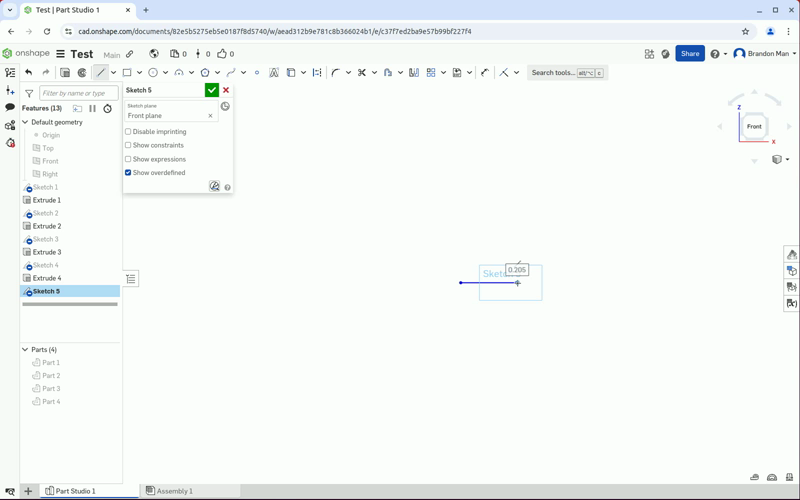
key_up(shift)
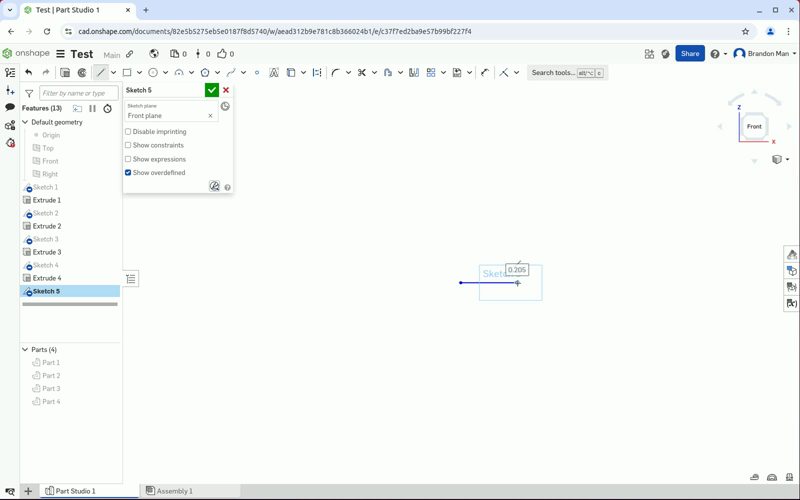
key_down(shift)
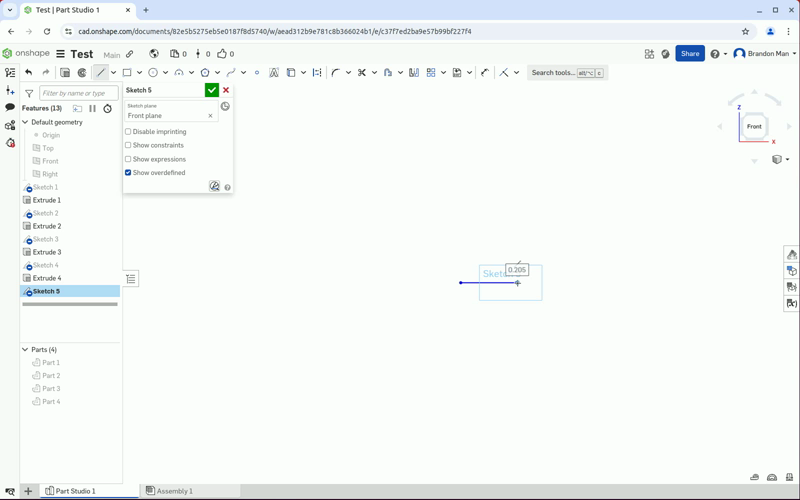
mouse_move(547, 282)
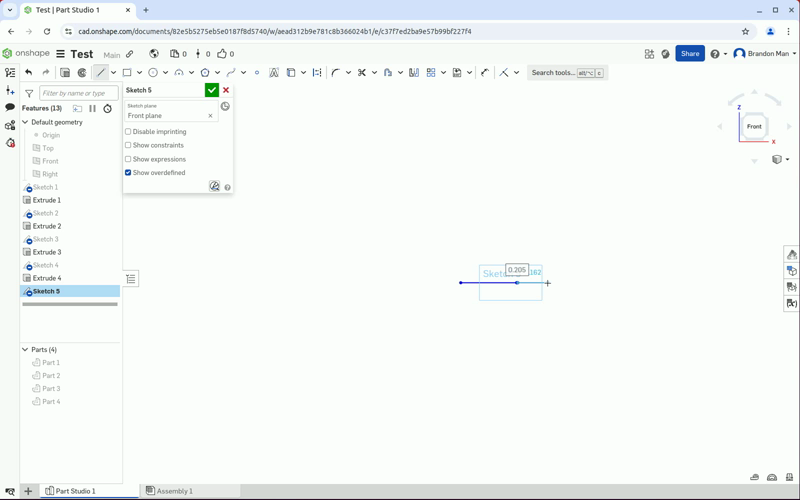
mouse_move(517, 226)
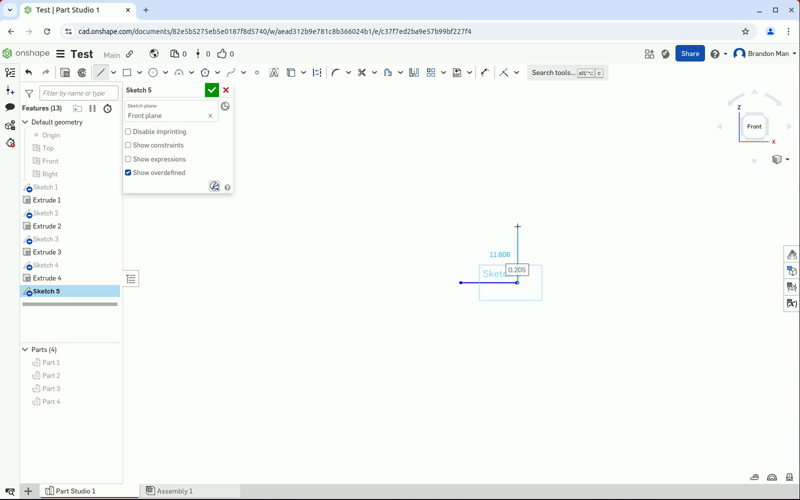
click(517, 226)
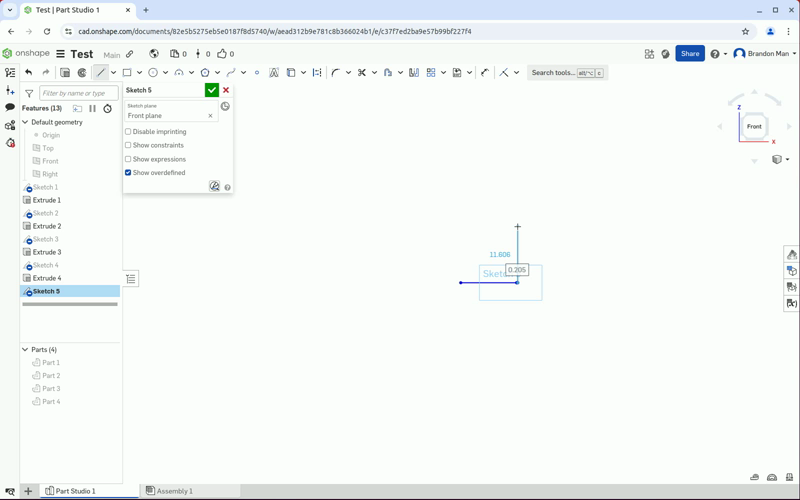
key_up(shift)
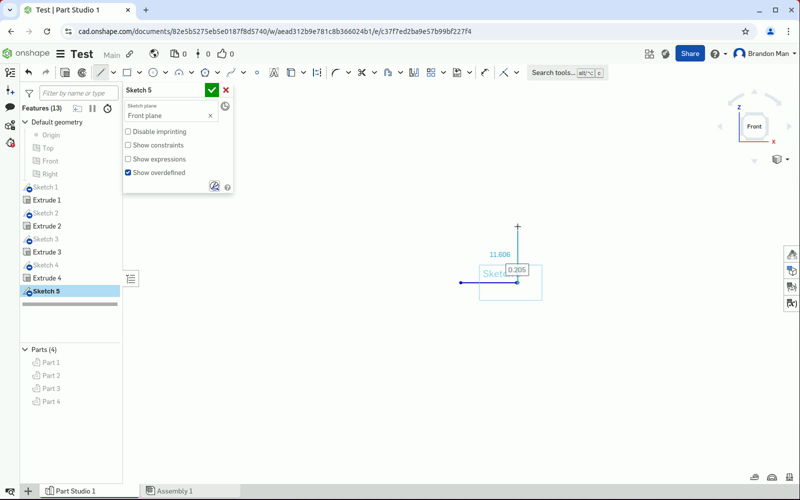
key_down(shift)
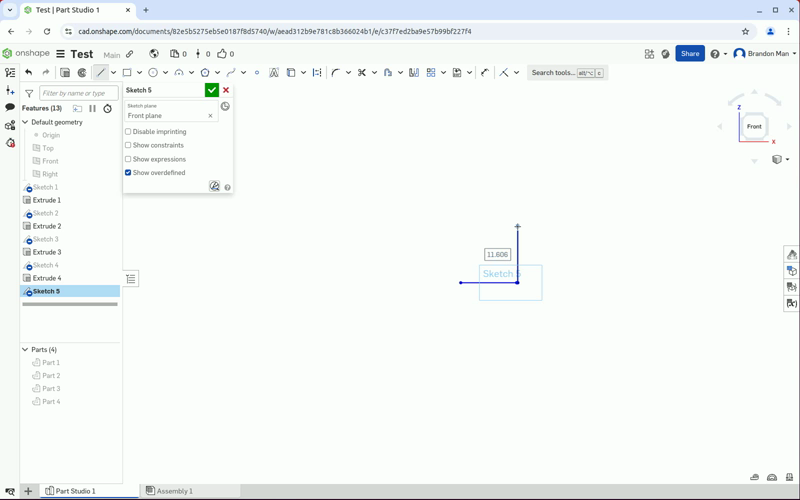
mouse_move(547, 226)
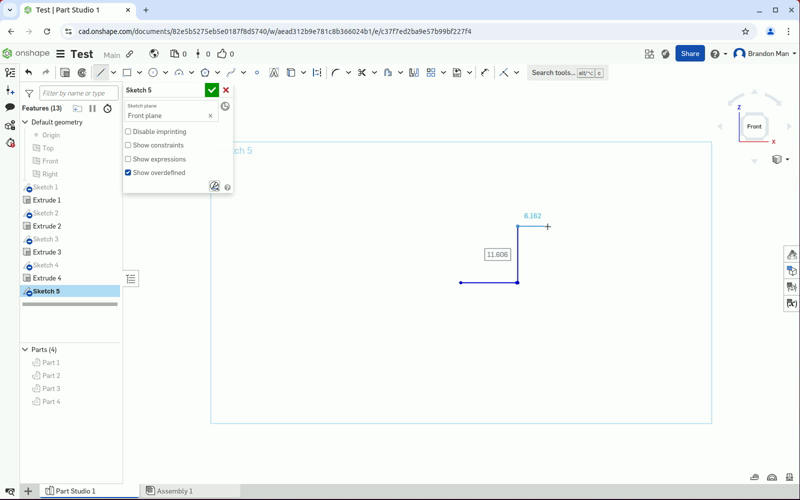
mouse_move(460, 226)
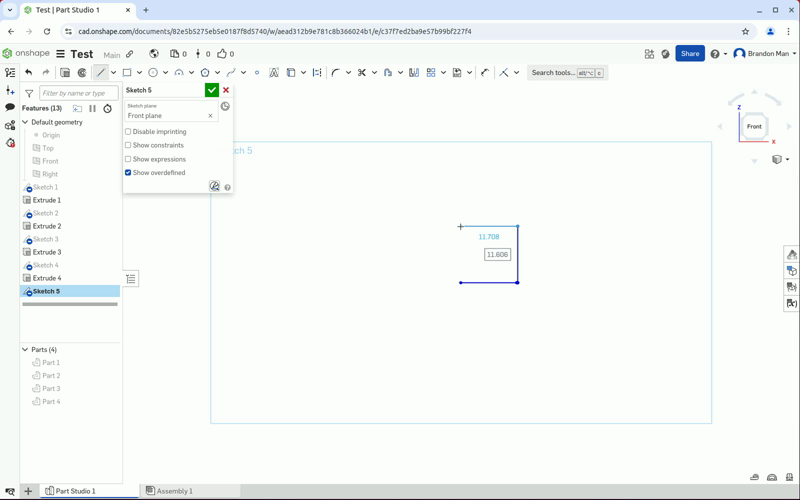
click(460, 226)
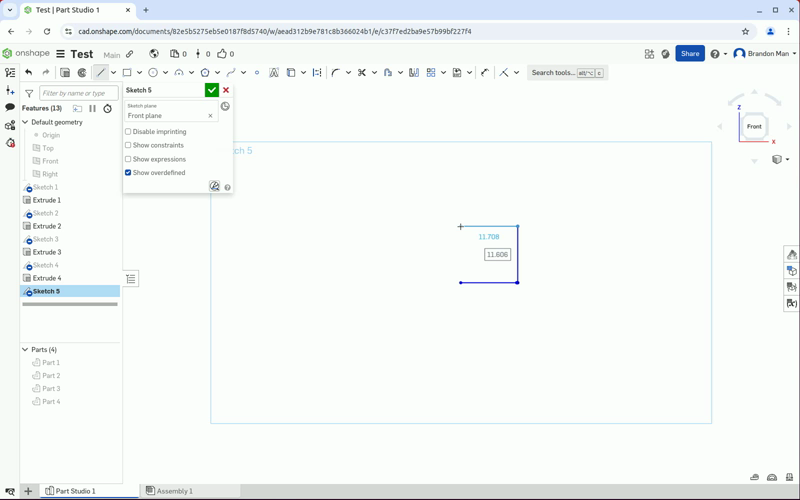
key_up(shift)
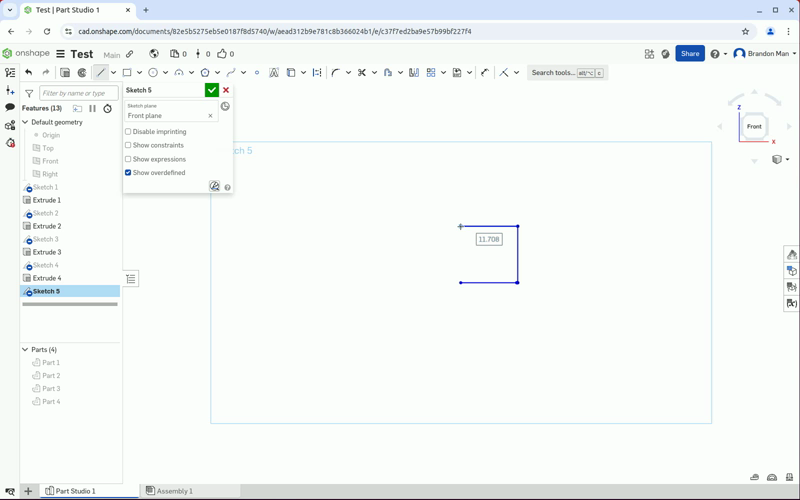
mouse_move(490, 226)
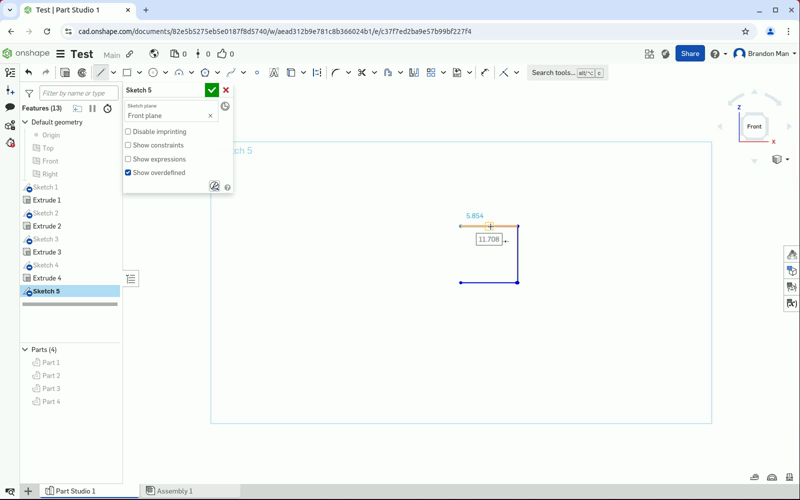
key_down(shift)
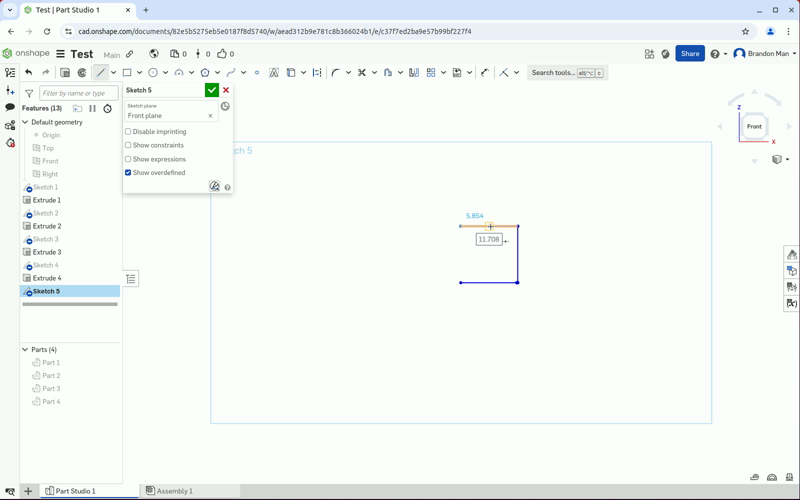
mouse_move(460, 282)
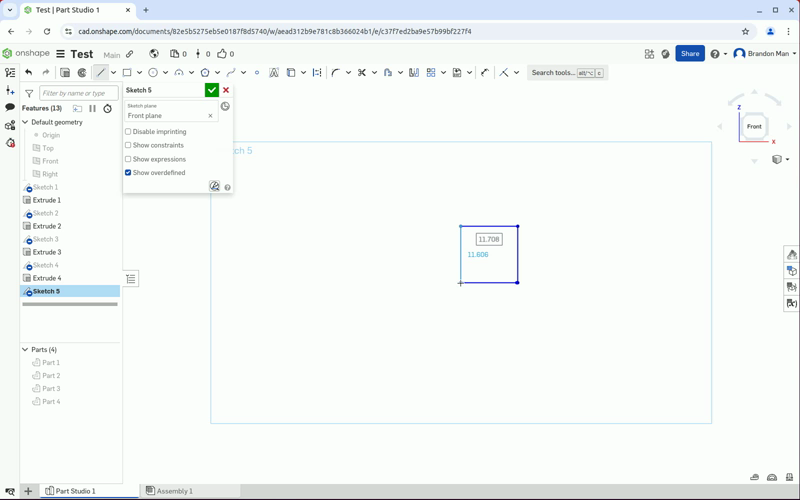
key_up(shift)
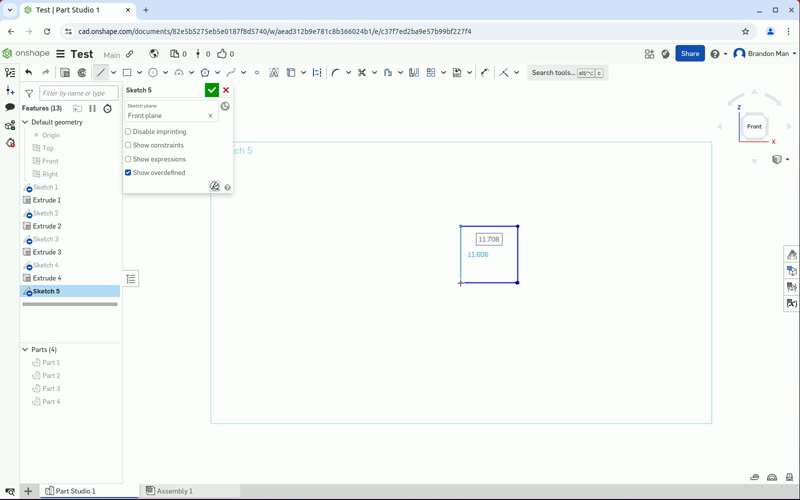
click(460, 282)
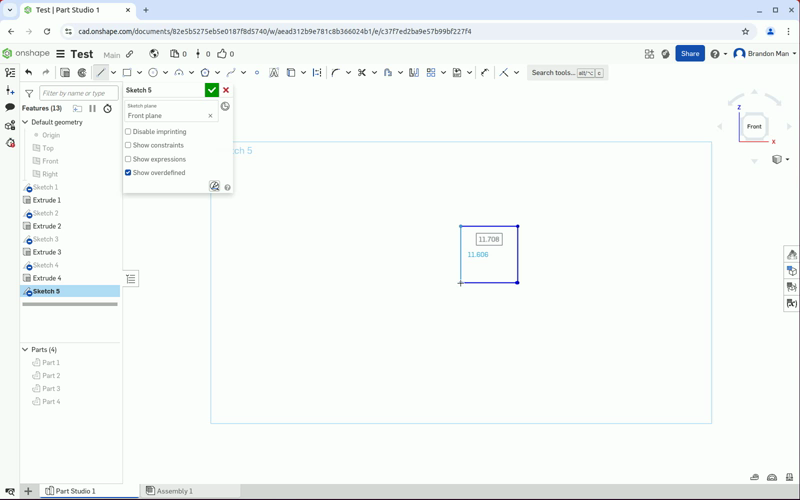
key(esc)
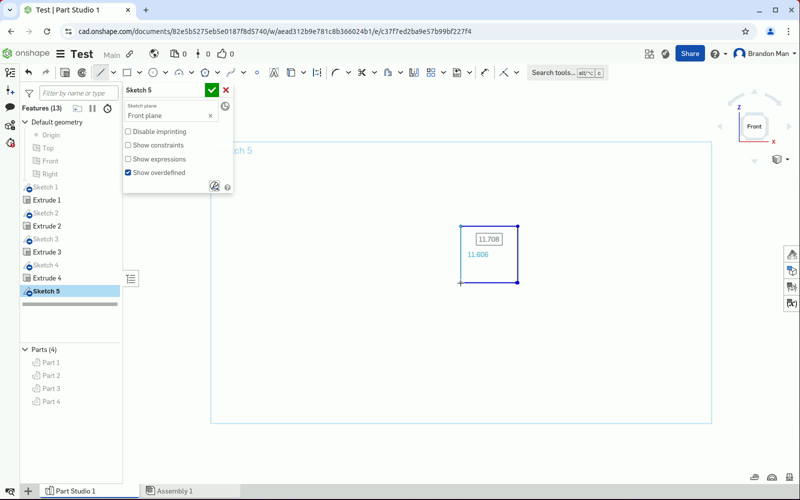
mouse_move(465, 278)
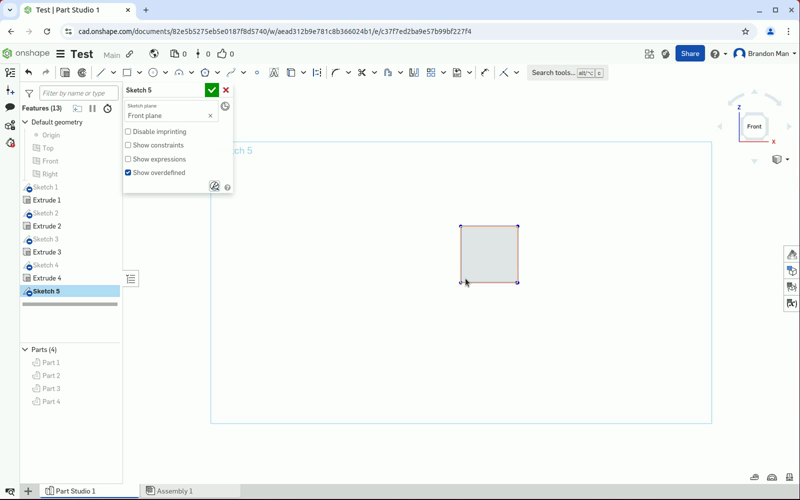
click(465, 278)
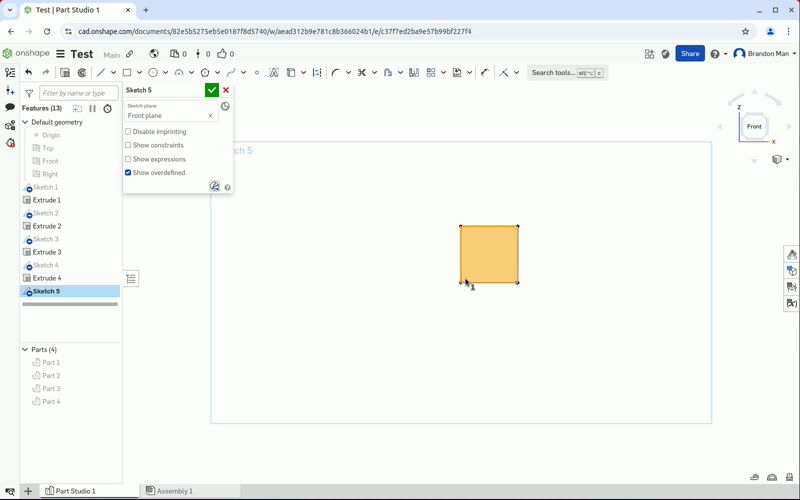
mouse_move(73, 352)
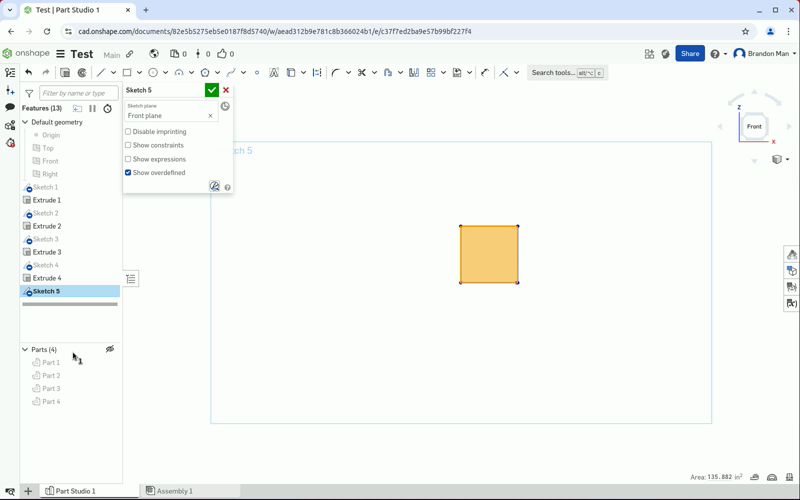
key(shift+y)
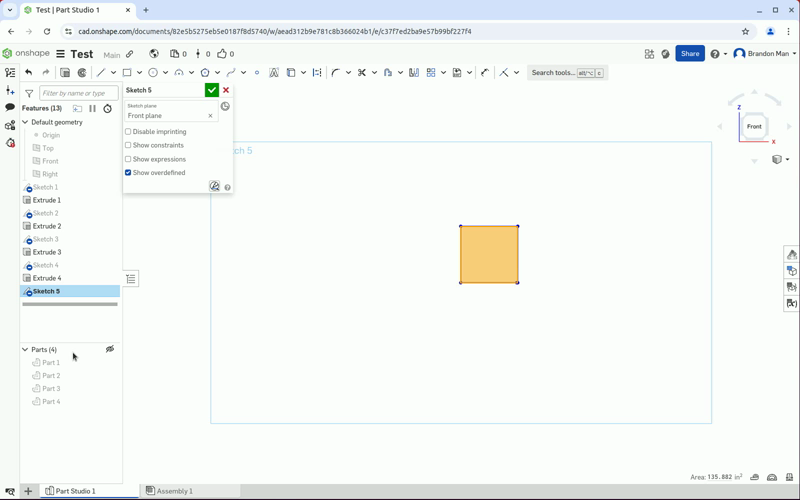
key(shift+e)
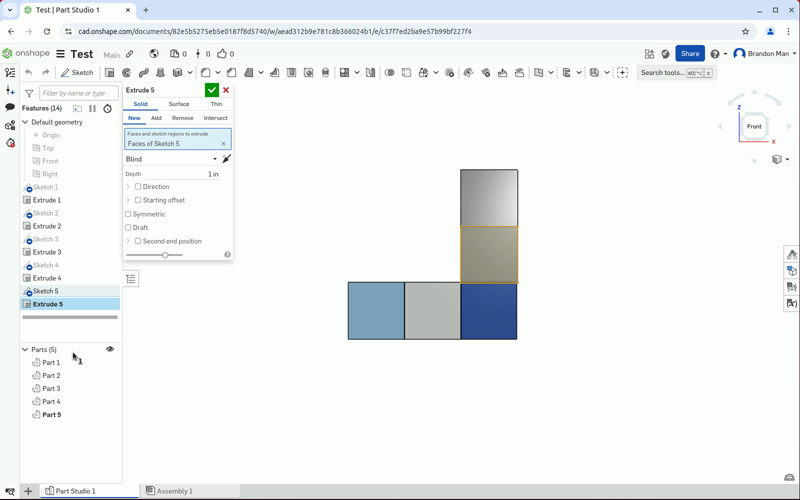
mouse_move(143, 106)
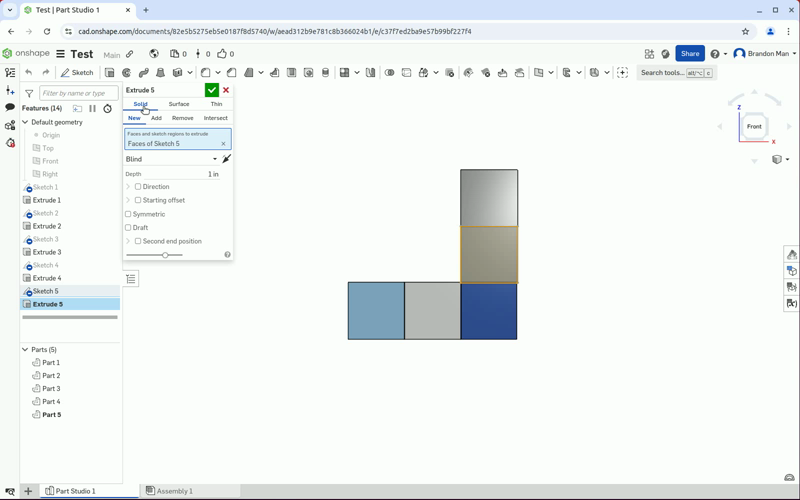
click(143, 106)
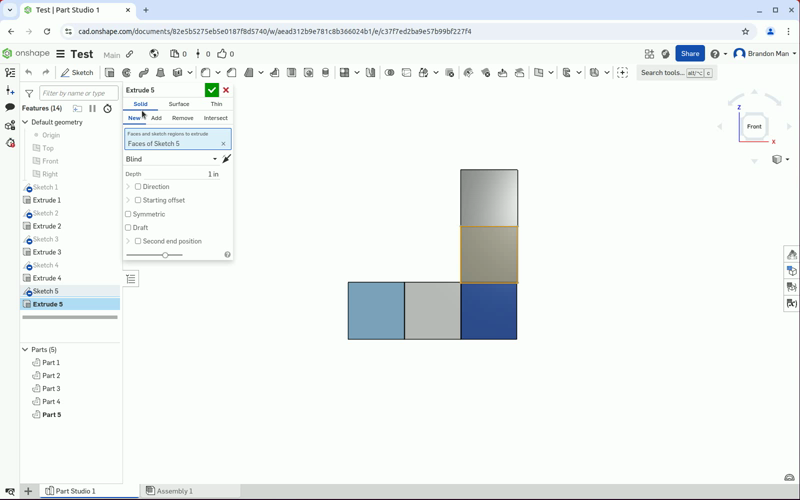
mouse_move(137, 120)
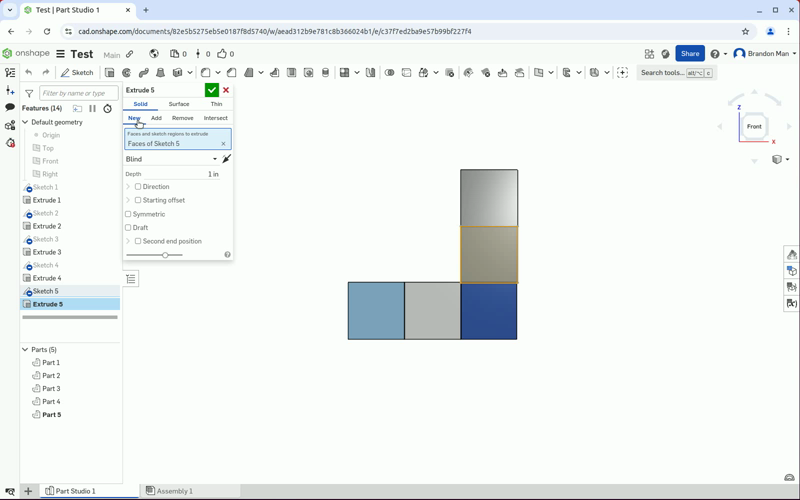
click(137, 120)
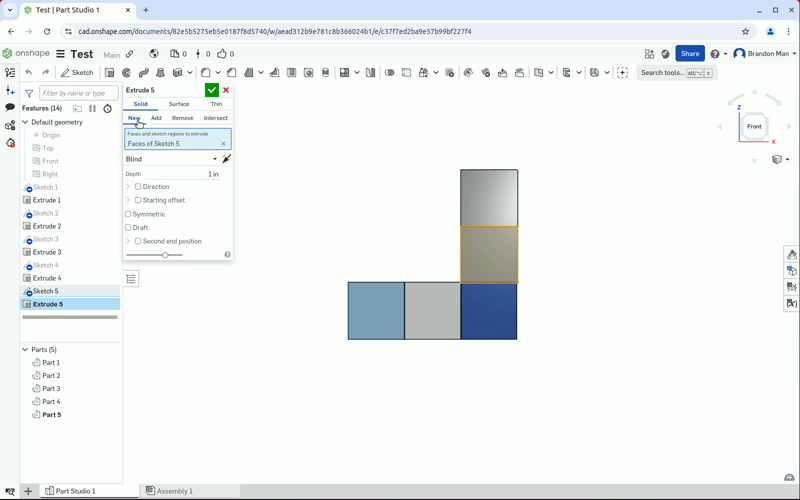
key(tab, 4)
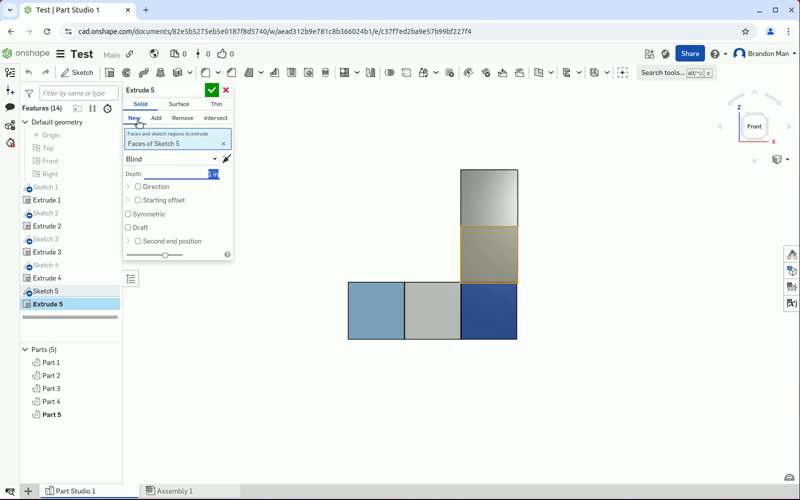
text(11.554)
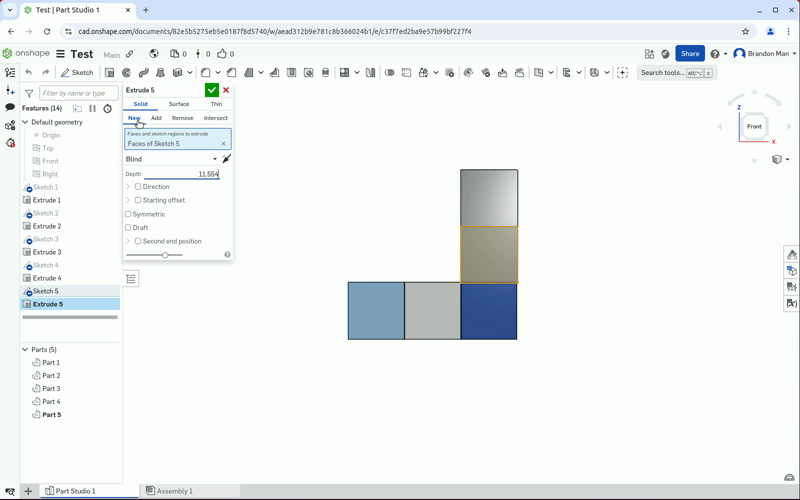
key(enter)
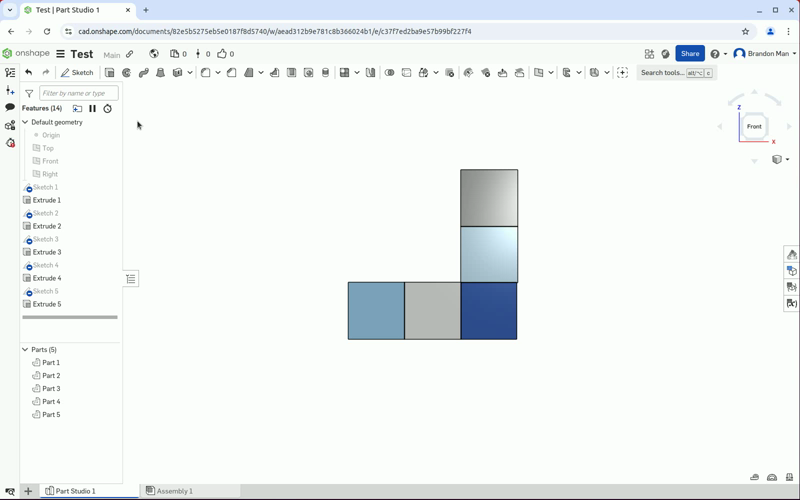
key(shift+h)
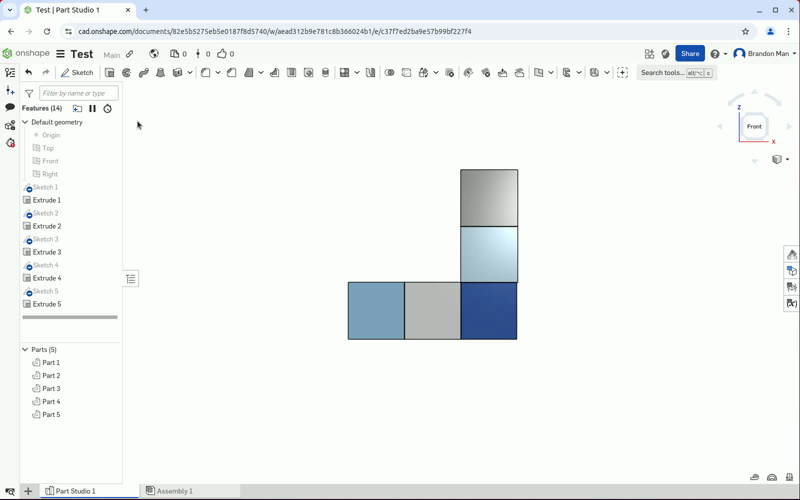
key(shift+h)
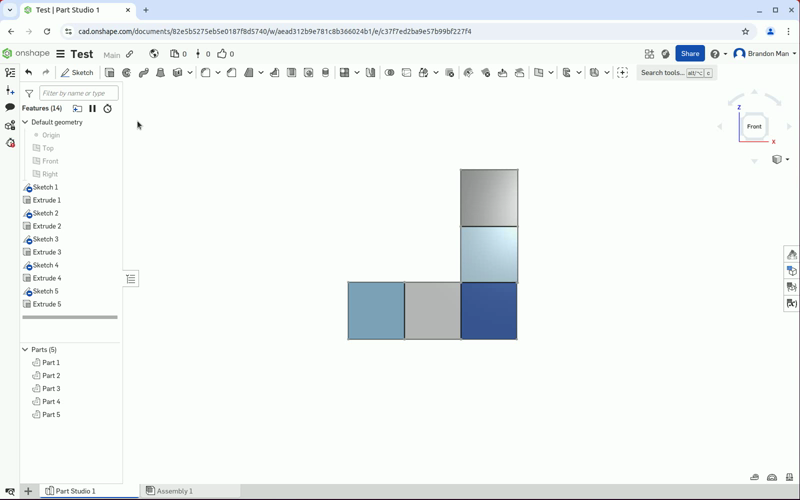
key(shift+7)
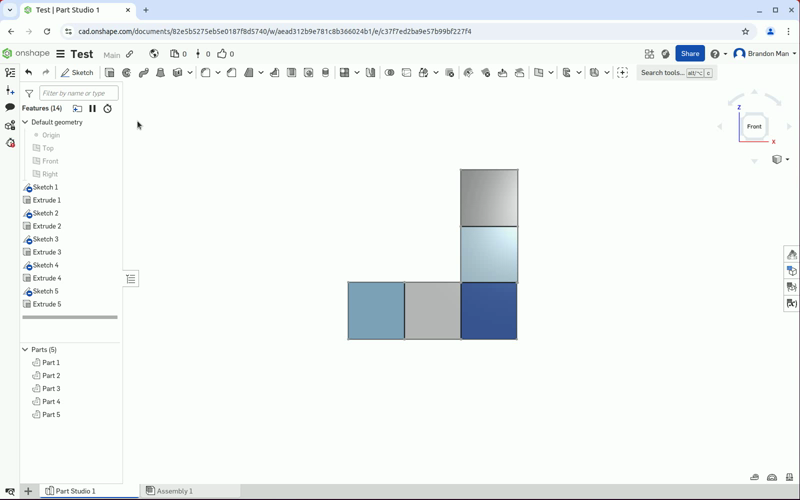
key(left, 2)
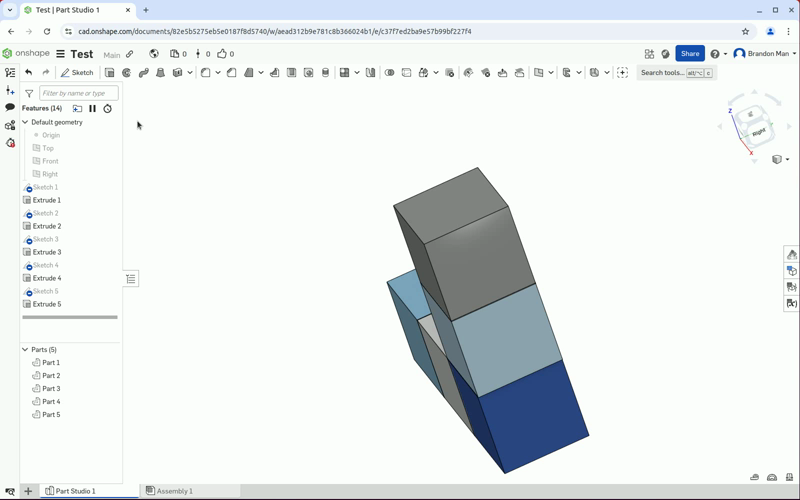
key(down, 2)
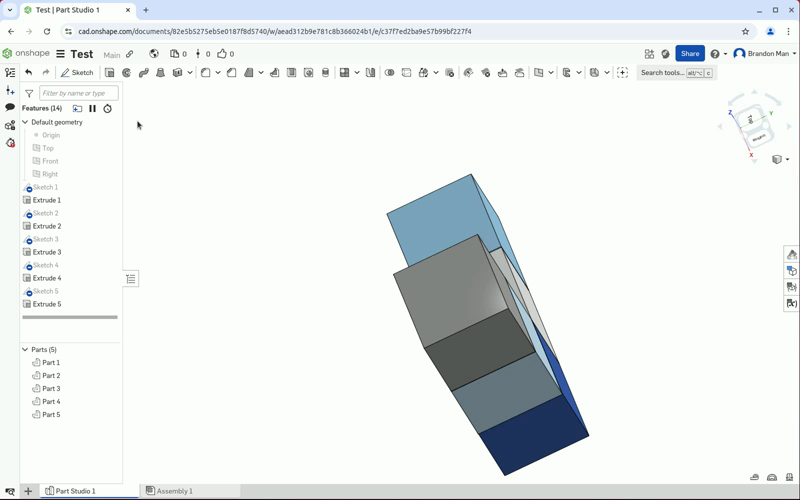
key(up, 2)
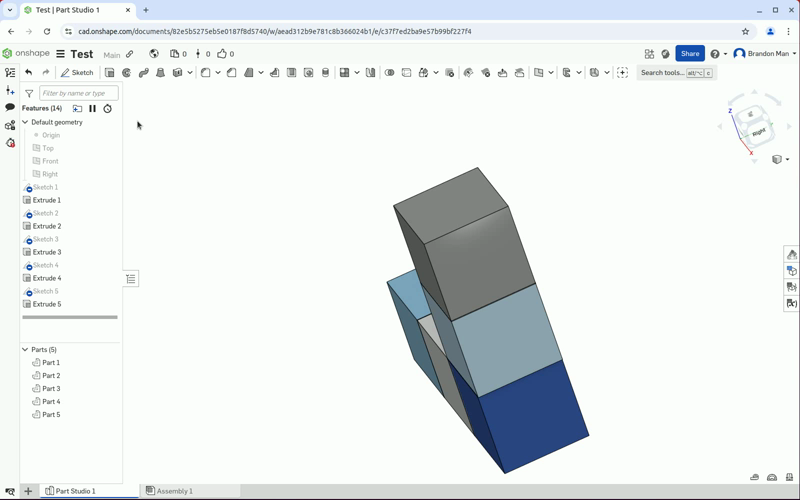
key(right, 2)
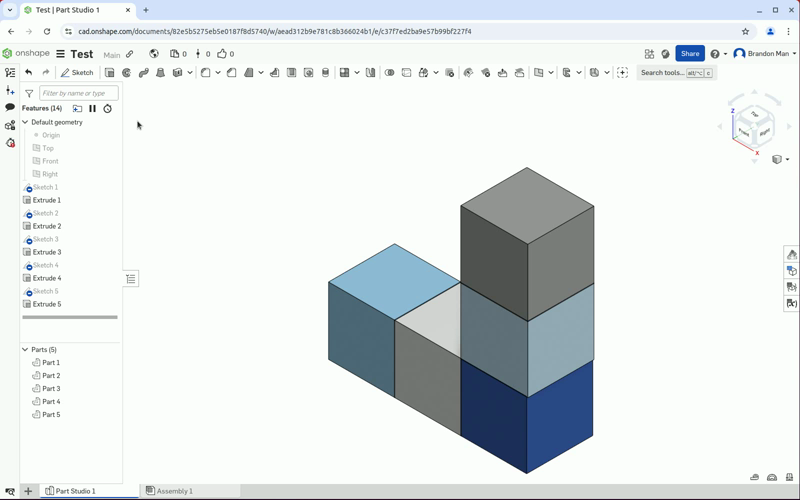
mouse_move(73, 189)
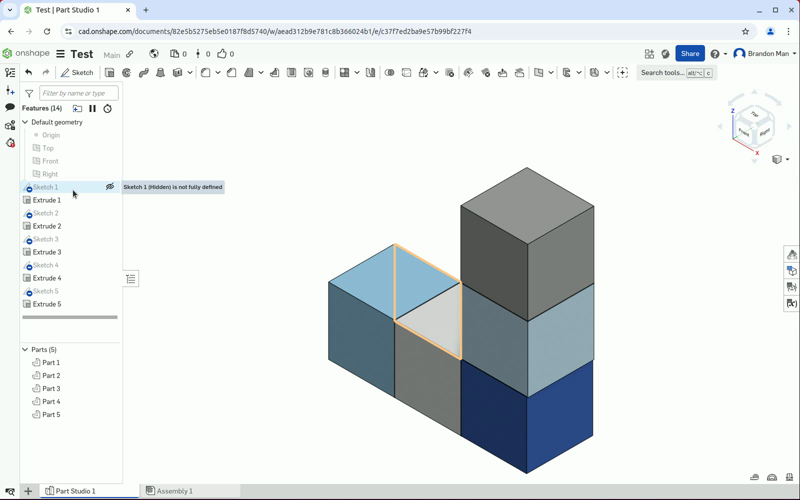
click(73, 189)